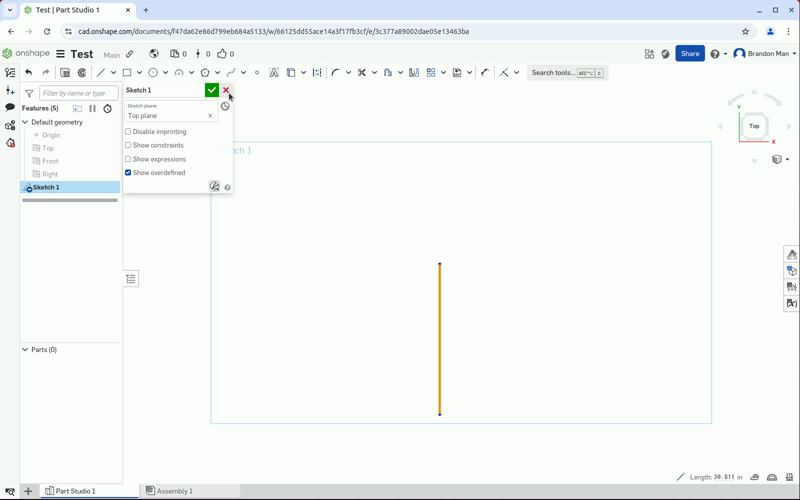
key(shift+h)
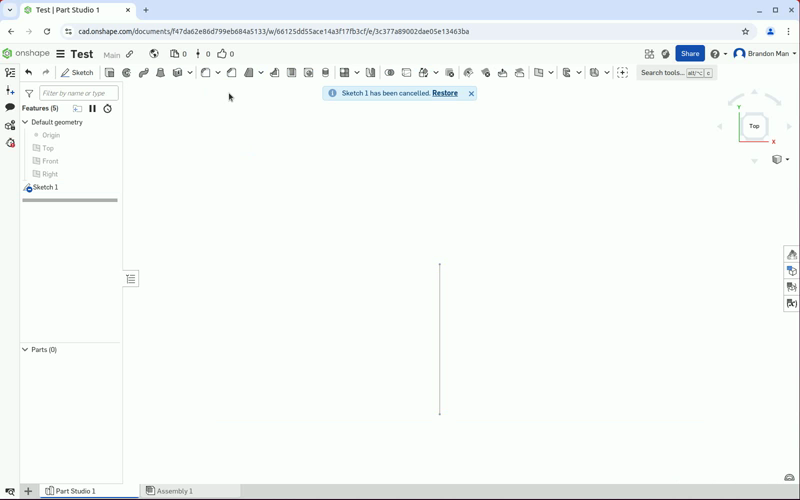
key(shift+s)
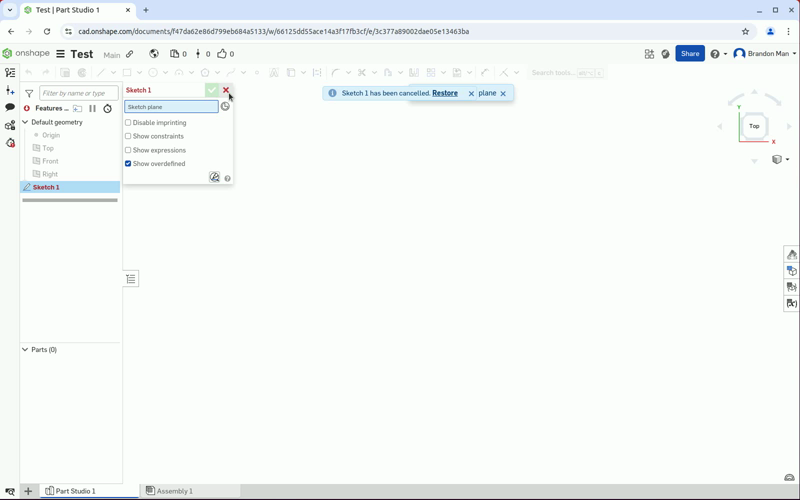
mouse_move(73, 150)
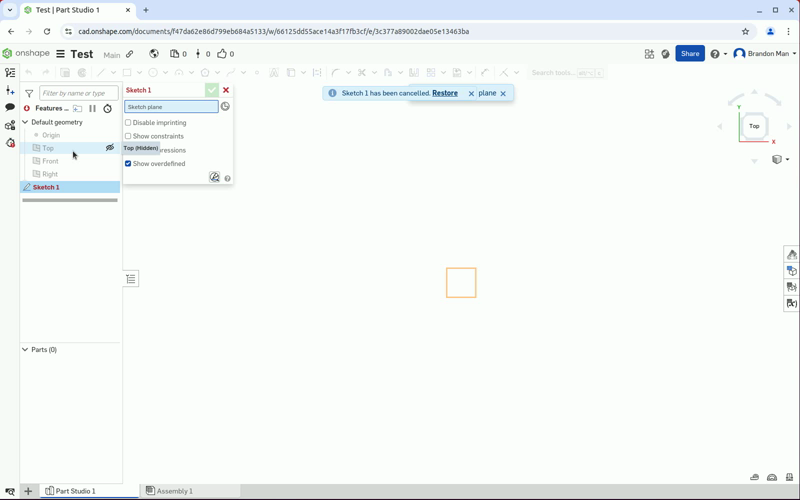
click(73, 150)
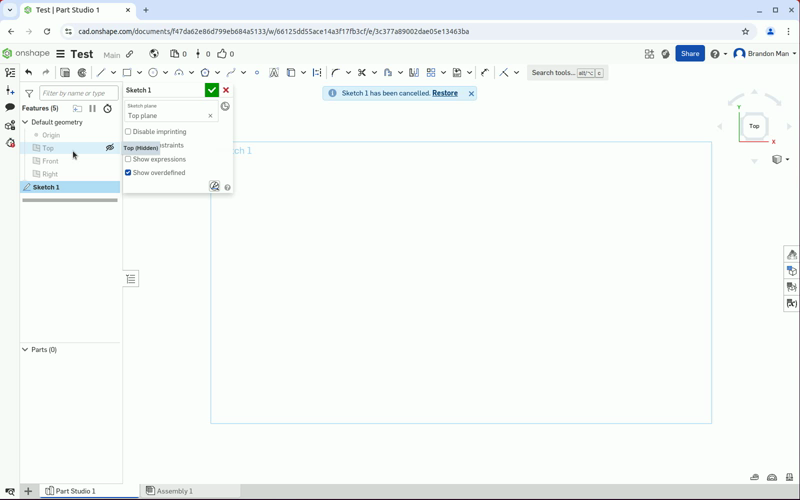
mouse_move(73, 352)
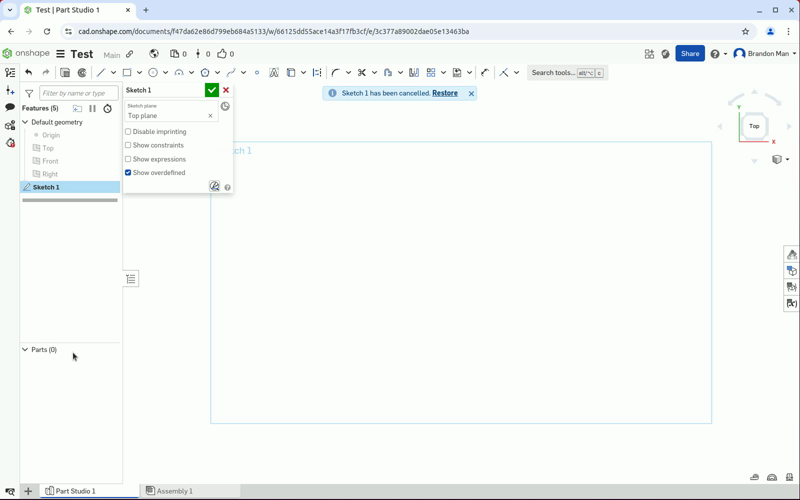
key(y)
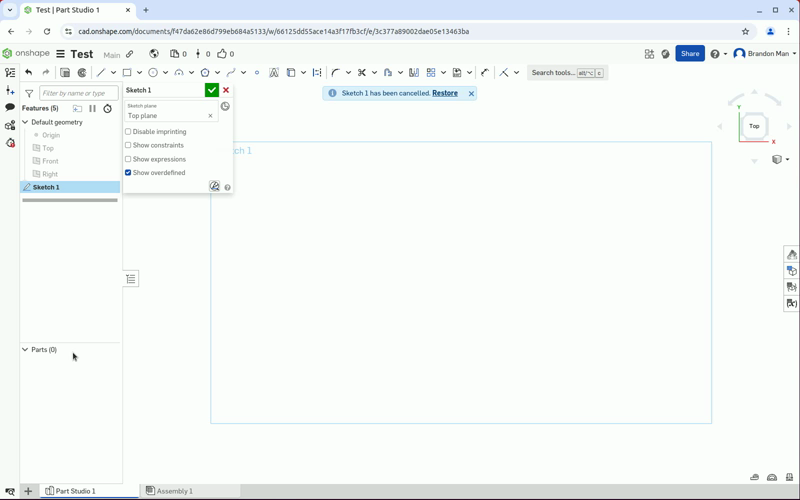
key(l)
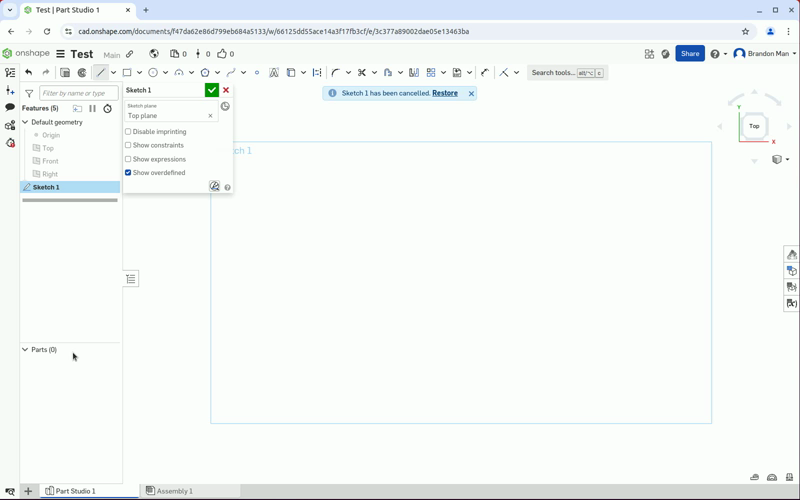
key_down(shift)
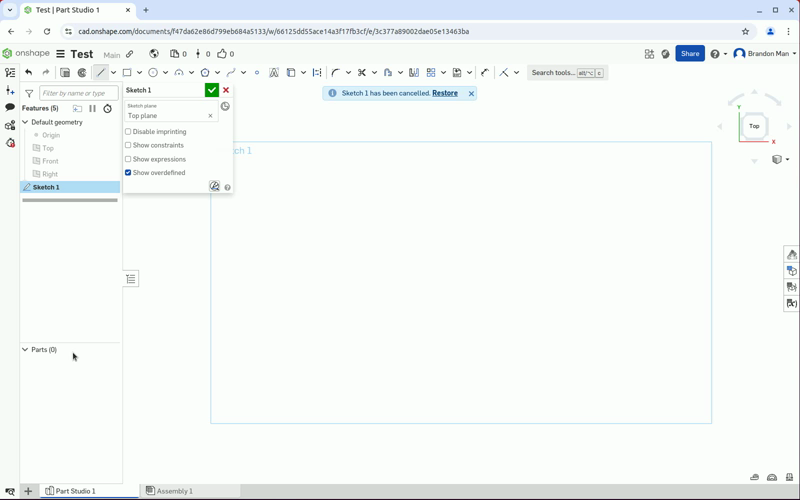
mouse_move(460, 320)
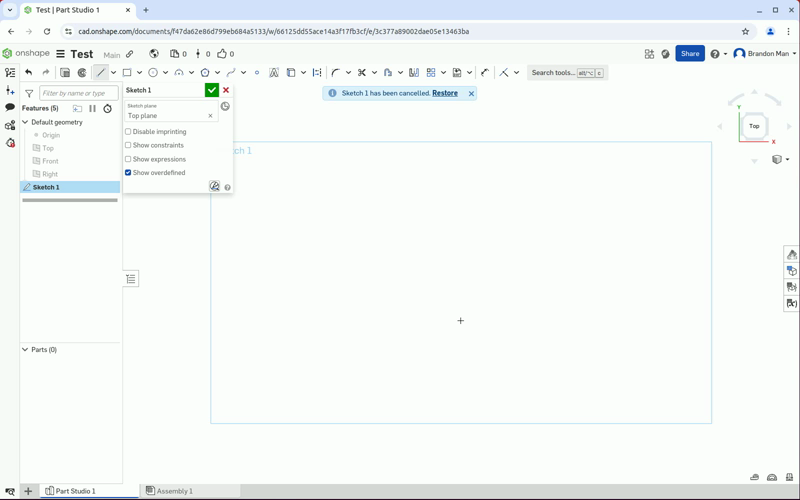
click(460, 320)
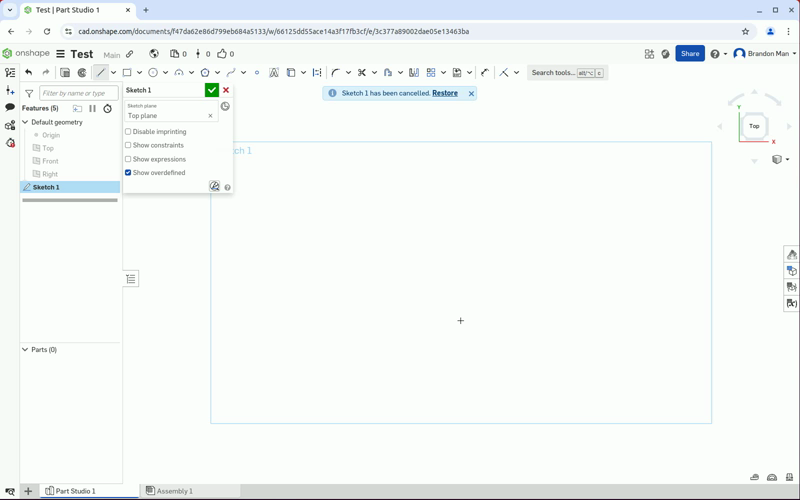
key_up(shift)
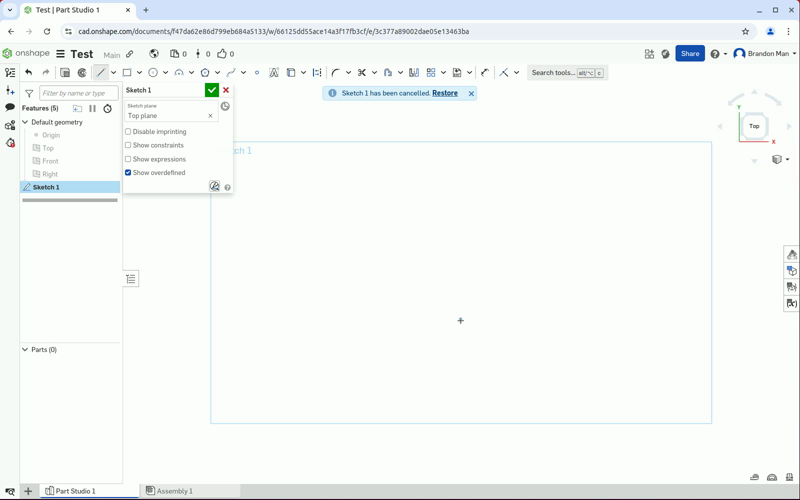
key_down(shift)
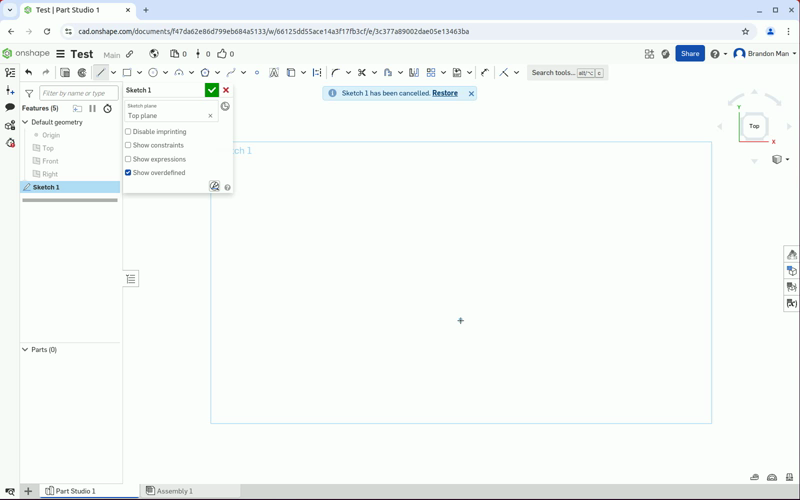
mouse_move(570, 320)
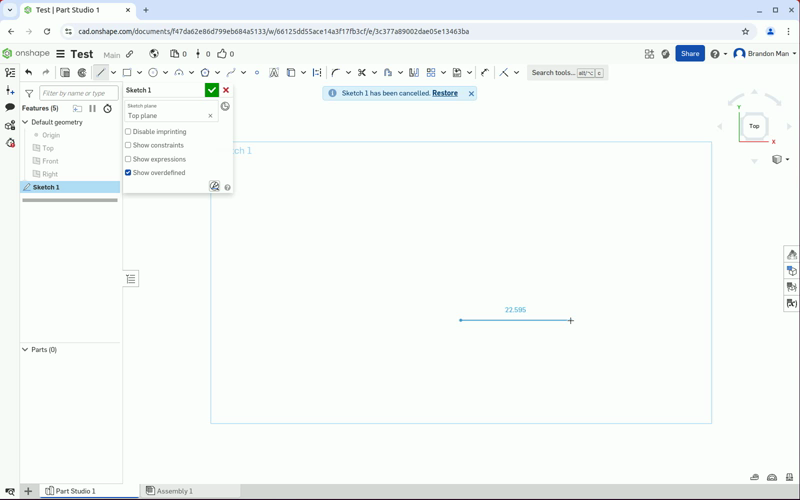
click(570, 320)
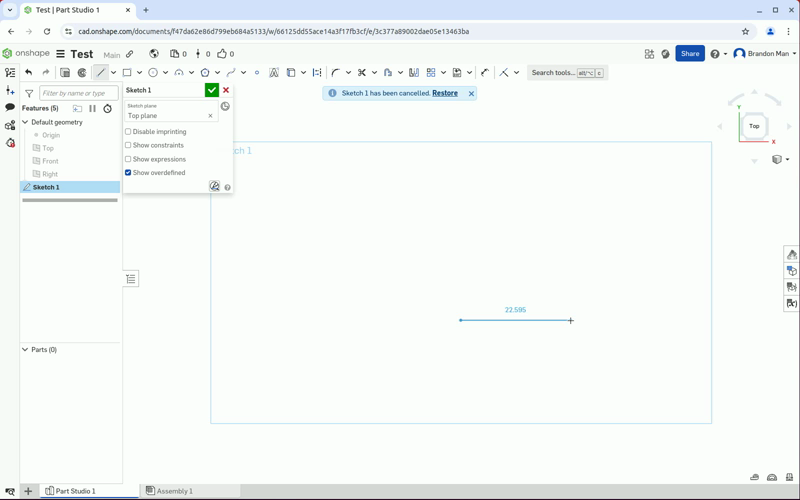
key_up(shift)
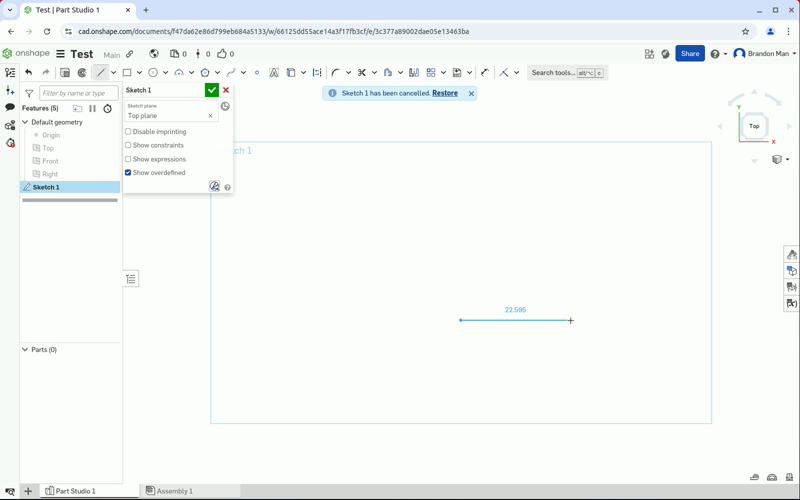
key_down(shift)
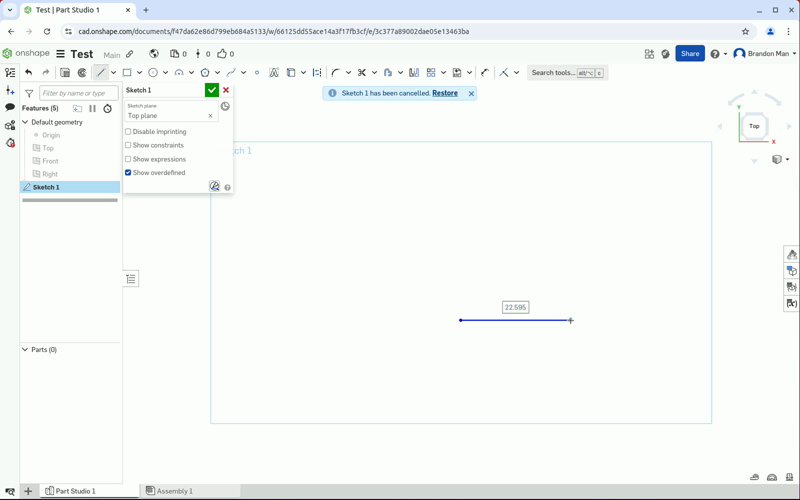
mouse_move(589, 320)
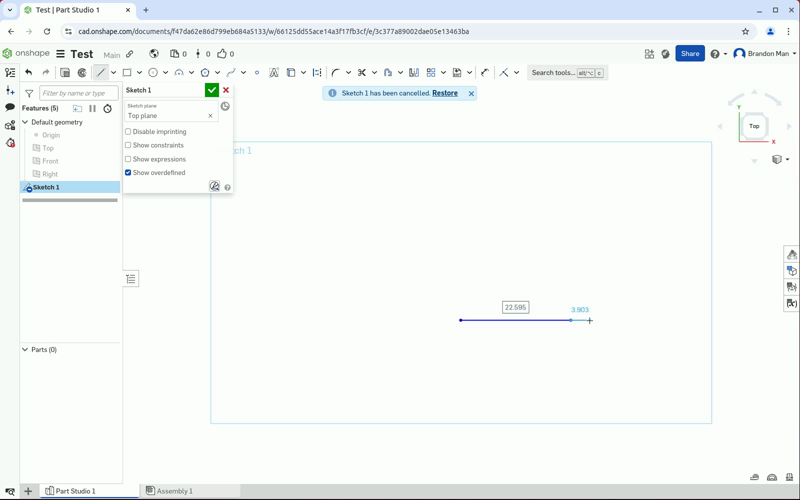
mouse_move(570, 283)
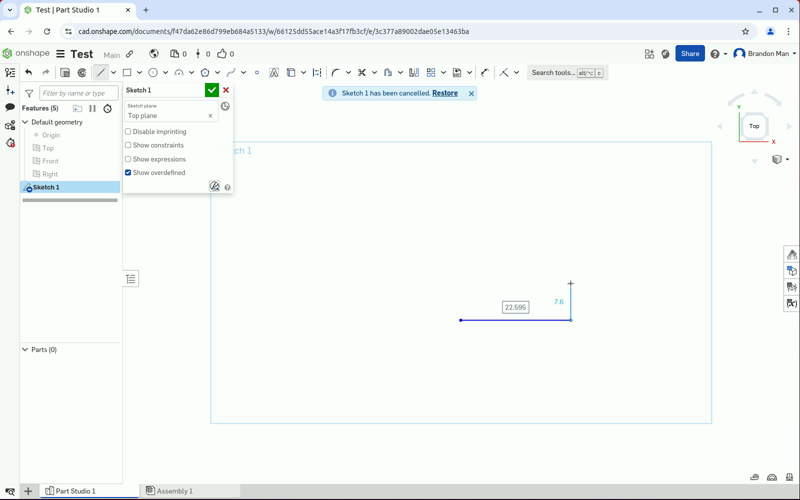
click(570, 283)
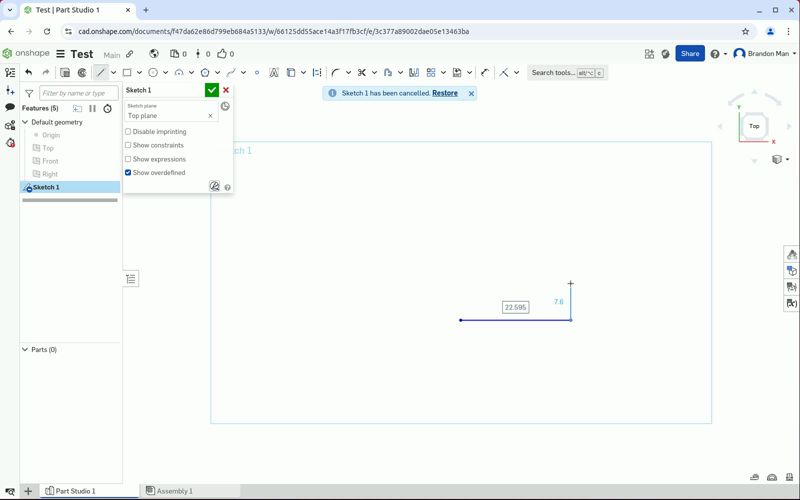
key_up(shift)
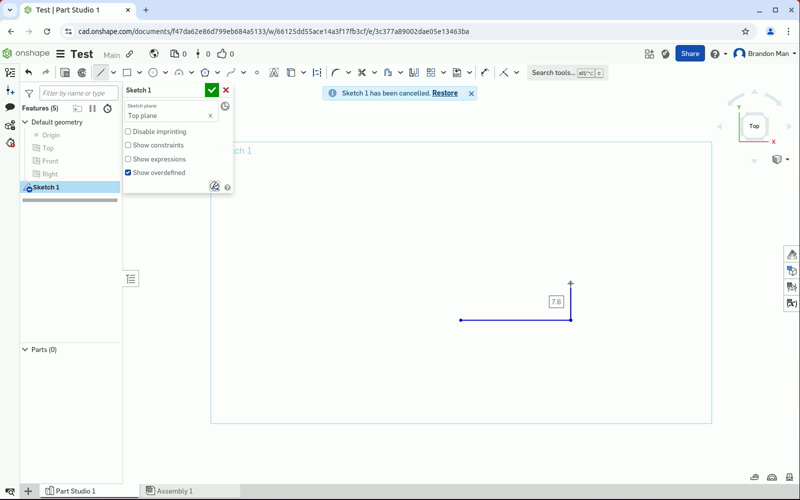
key_down(shift)
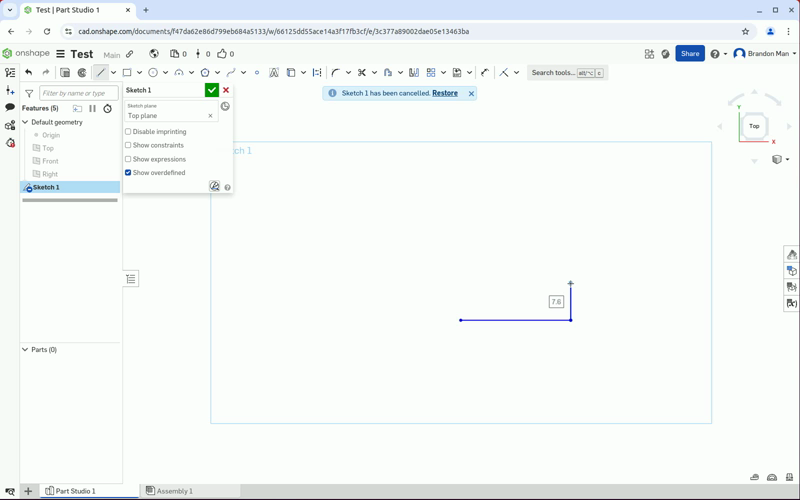
mouse_move(460, 283)
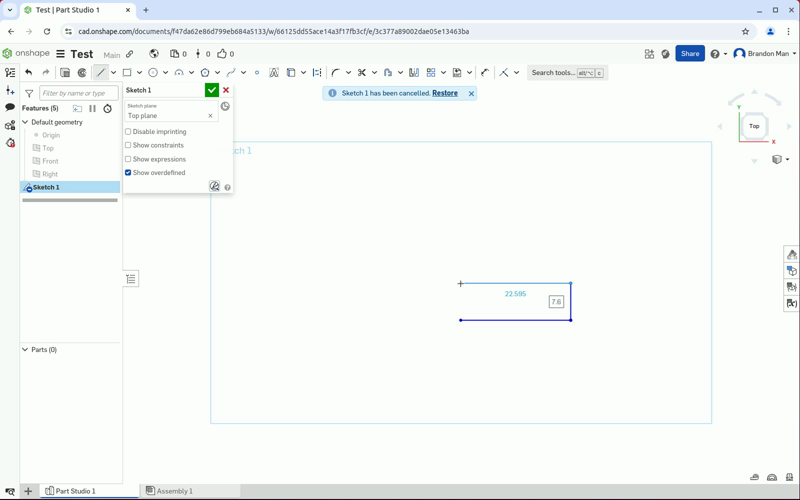
click(460, 283)
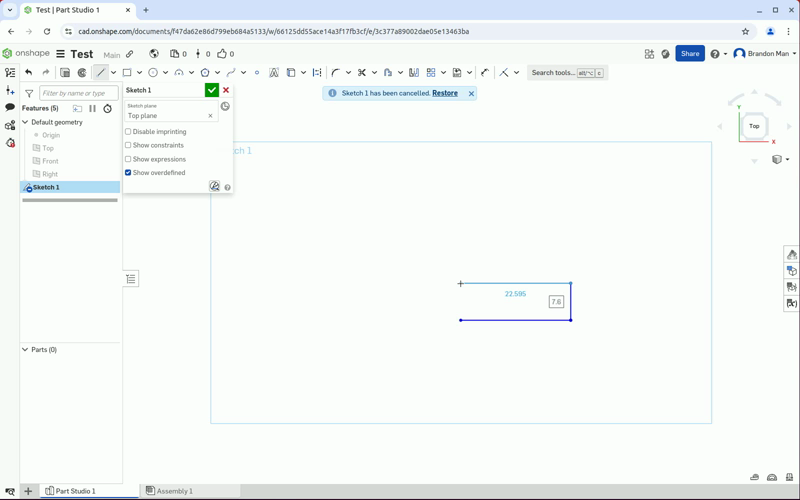
key_up(shift)
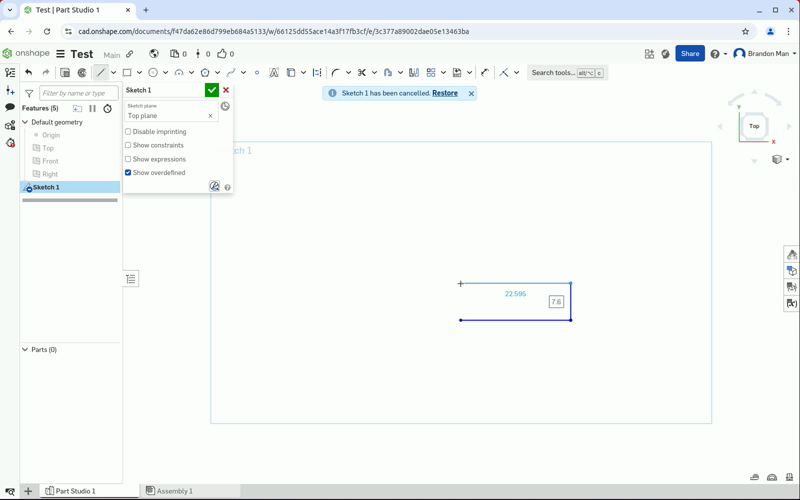
mouse_move(490, 283)
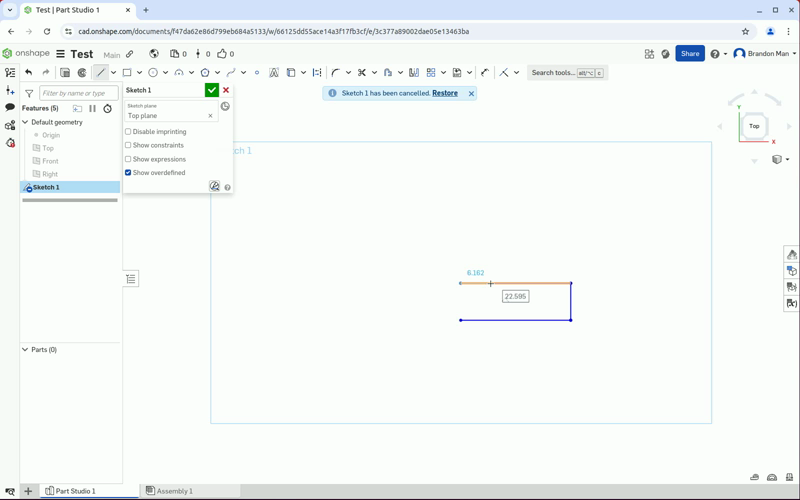
key_down(shift)
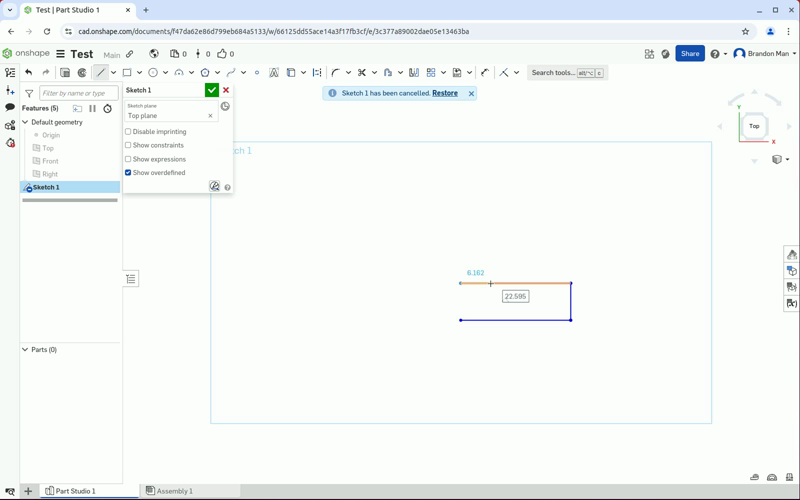
mouse_move(460, 320)
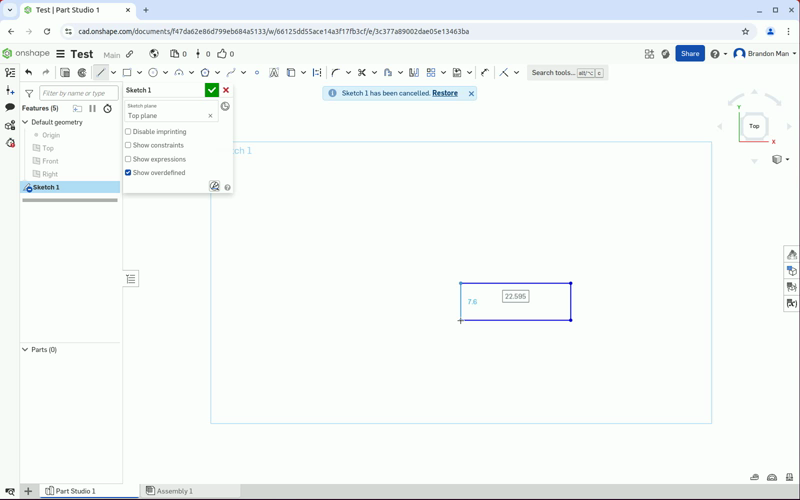
key_up(shift)
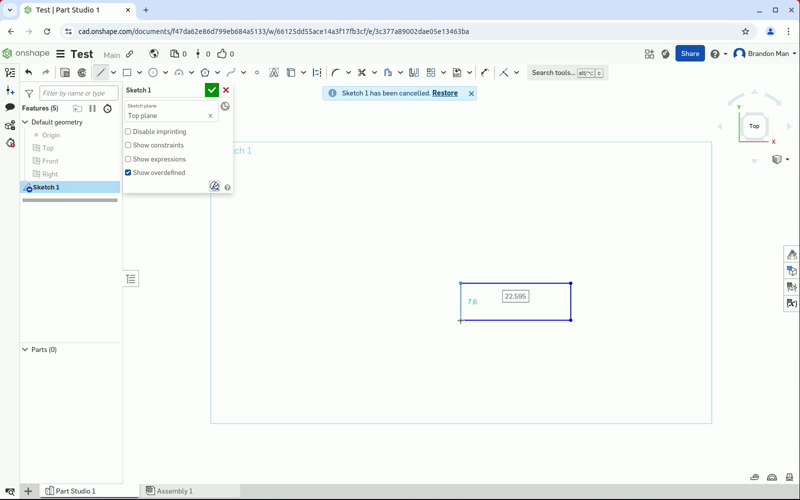
click(460, 320)
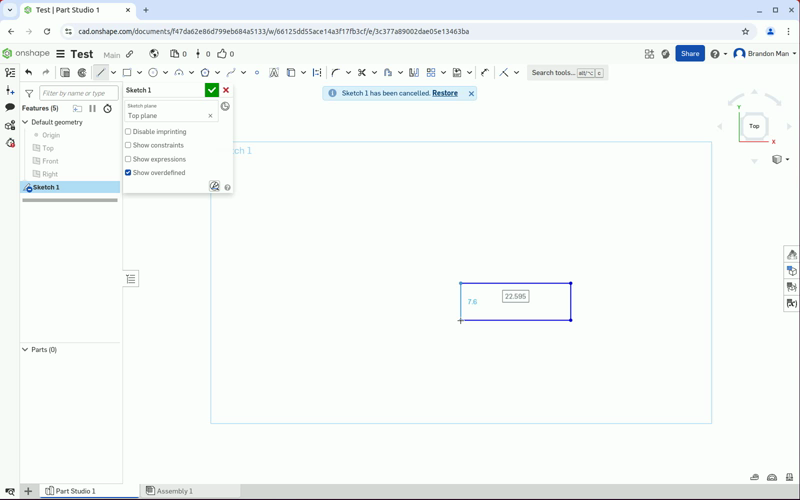
key(esc)
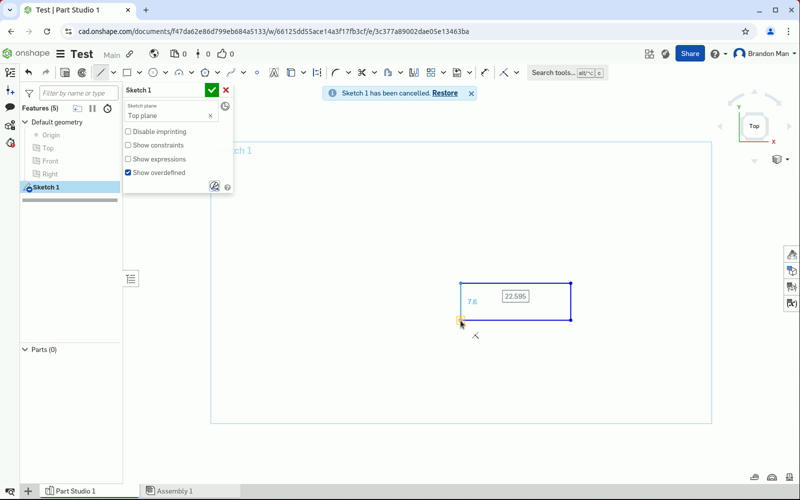
mouse_move(489, 303)
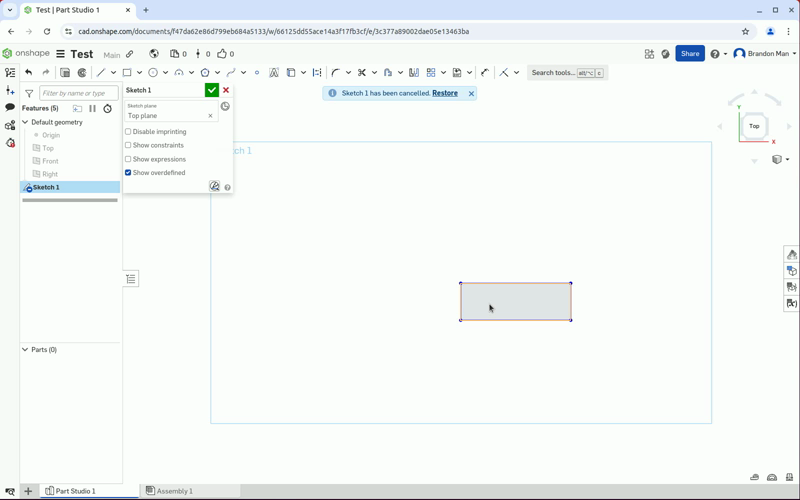
click(489, 303)
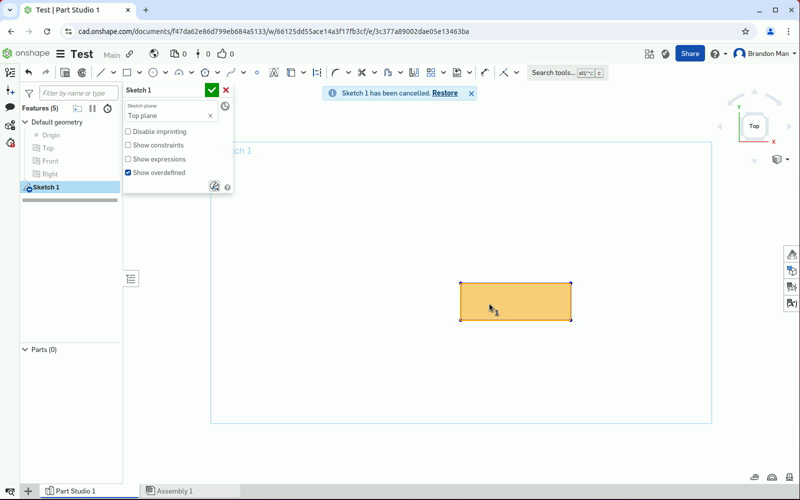
mouse_move(73, 352)
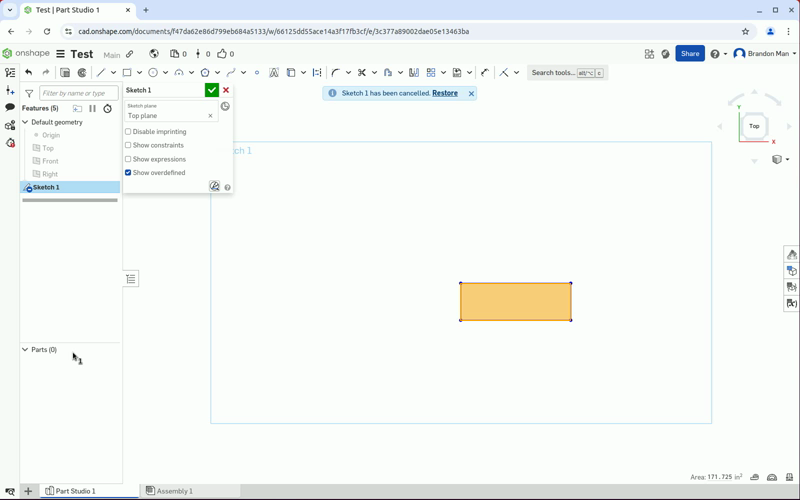
key(shift+y)
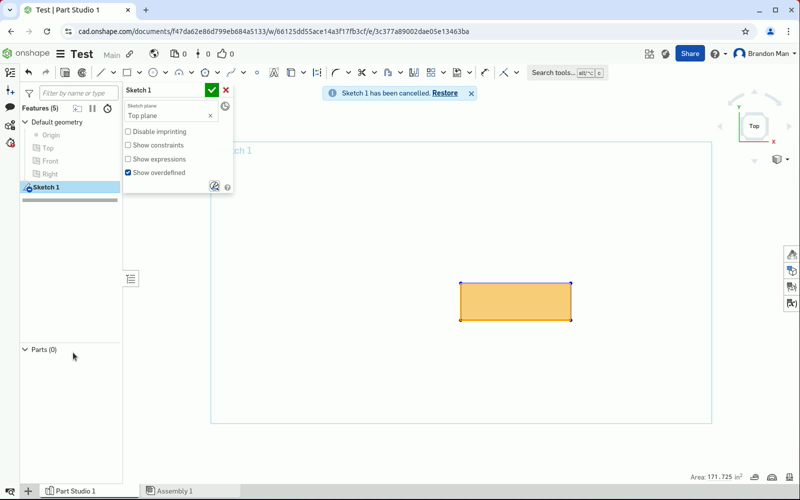
key(shift+e)
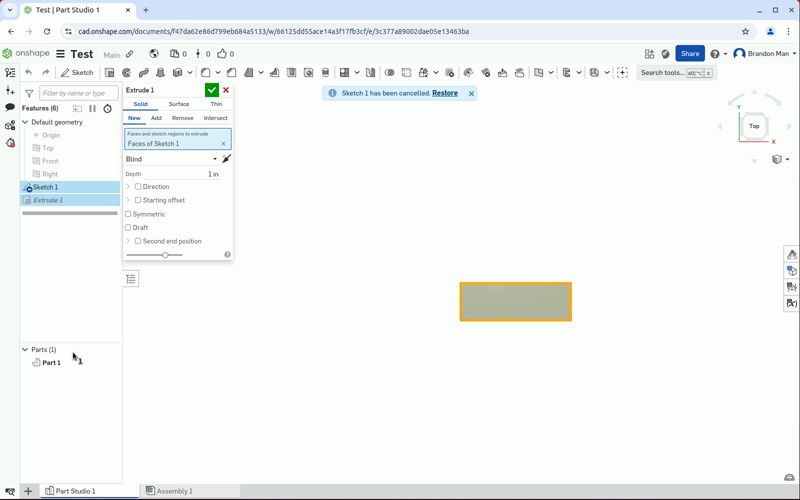
mouse_move(143, 106)
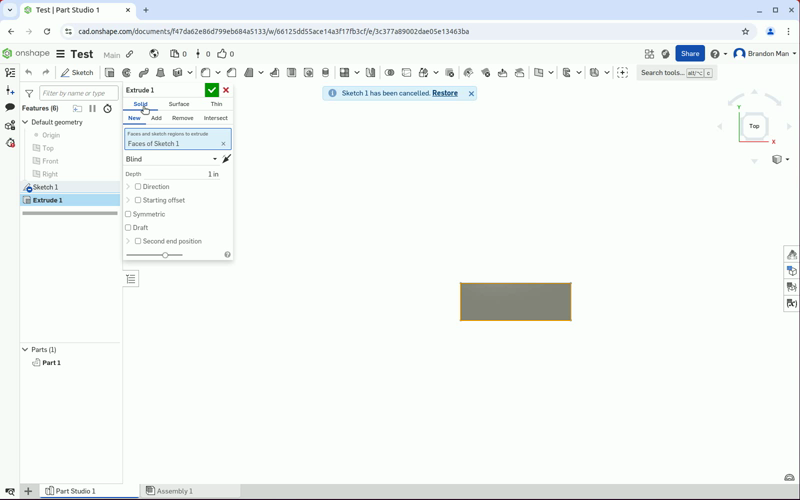
click(143, 106)
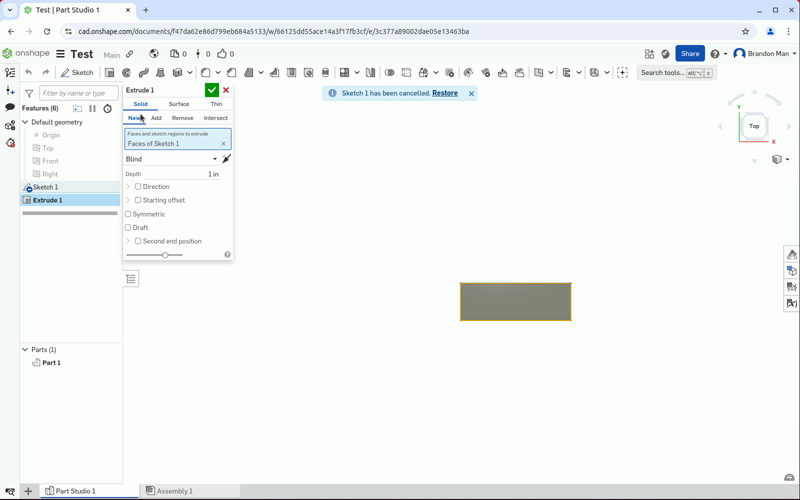
mouse_move(137, 120)
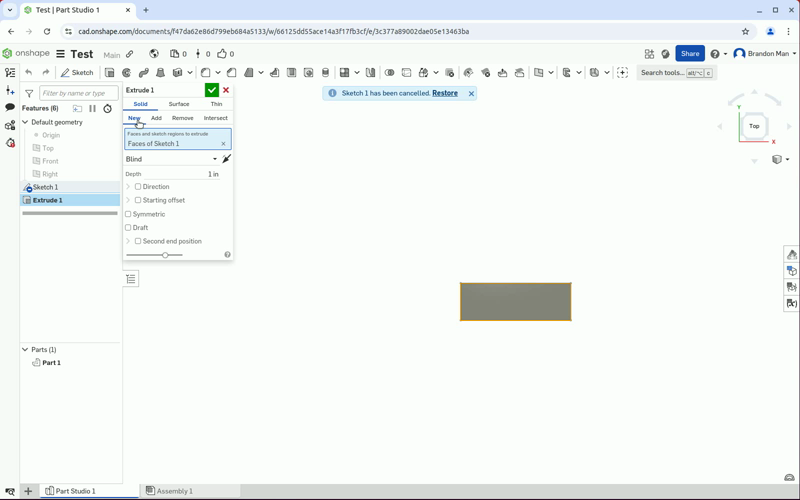
click(137, 120)
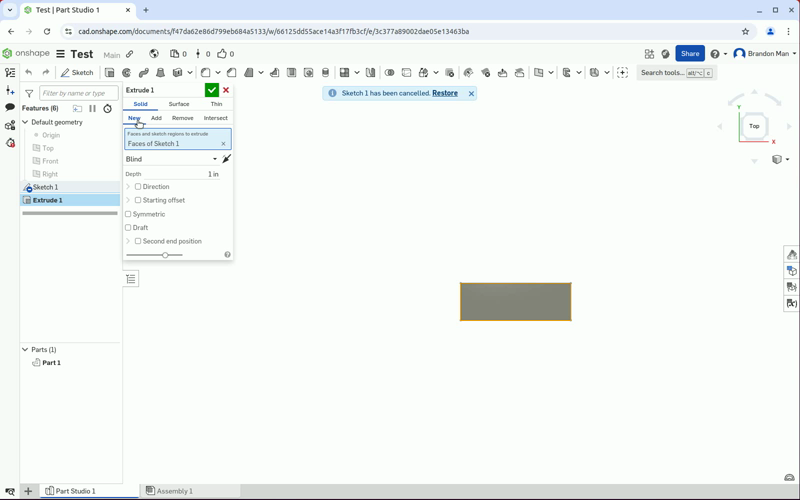
key(tab, 4)
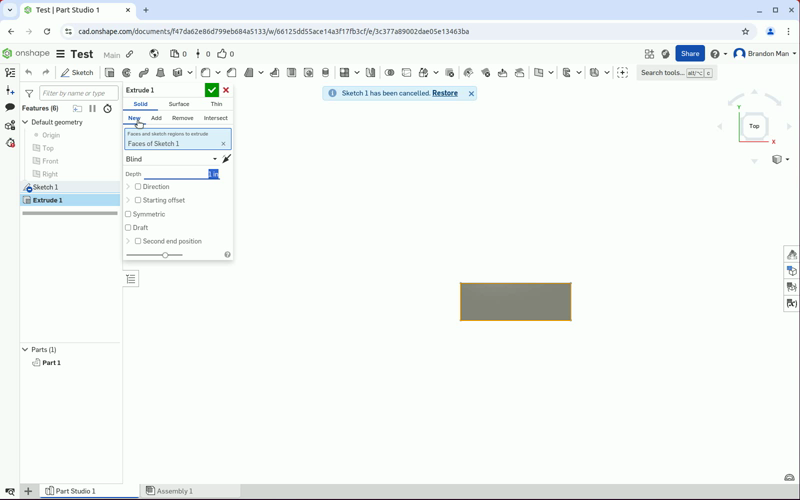
text(0.481)
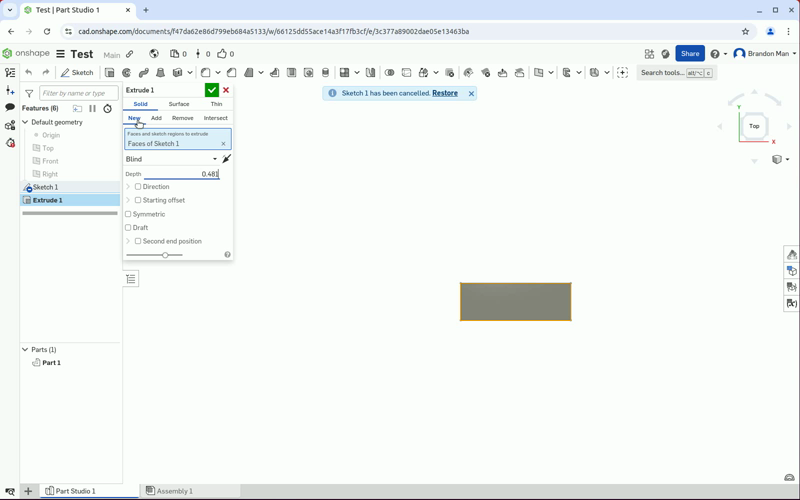
key(enter)
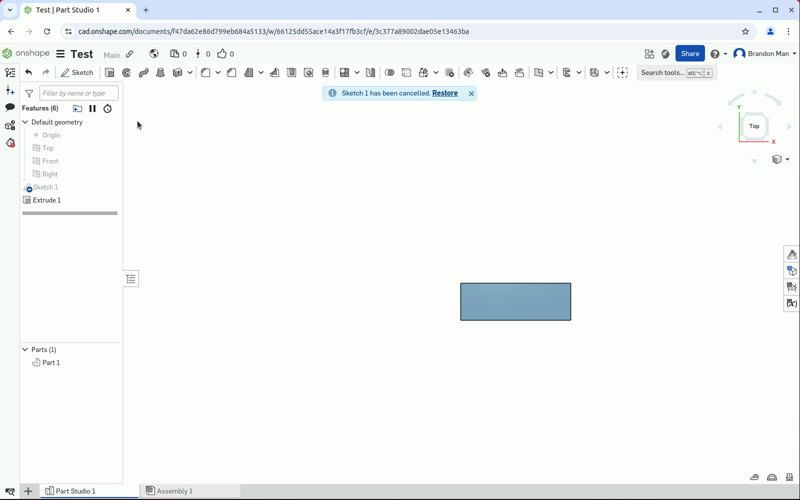
key(shift+h)
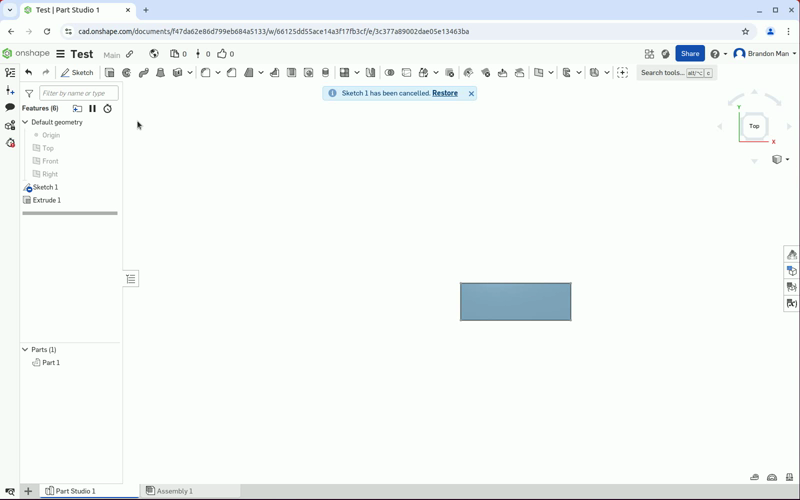
key(shift+h)
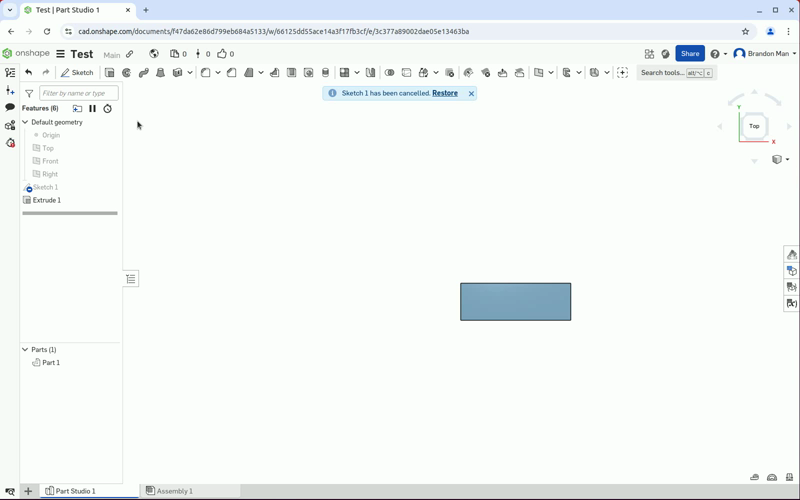
mouse_move(73, 189)
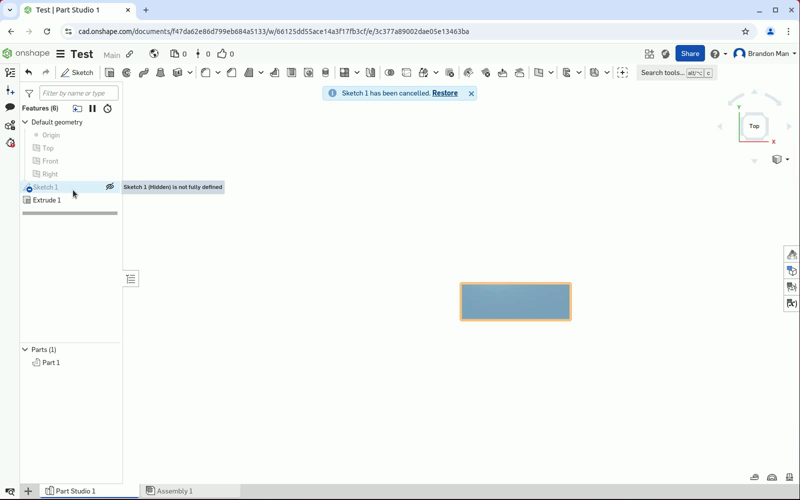
click(73, 189)
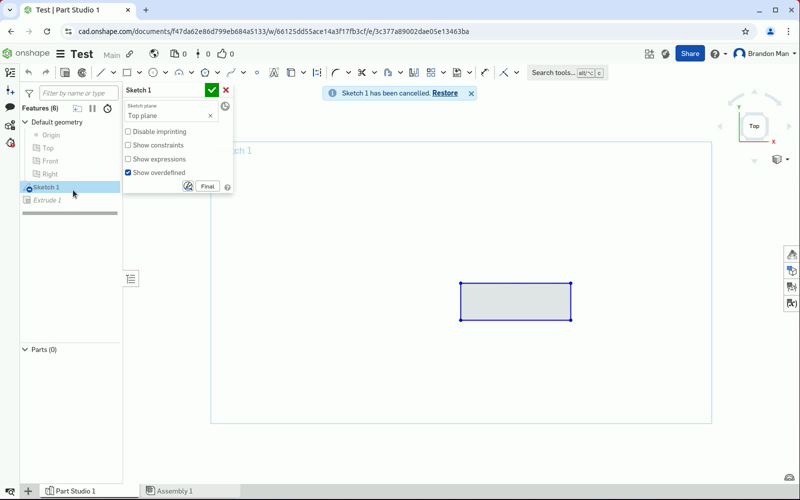
mouse_move(229, 92)
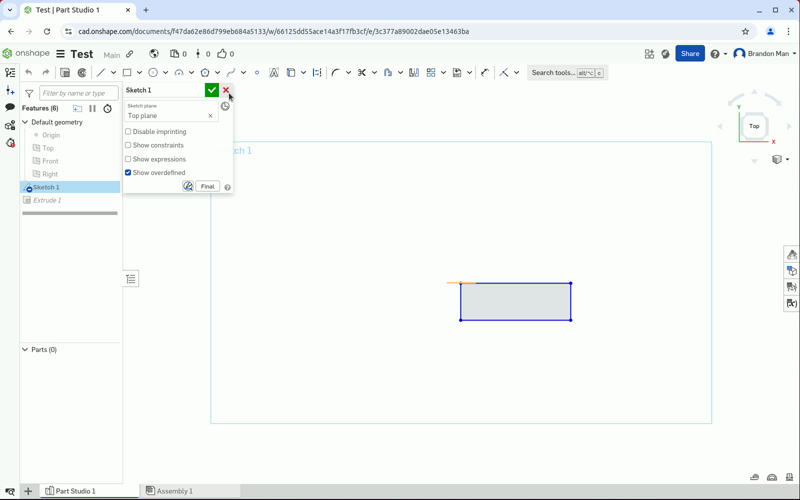
click(229, 92)
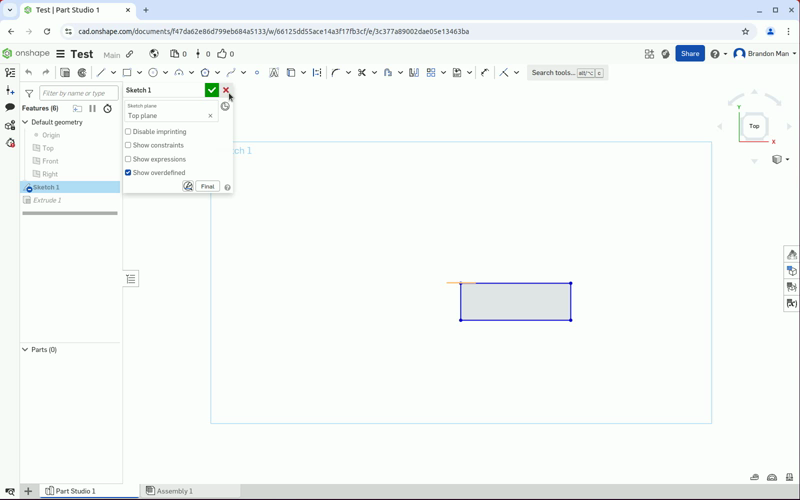
key(shift+s)
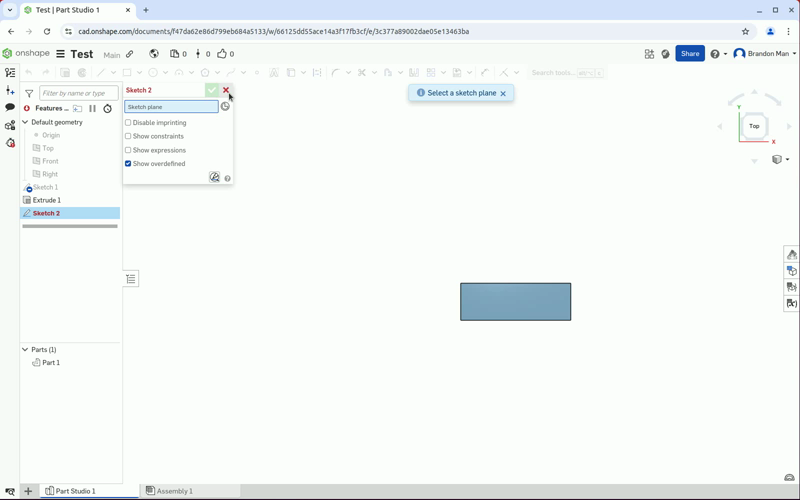
mouse_move(73, 150)
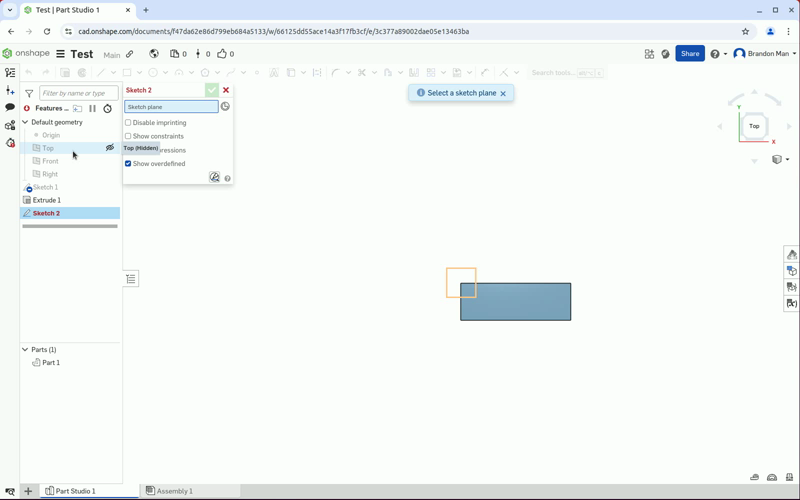
click(73, 150)
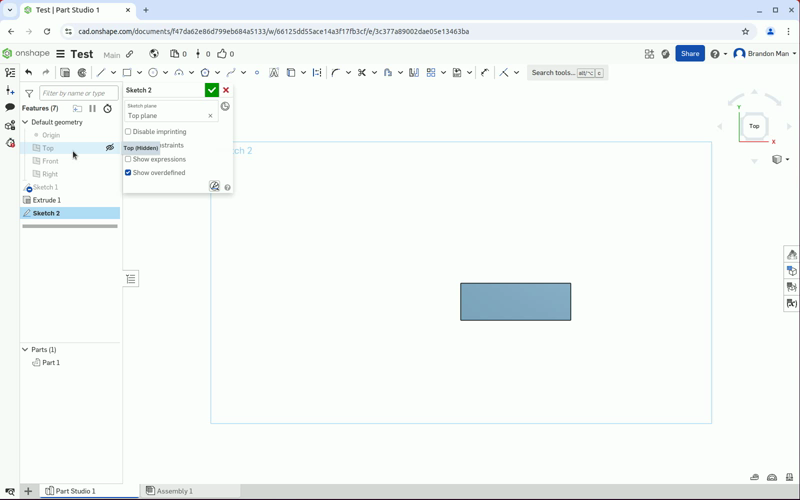
mouse_move(73, 352)
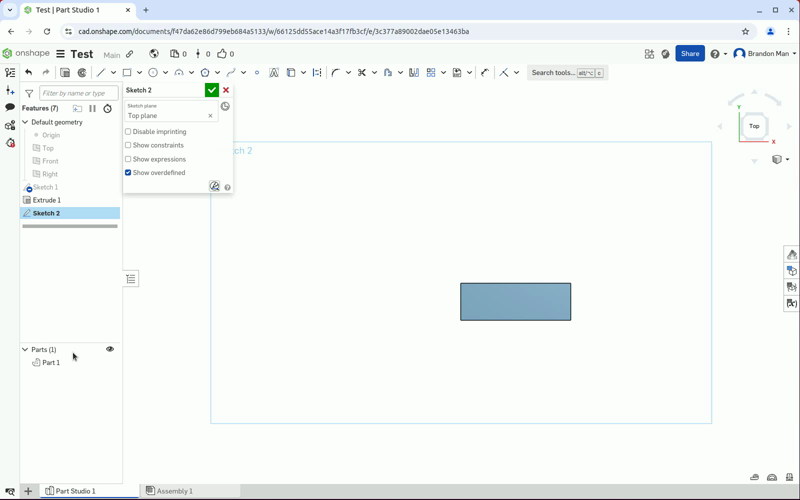
key(y)
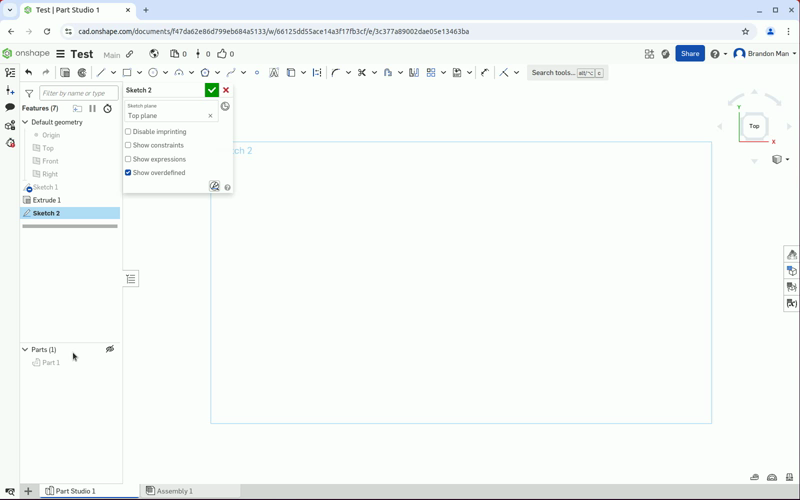
key(l)
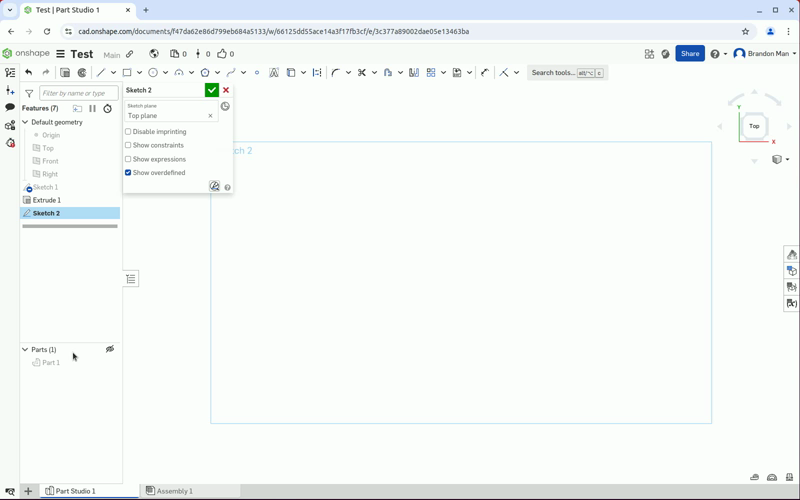
key_down(shift)
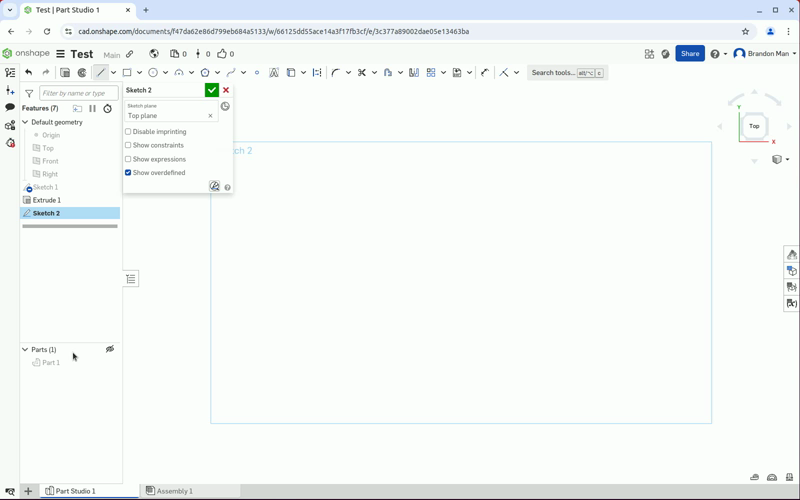
mouse_move(458, 322)
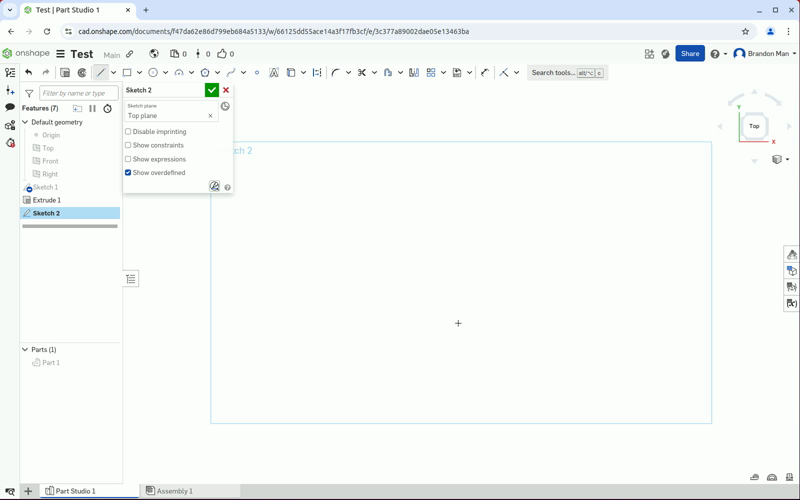
click(458, 322)
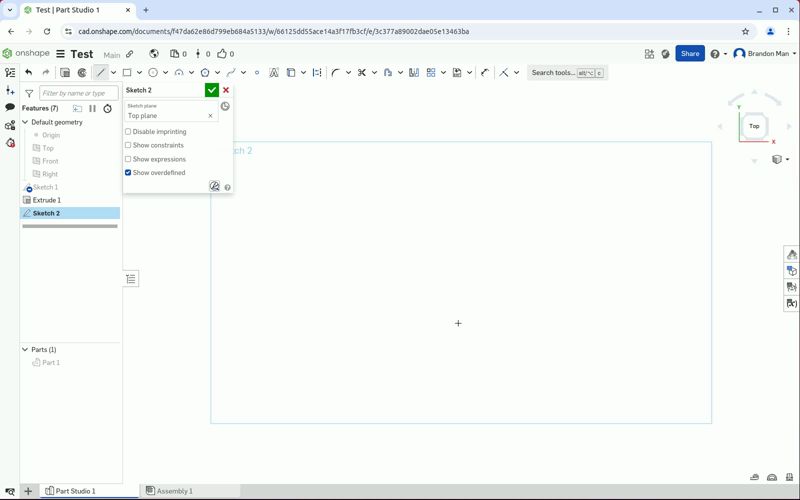
key_up(shift)
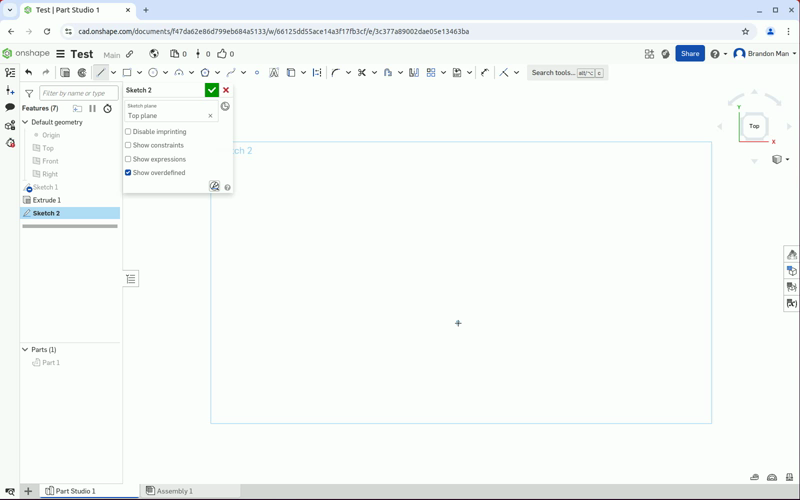
key_down(shift)
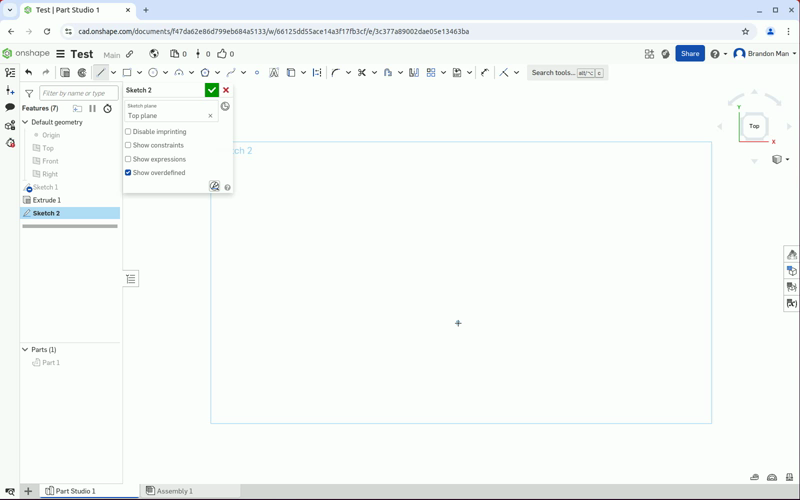
mouse_move(573, 322)
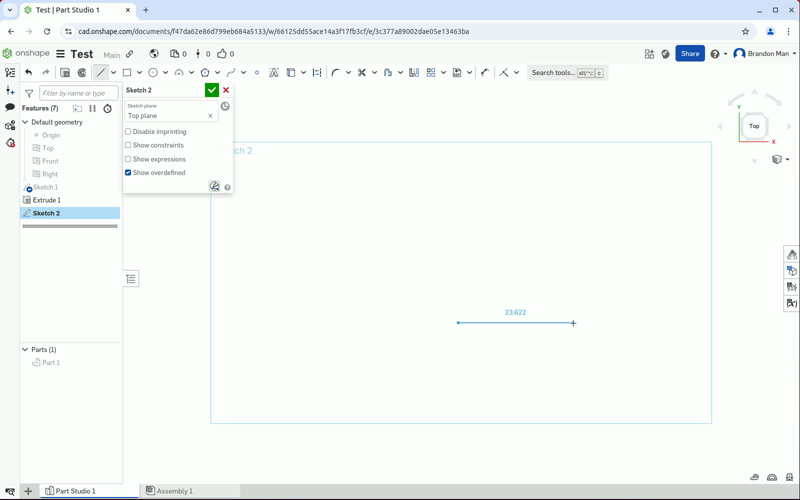
click(573, 322)
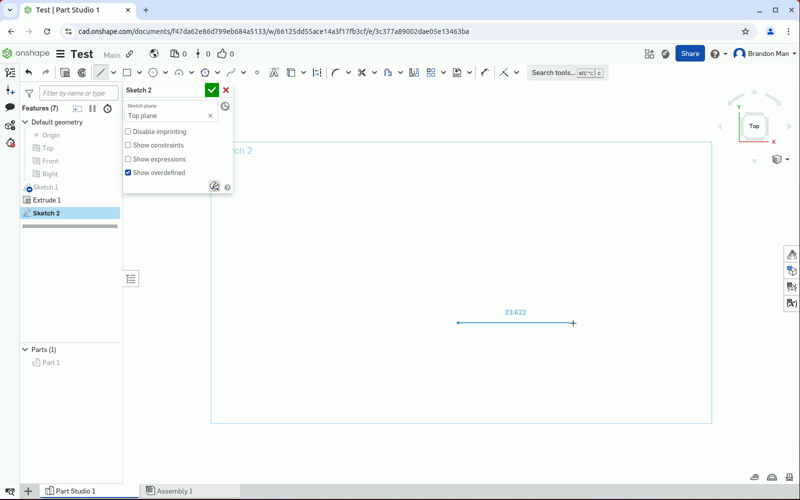
key_up(shift)
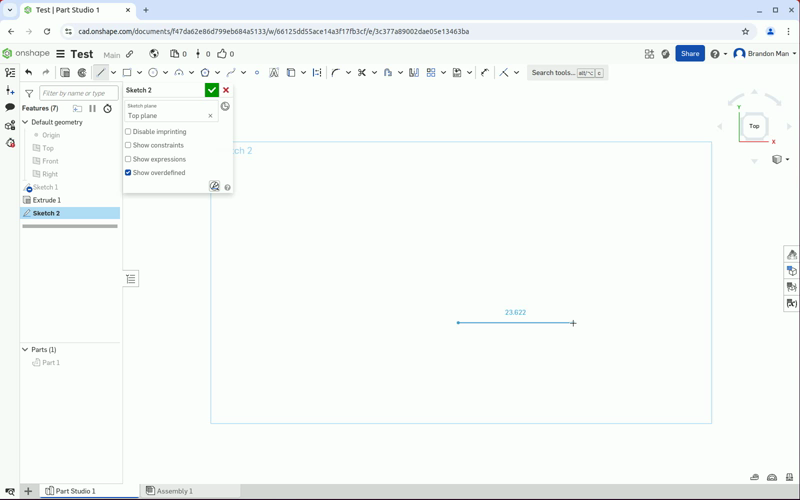
key_down(shift)
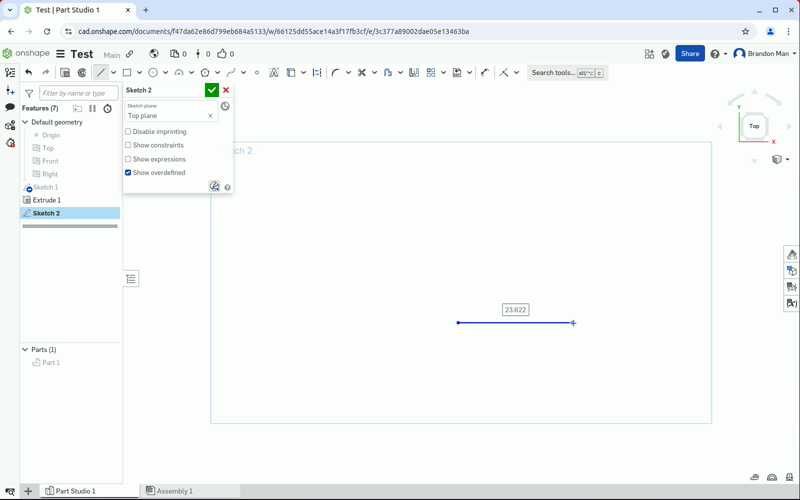
mouse_move(589, 322)
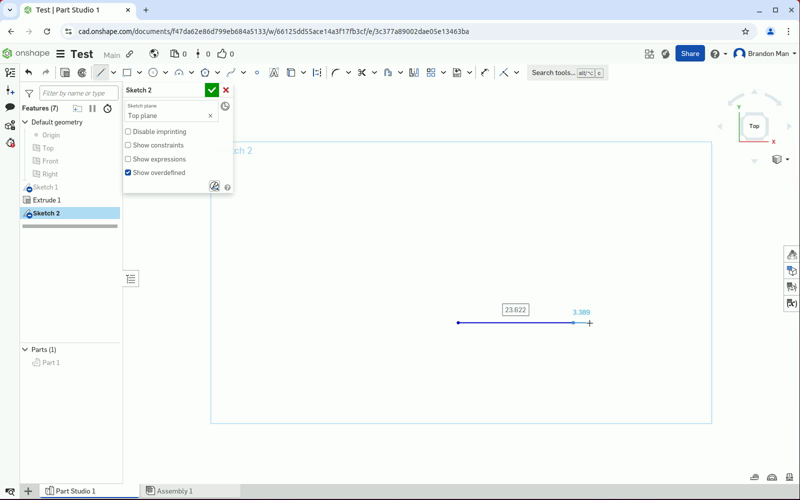
mouse_move(573, 281)
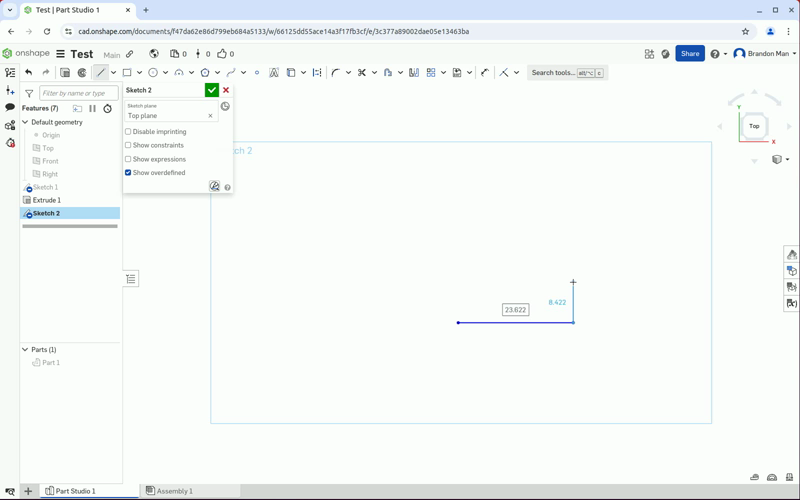
click(573, 281)
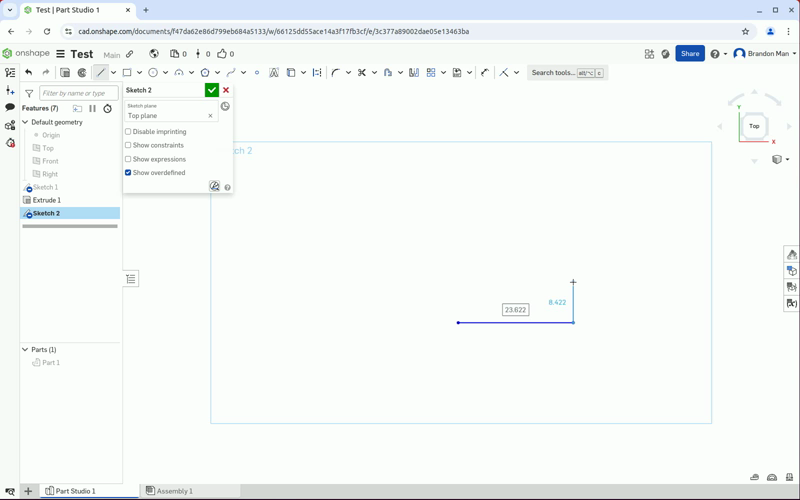
key_up(shift)
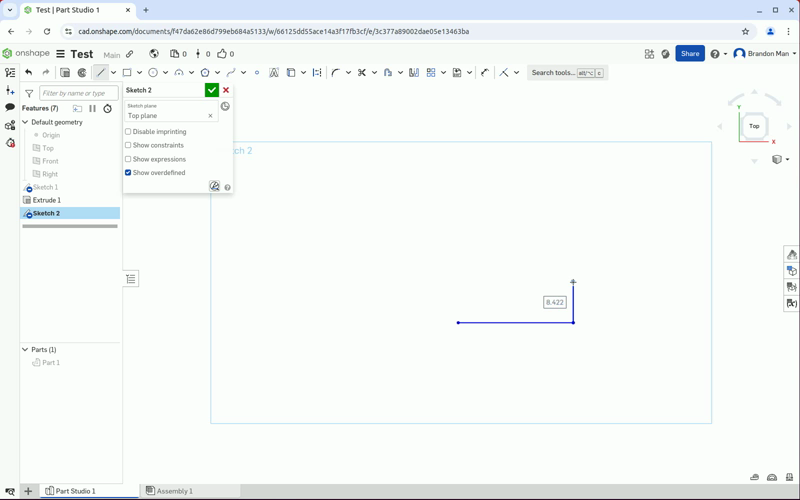
key_down(shift)
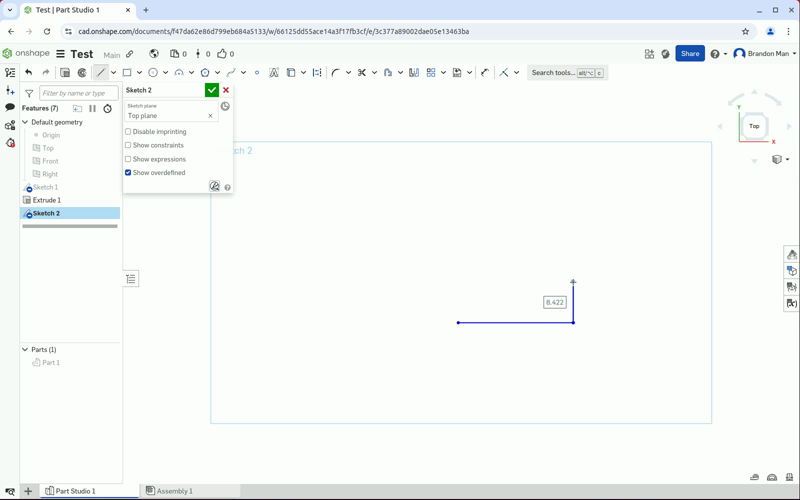
mouse_move(458, 281)
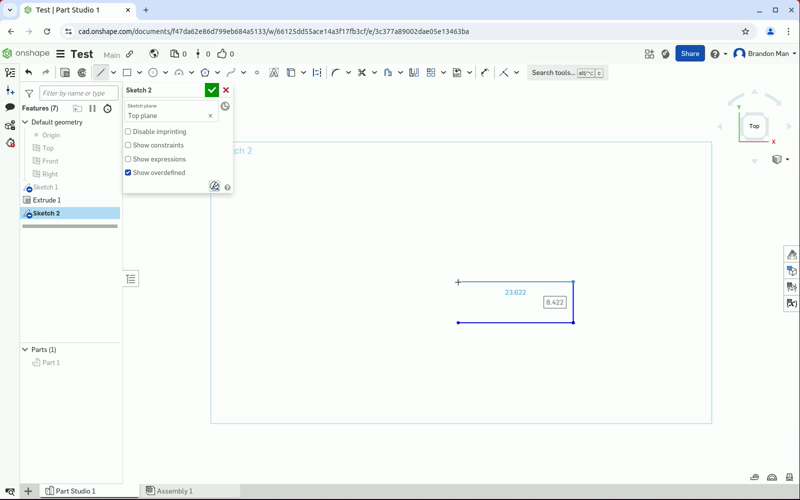
click(458, 281)
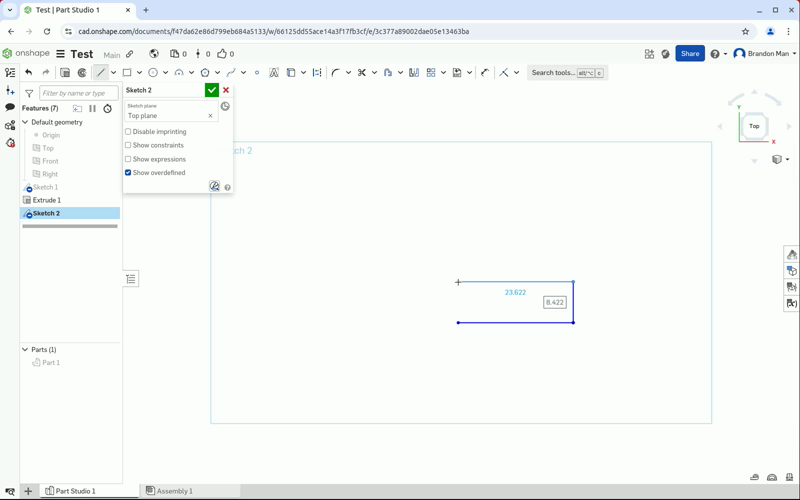
key_up(shift)
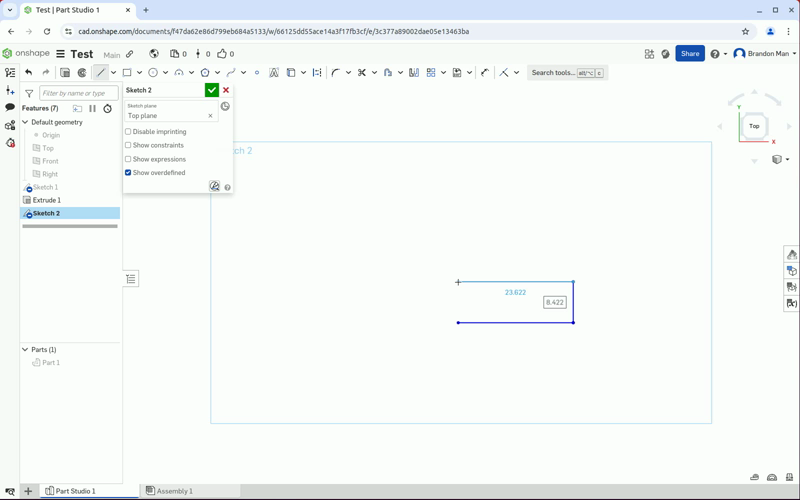
mouse_move(488, 281)
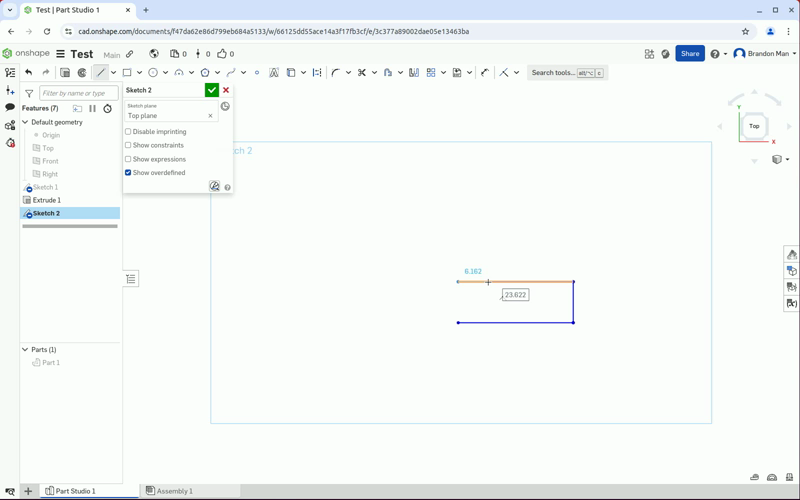
key_down(shift)
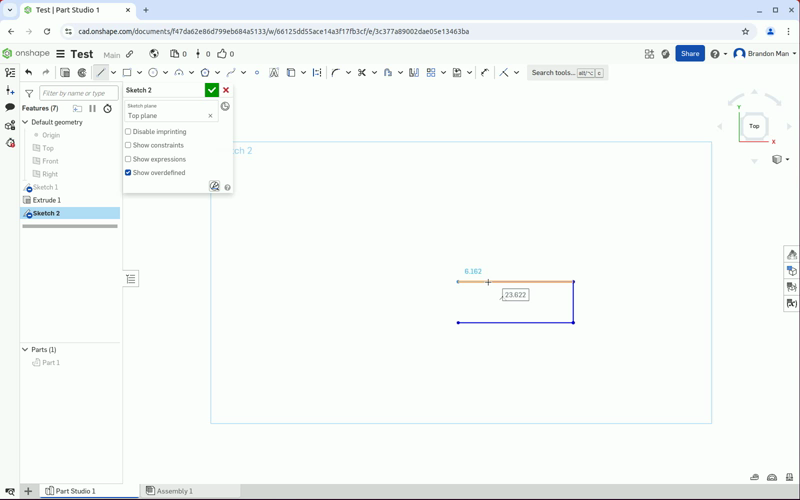
mouse_move(458, 322)
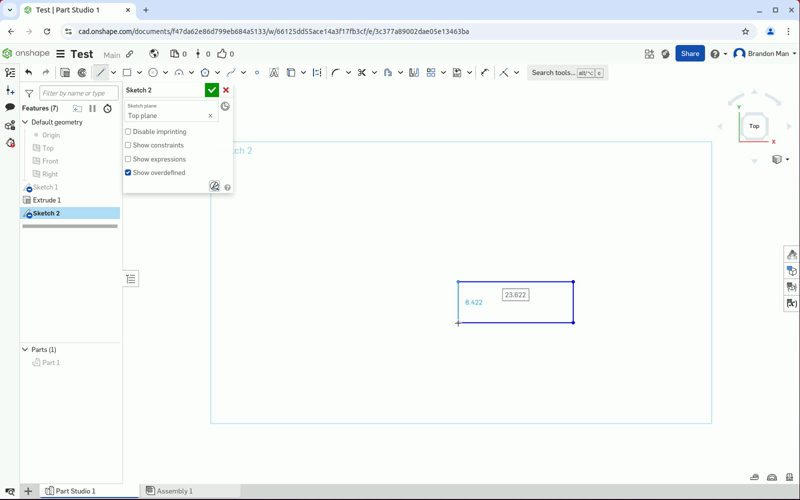
key_up(shift)
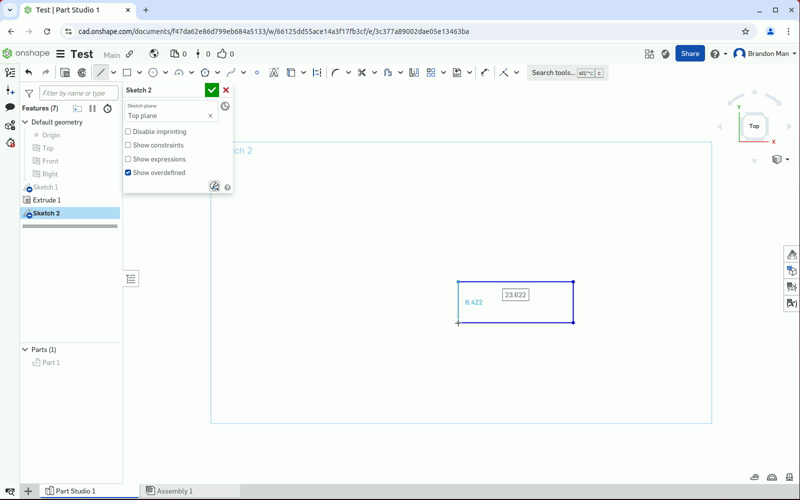
click(458, 322)
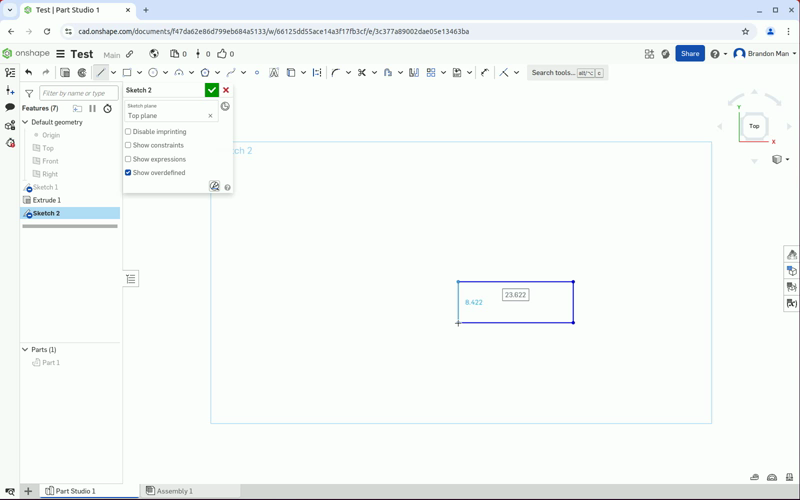
key(esc)
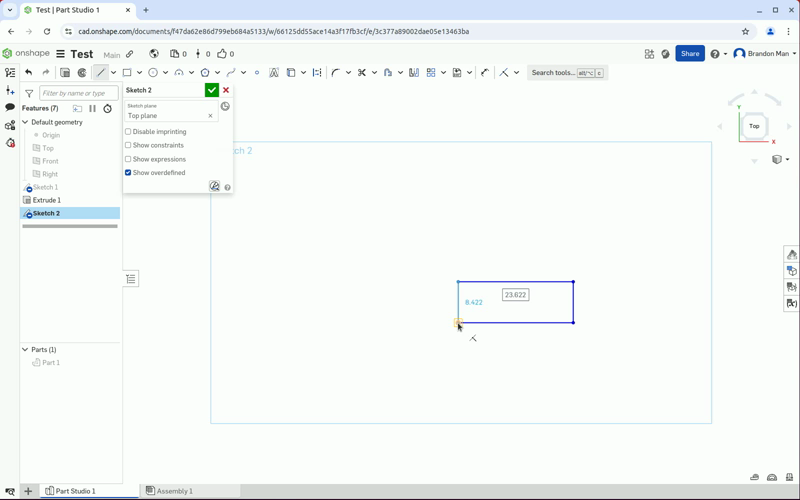
key(l)
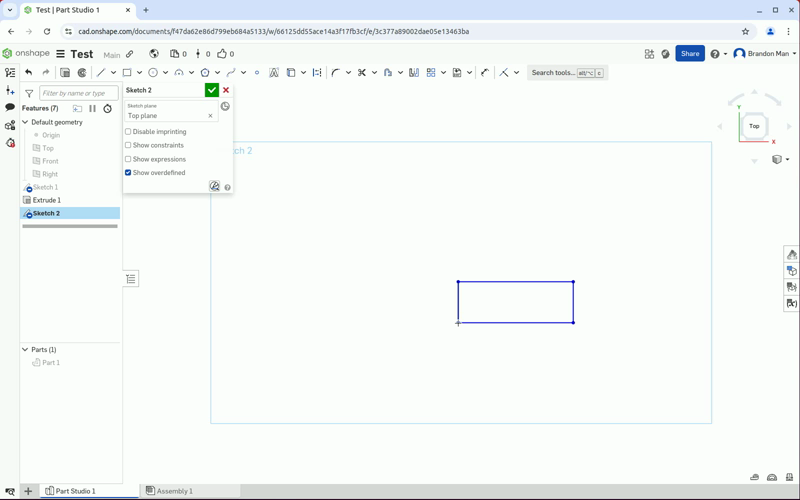
key_down(shift)
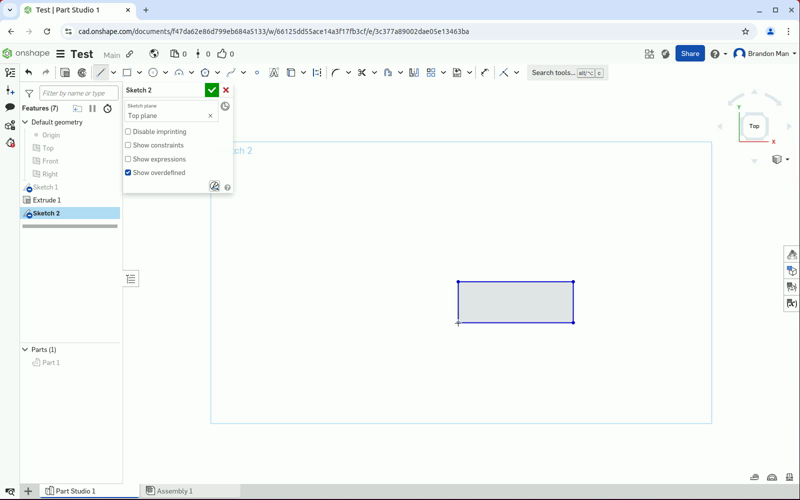
mouse_move(460, 320)
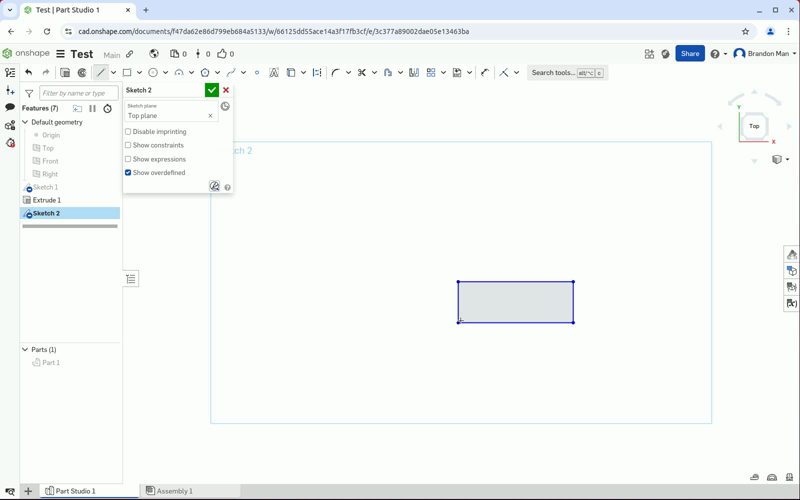
scroll(6)
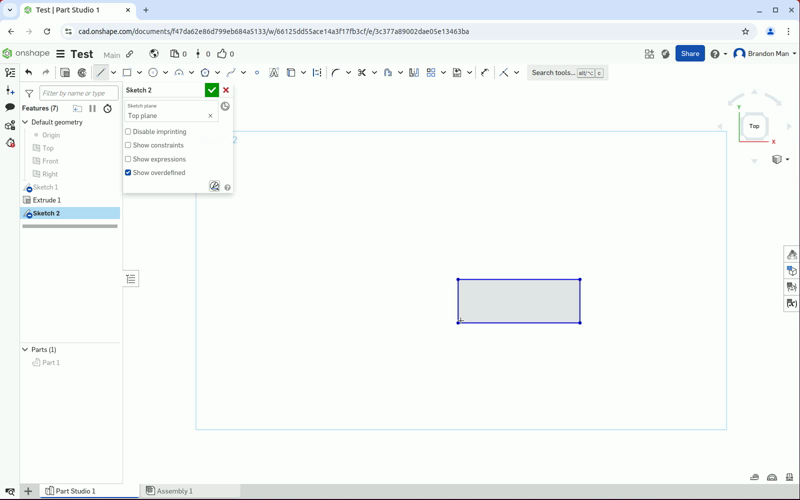
scroll(6)
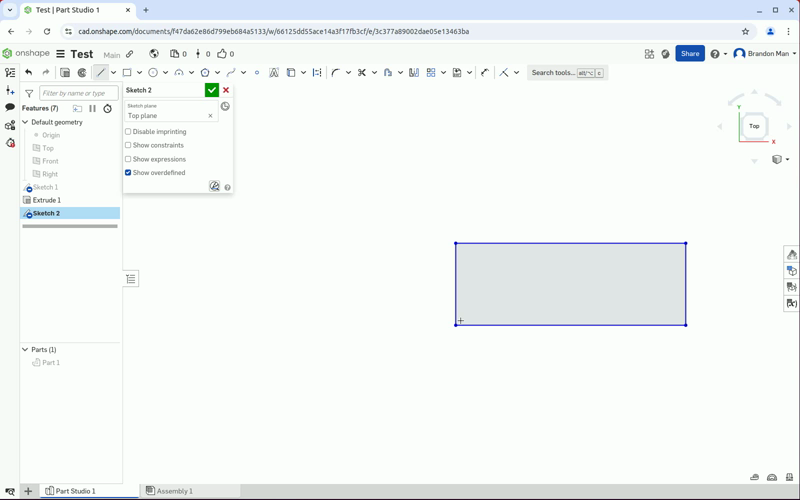
scroll(6)
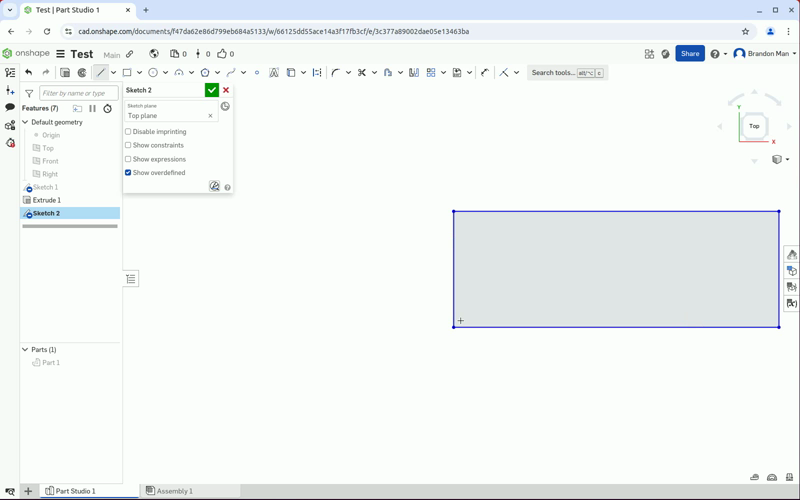
scroll(6)
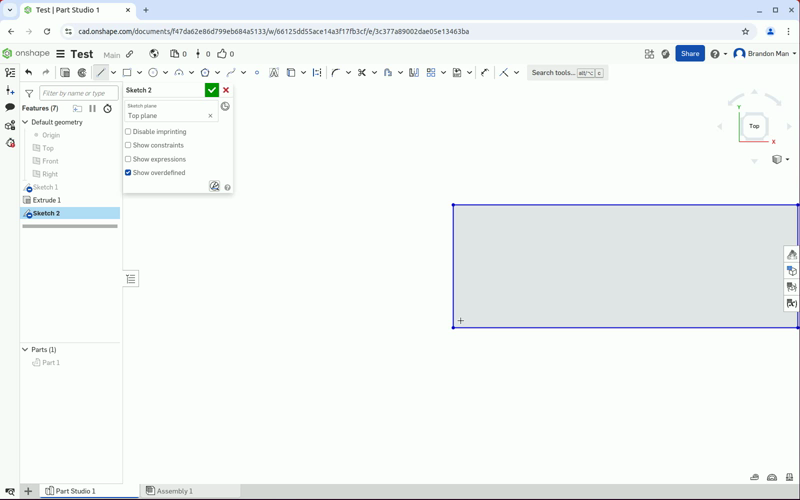
scroll(6)
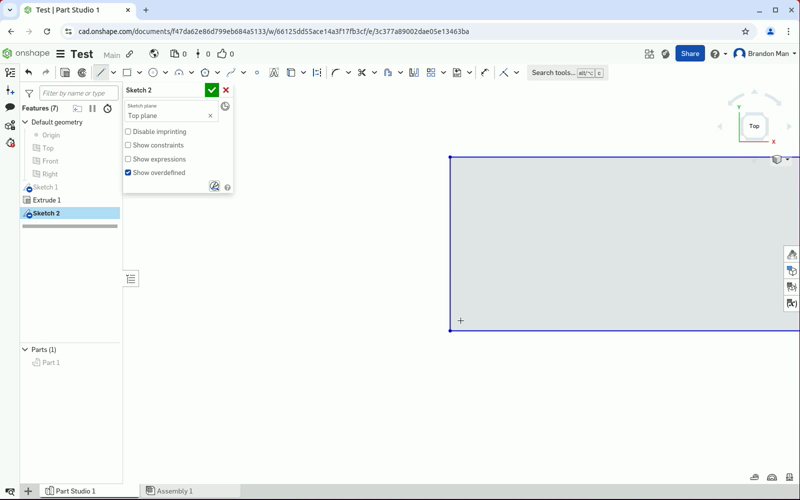
scroll(6)
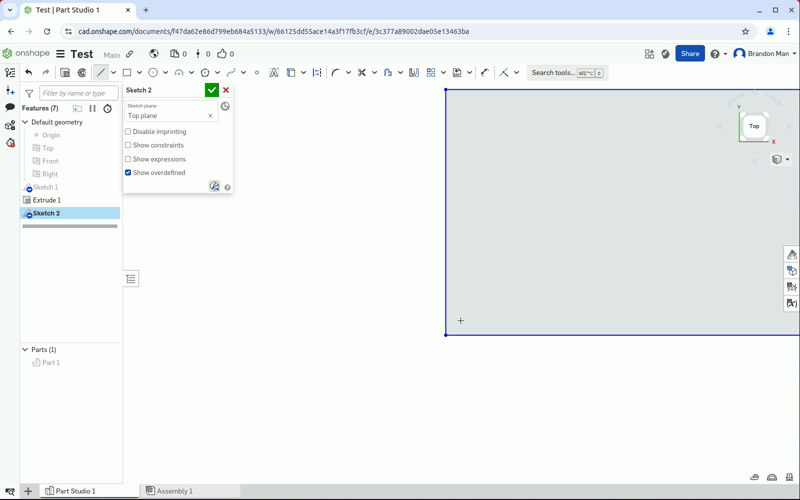
scroll(6)
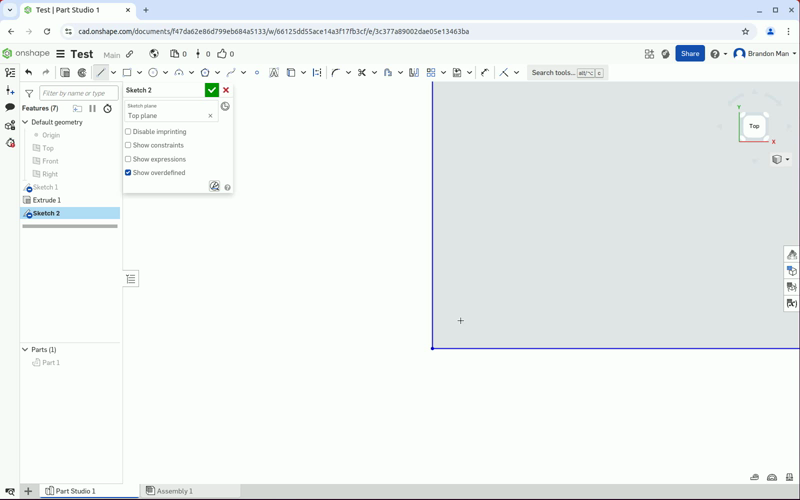
click(460, 320)
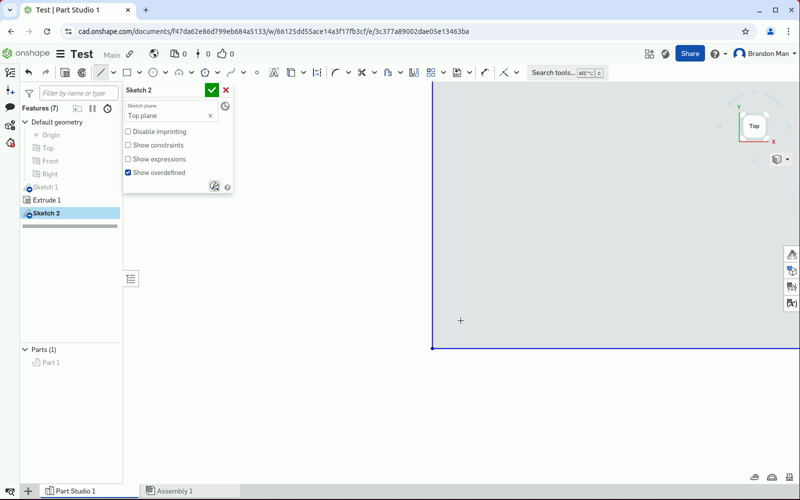
scroll(-6)
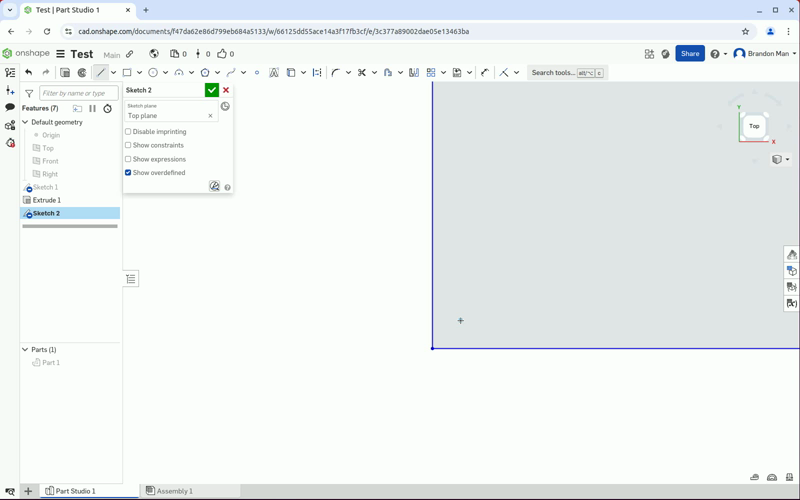
scroll(-6)
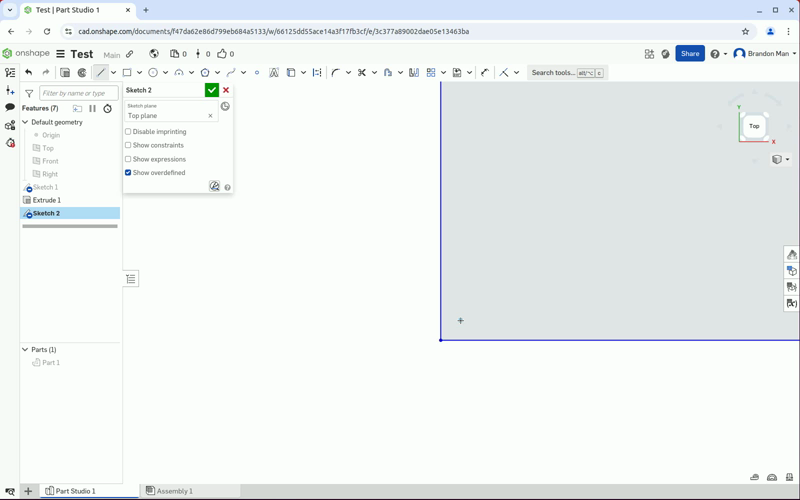
scroll(-6)
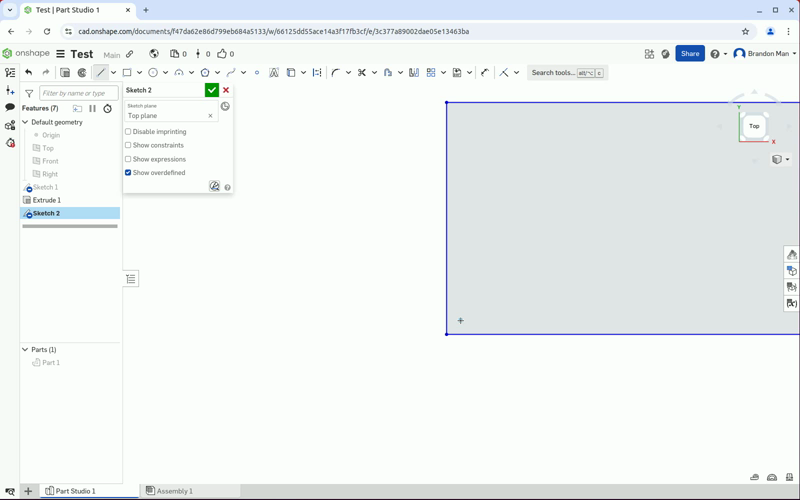
scroll(-6)
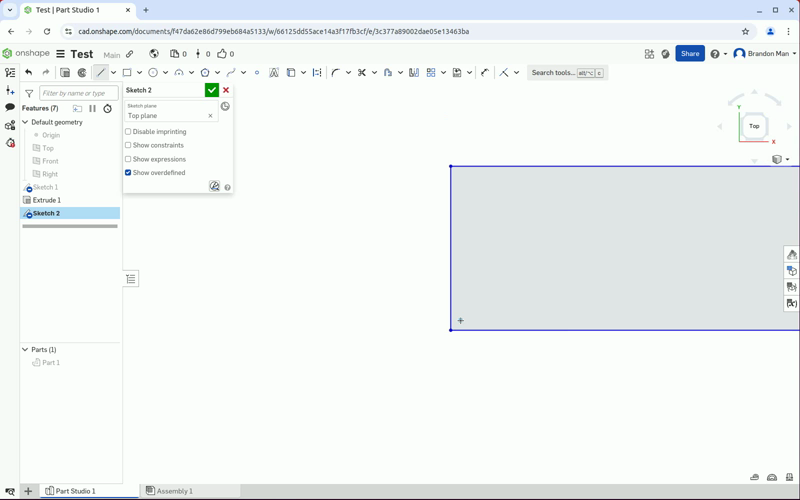
scroll(-6)
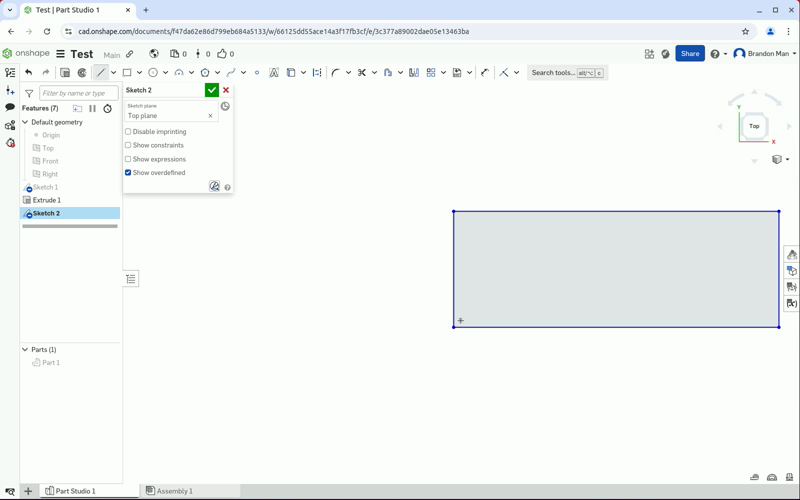
scroll(-6)
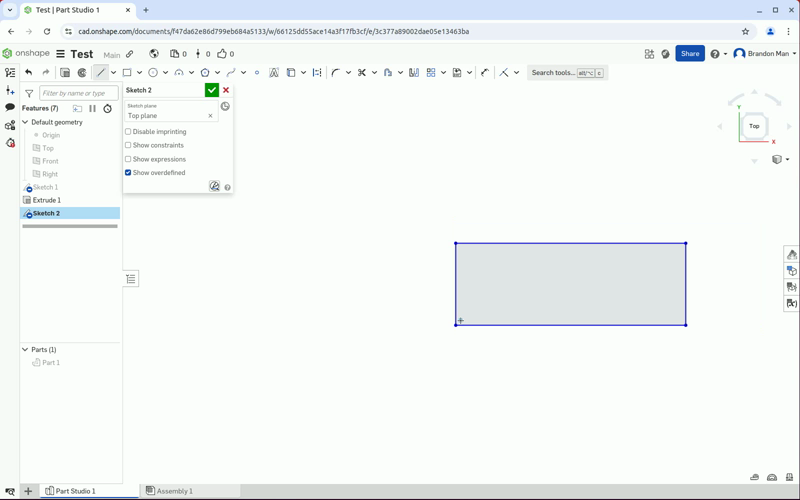
scroll(-6)
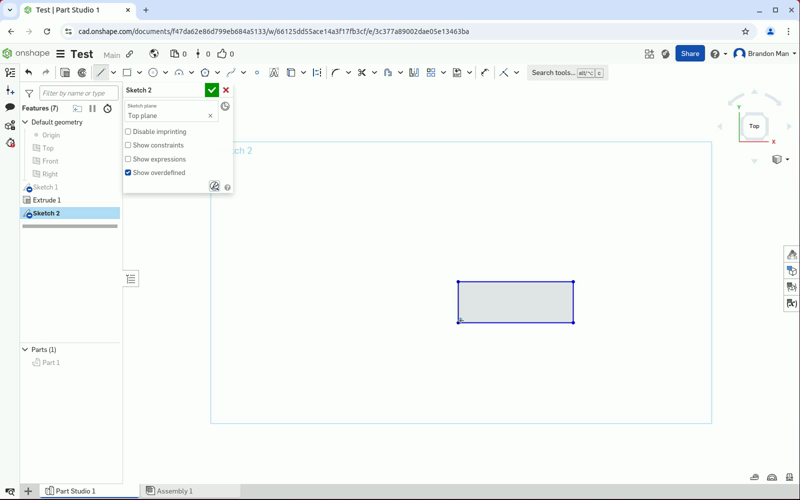
key_up(shift)
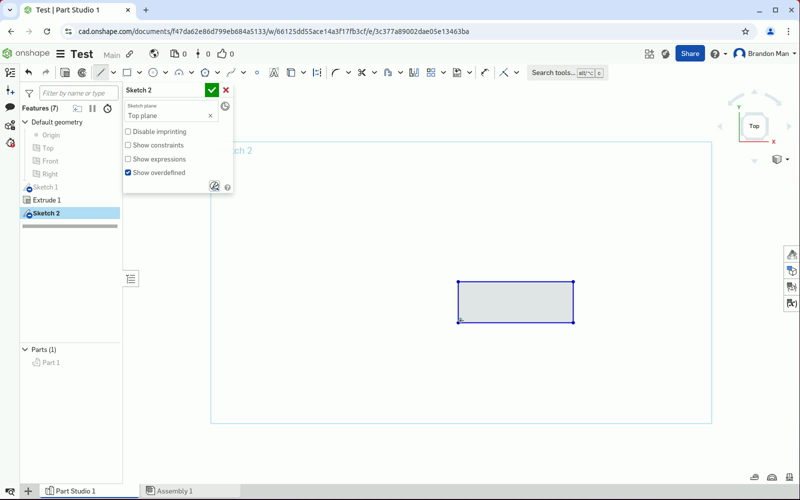
key_down(shift)
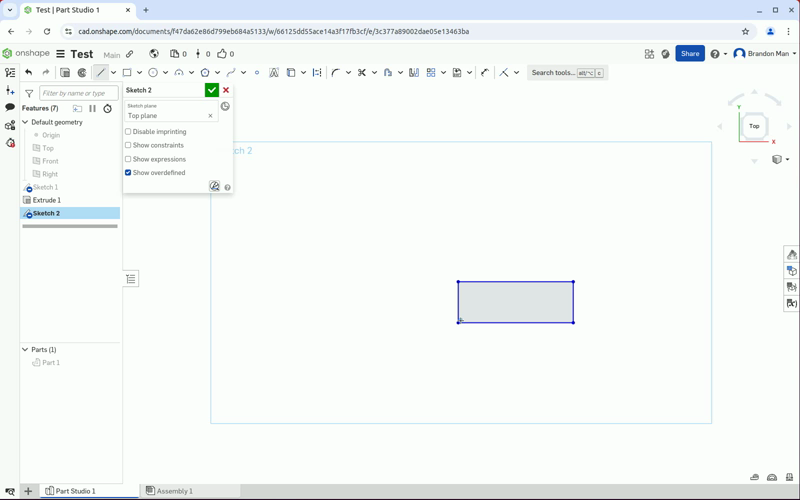
mouse_move(570, 320)
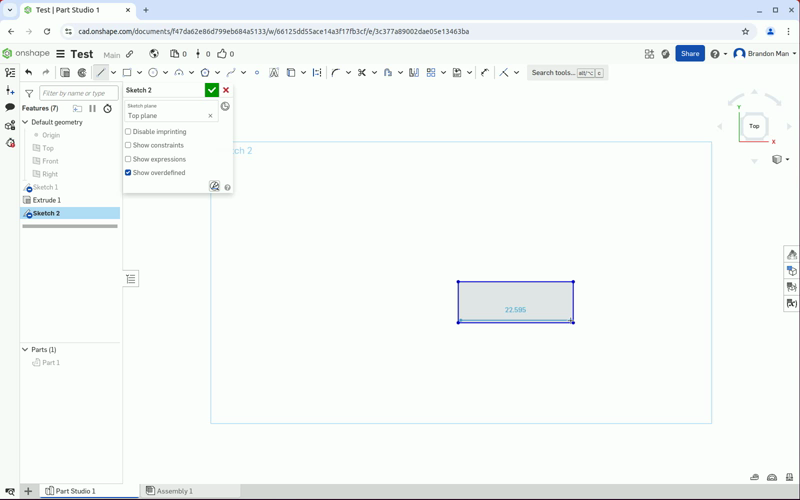
scroll(6)
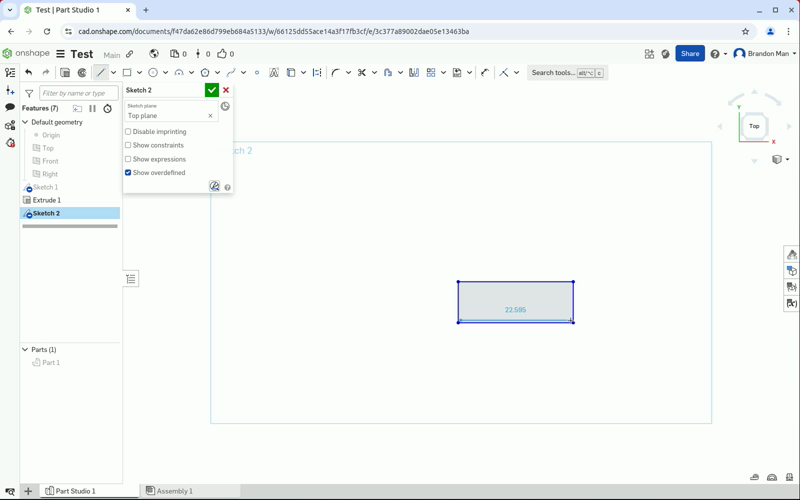
scroll(6)
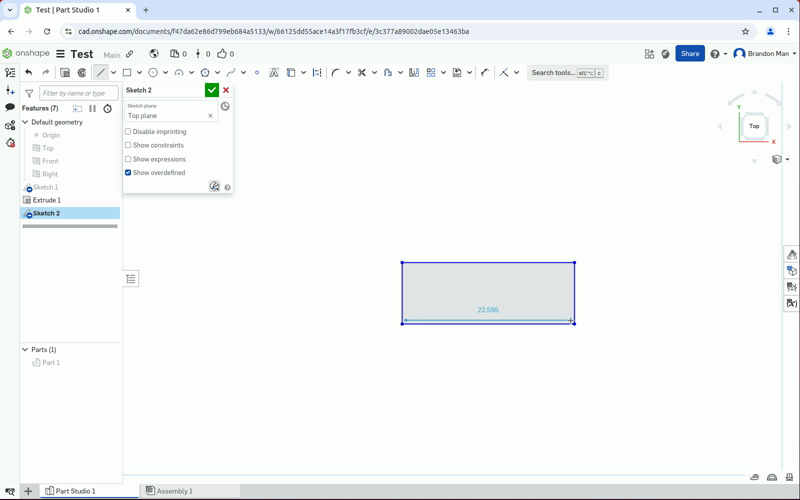
scroll(6)
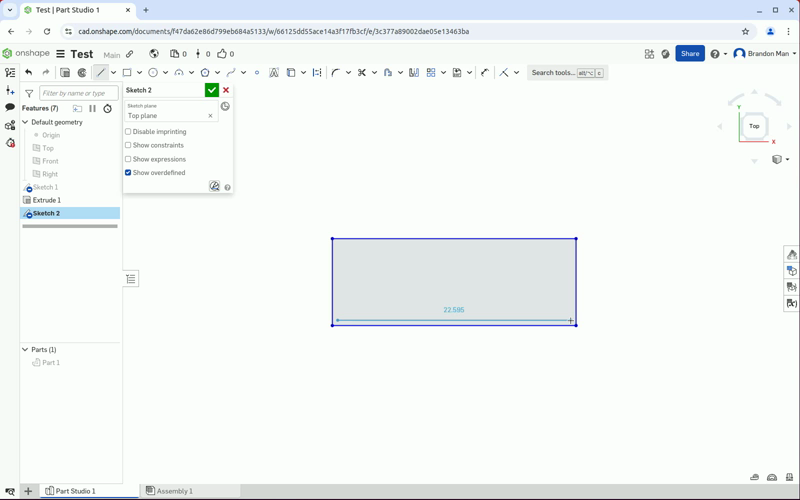
scroll(6)
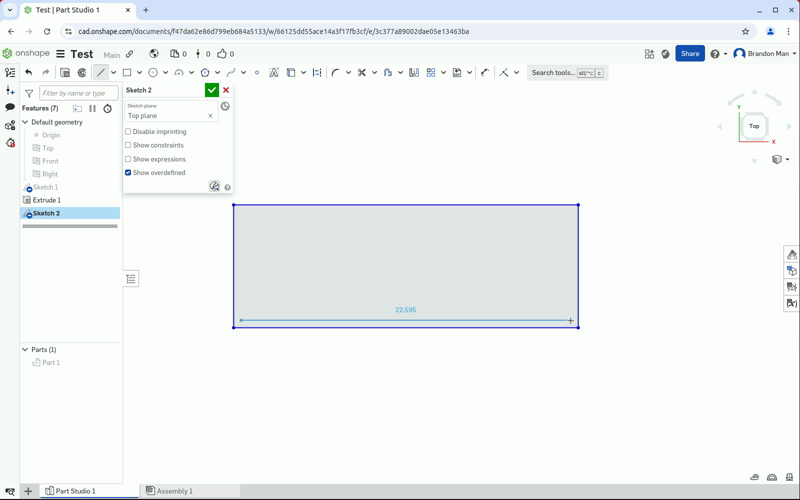
scroll(6)
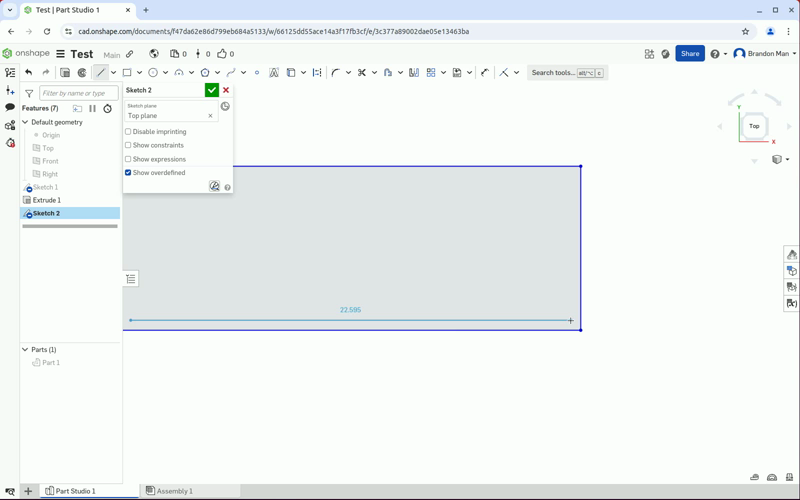
scroll(6)
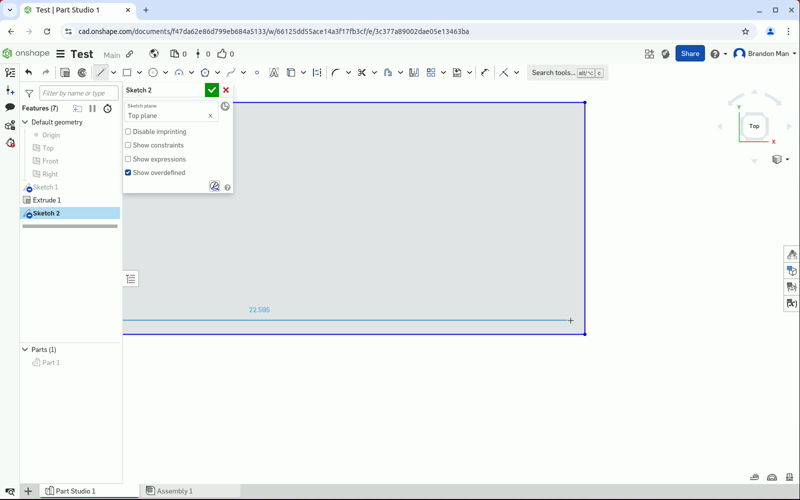
scroll(6)
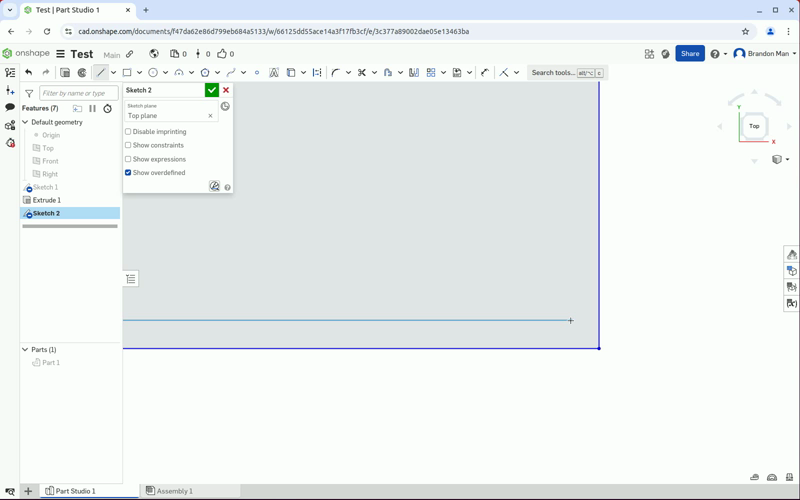
click(570, 320)
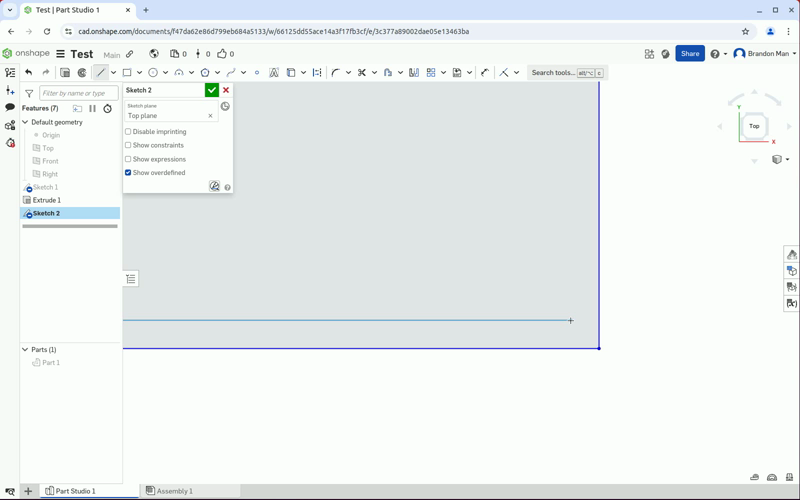
scroll(-6)
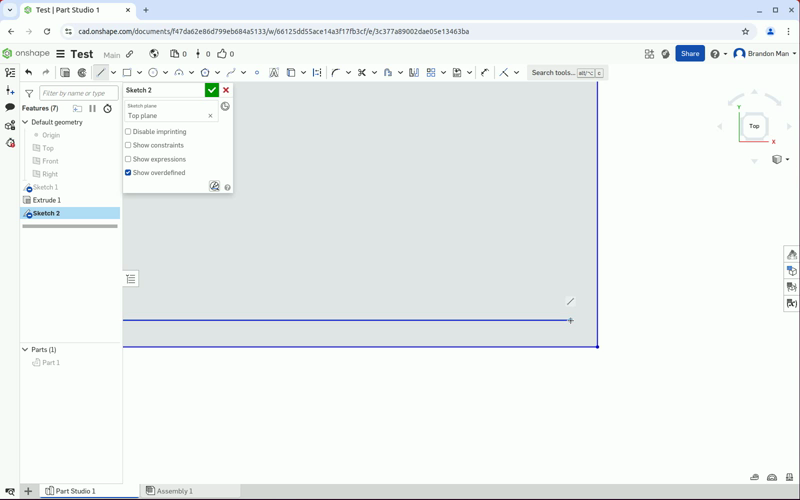
scroll(-6)
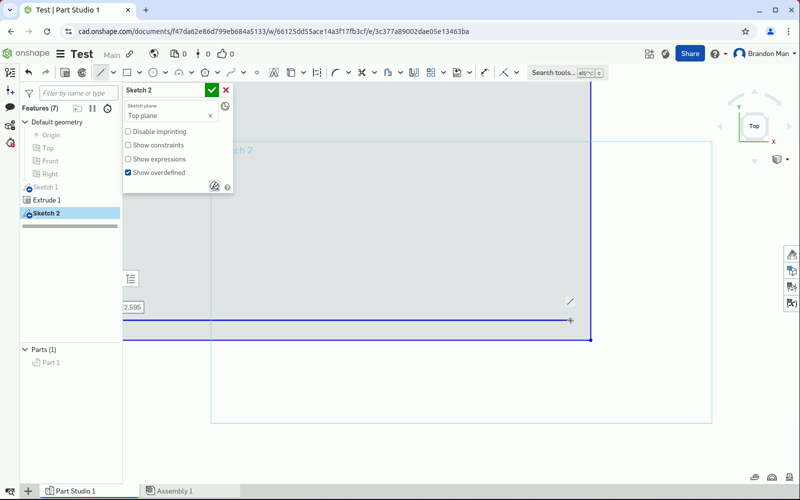
scroll(-6)
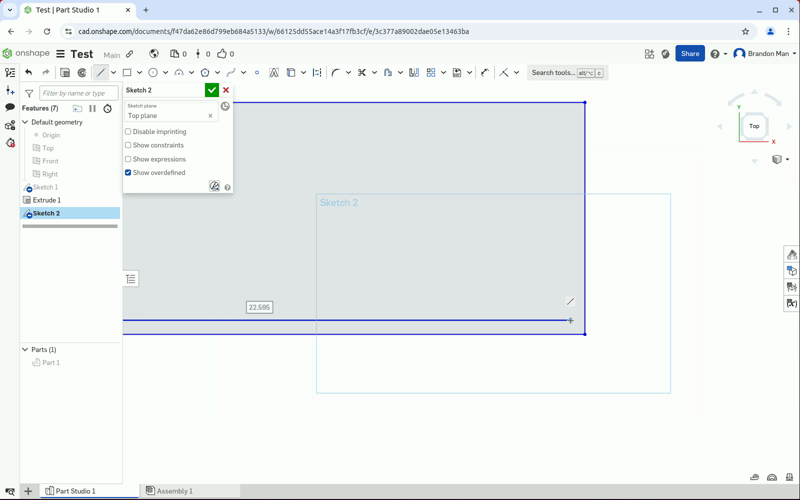
scroll(-6)
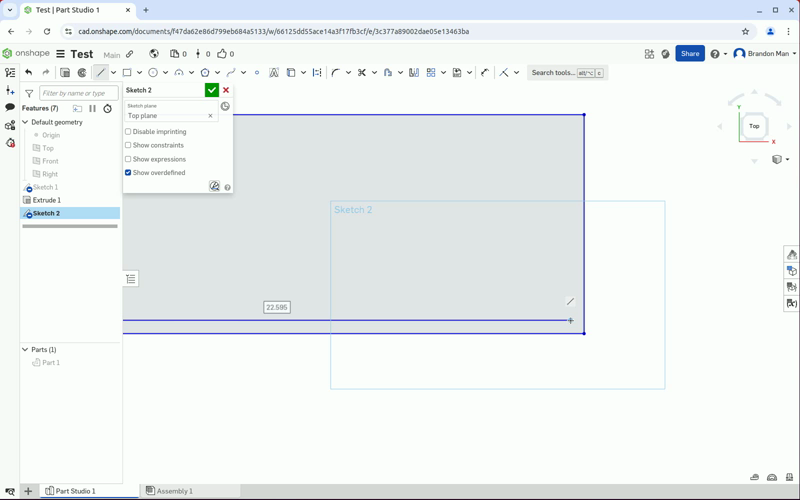
scroll(-6)
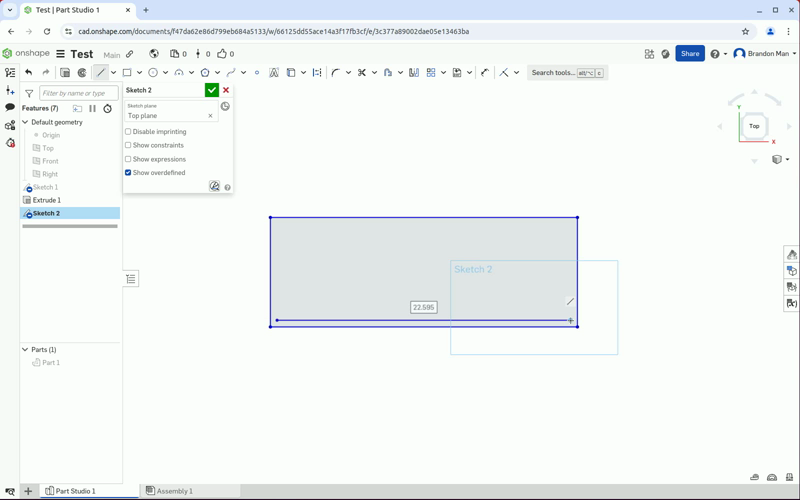
scroll(-6)
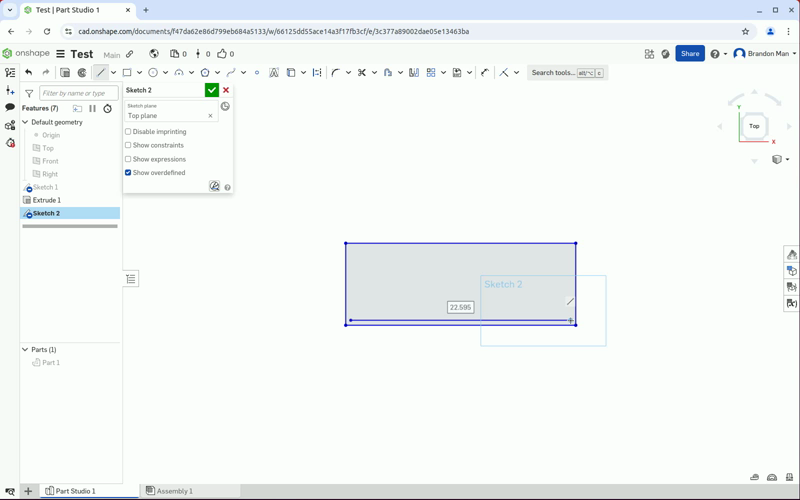
scroll(-6)
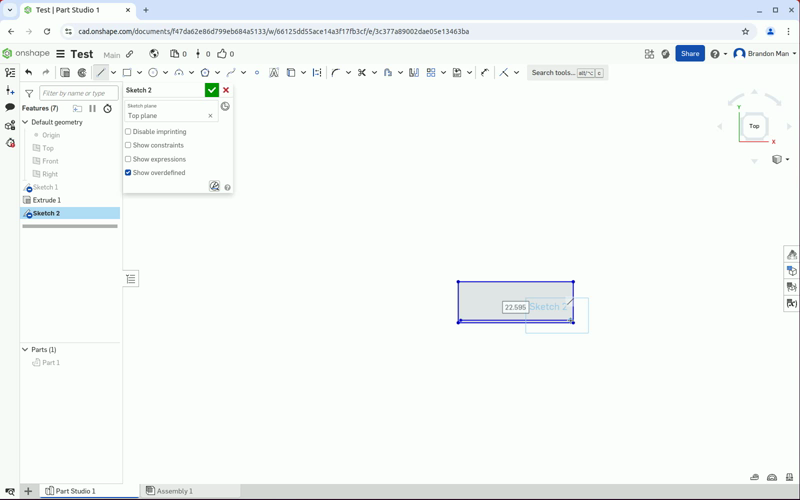
key_up(shift)
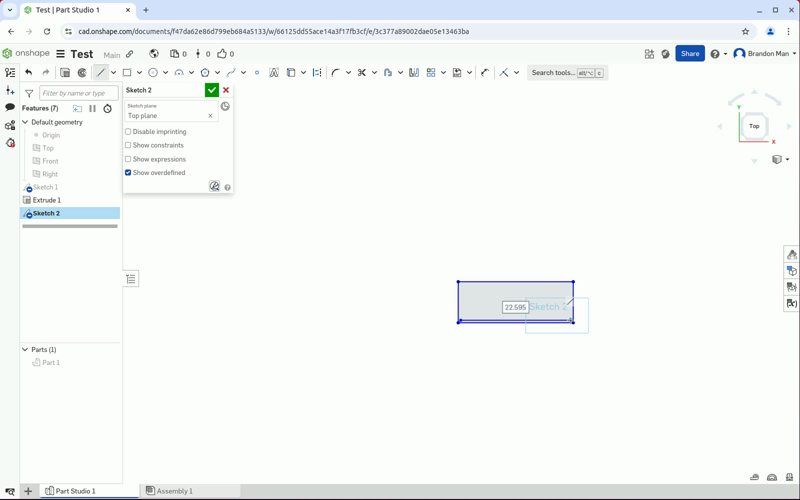
key_down(shift)
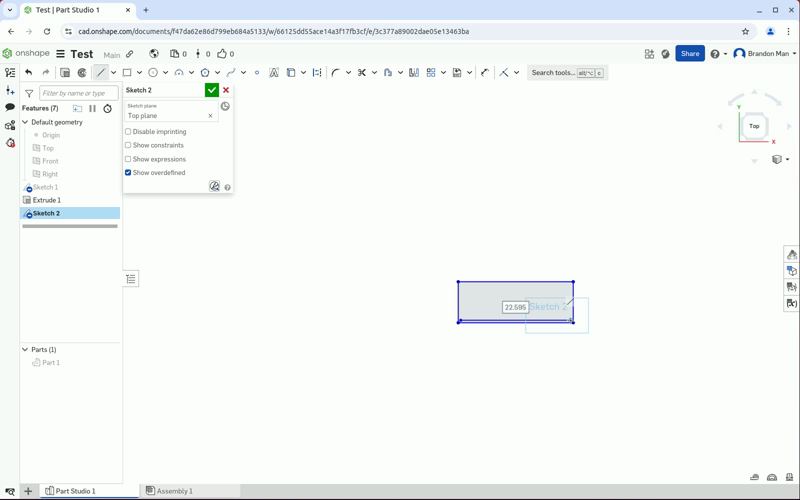
mouse_move(589, 320)
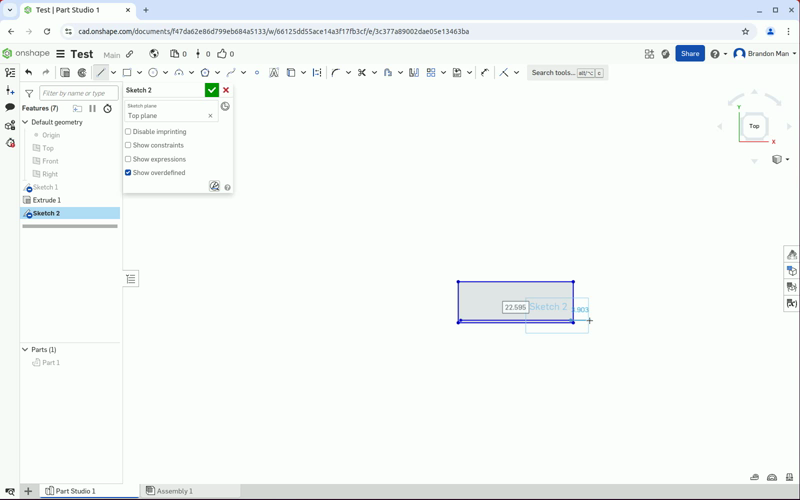
mouse_move(570, 282)
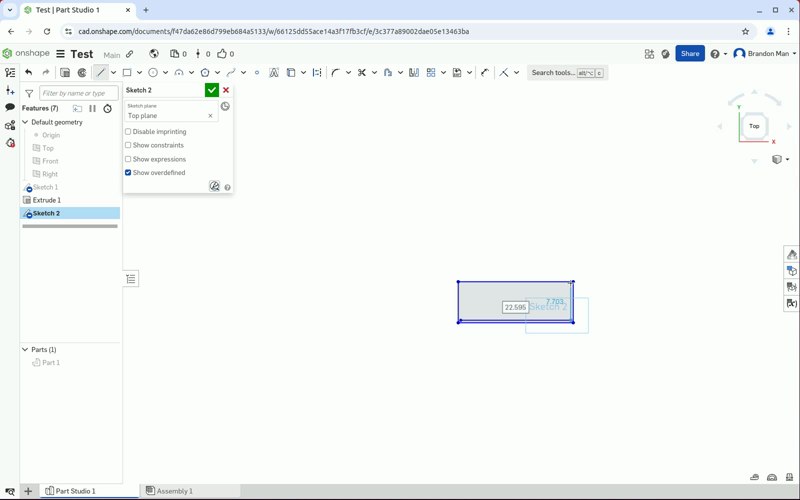
scroll(6)
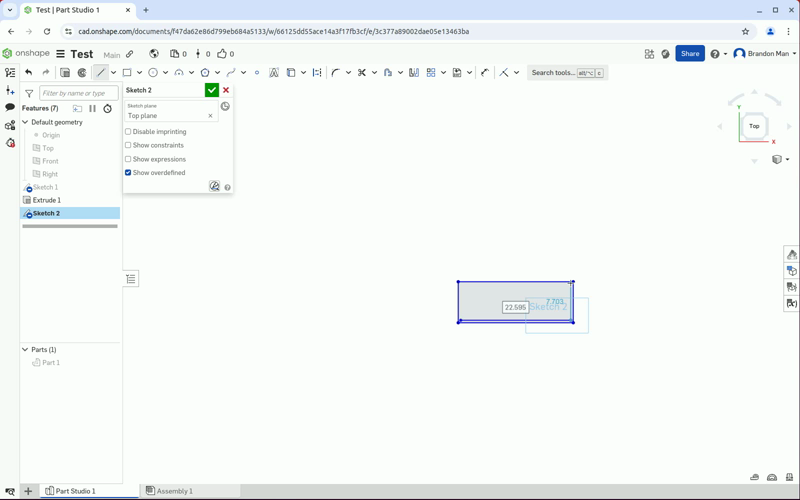
scroll(6)
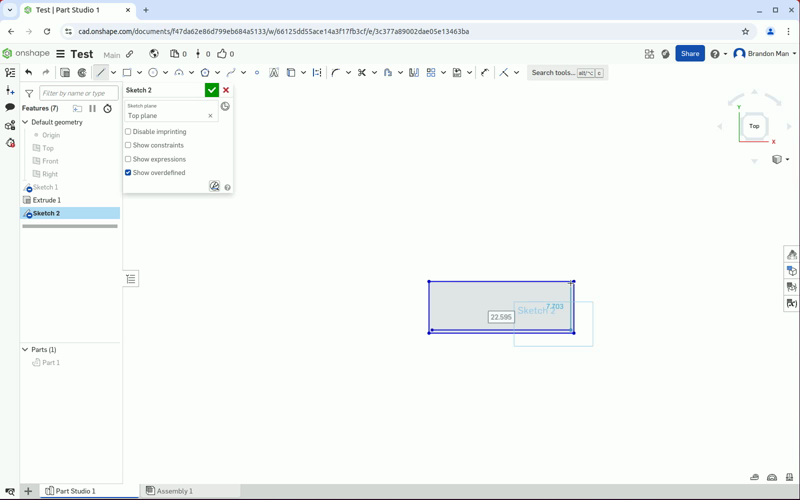
scroll(6)
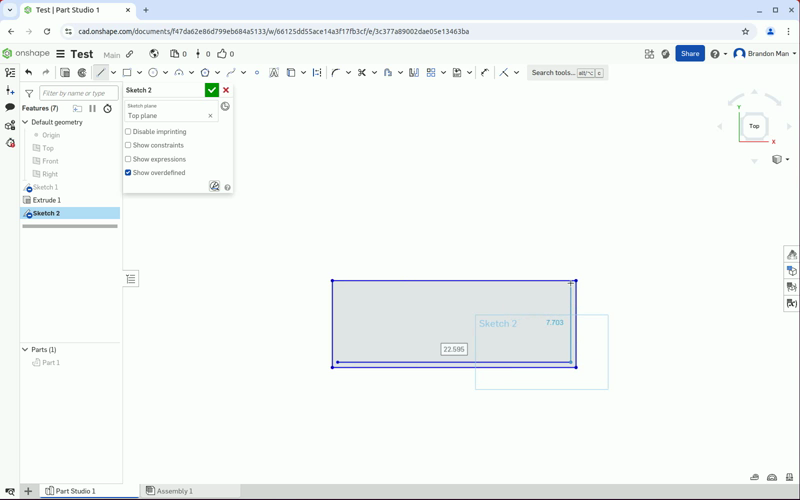
scroll(6)
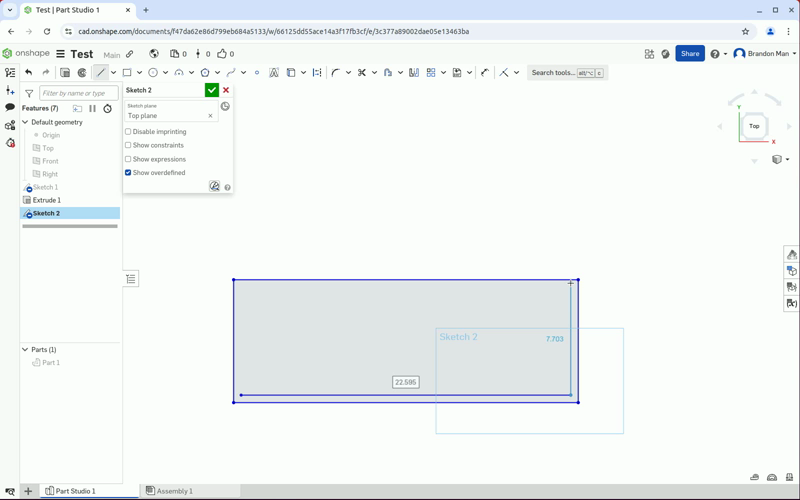
scroll(6)
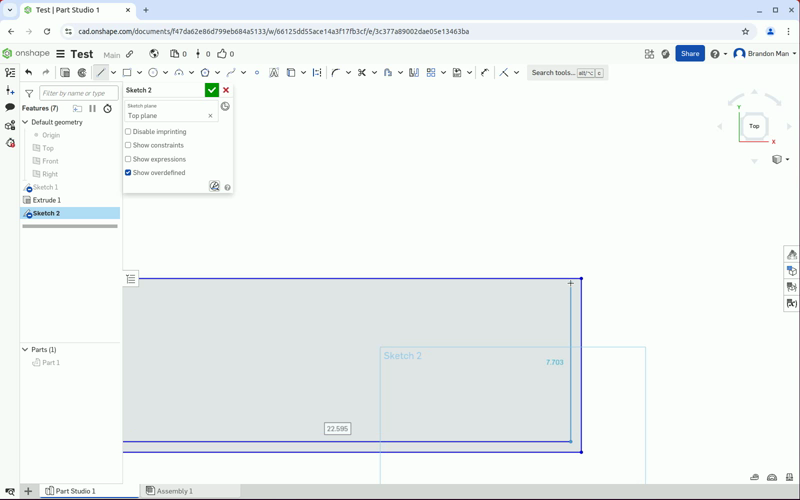
scroll(6)
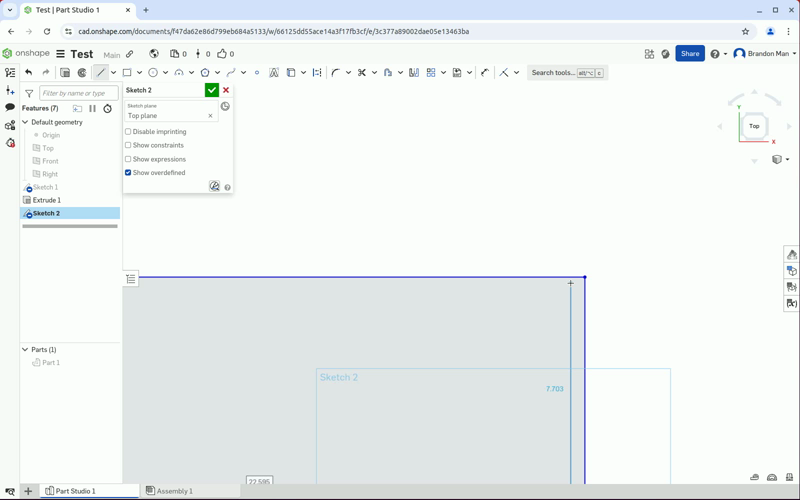
scroll(6)
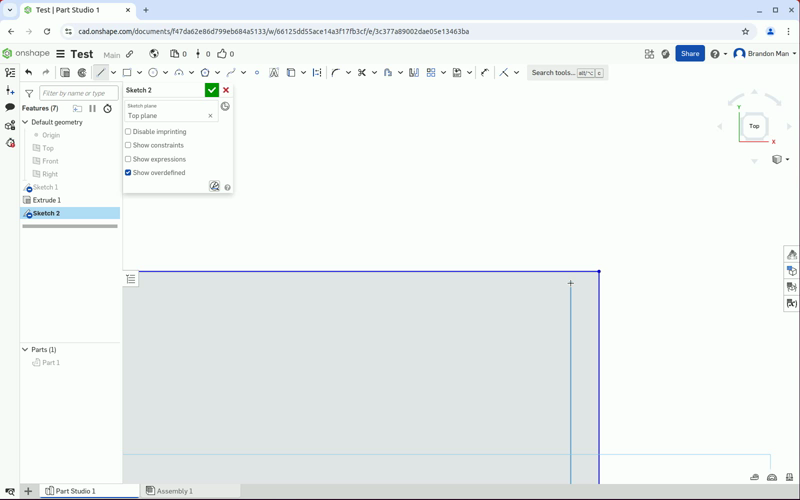
click(570, 282)
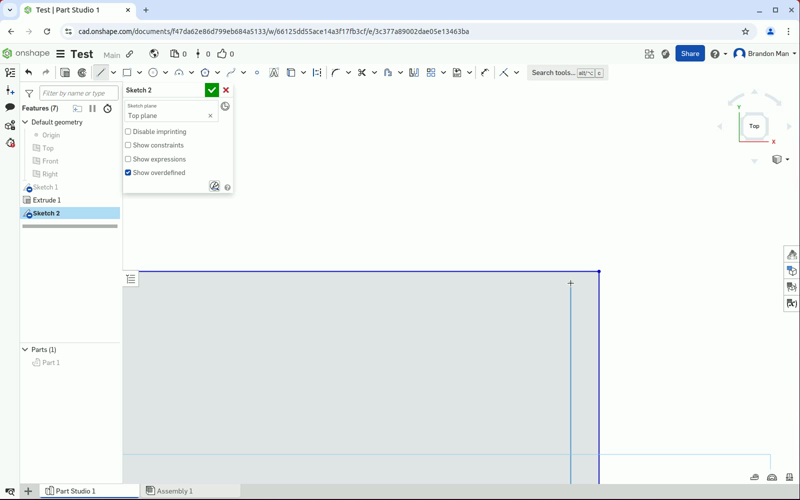
scroll(-6)
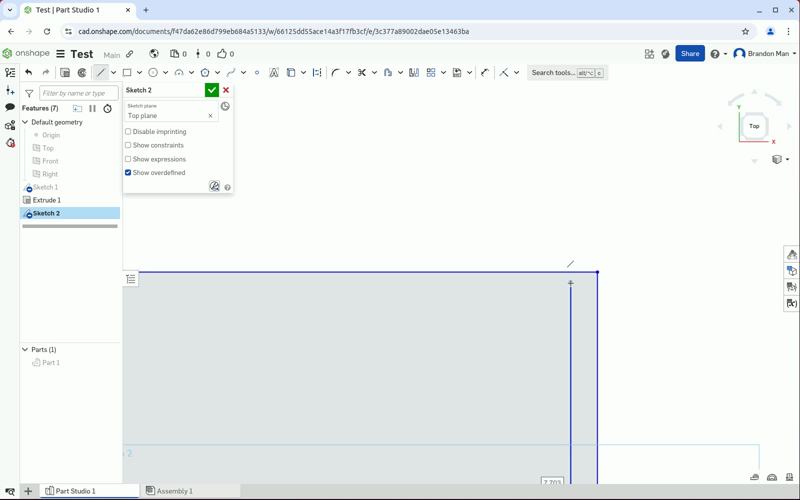
scroll(-6)
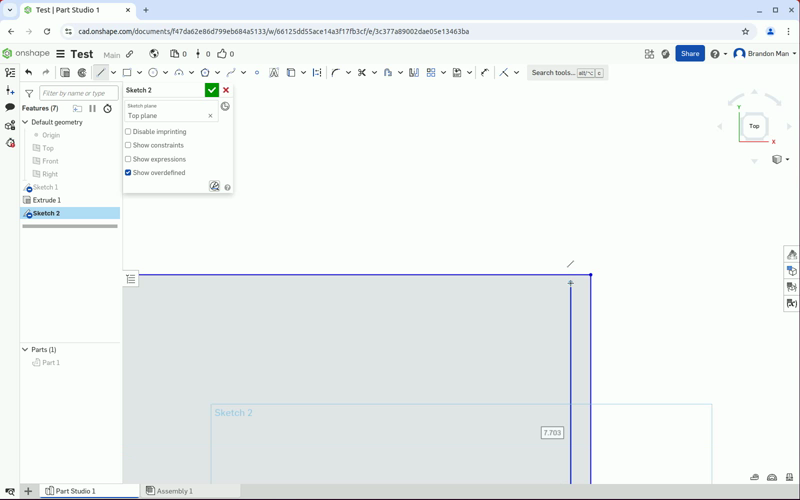
scroll(-6)
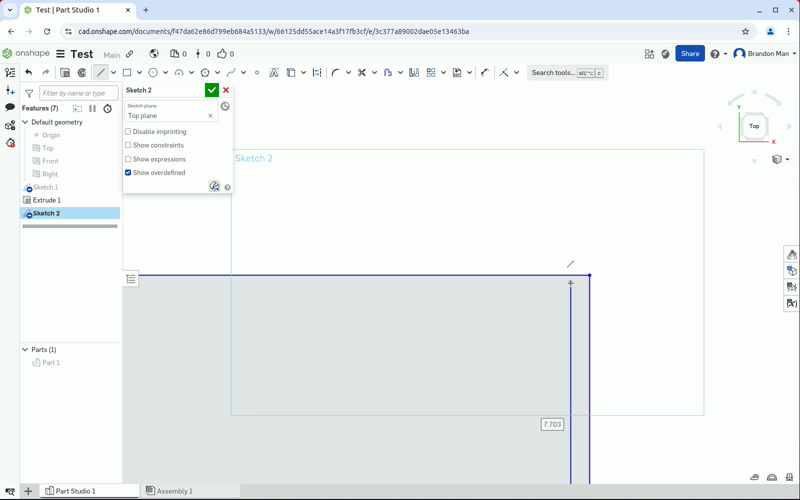
scroll(-6)
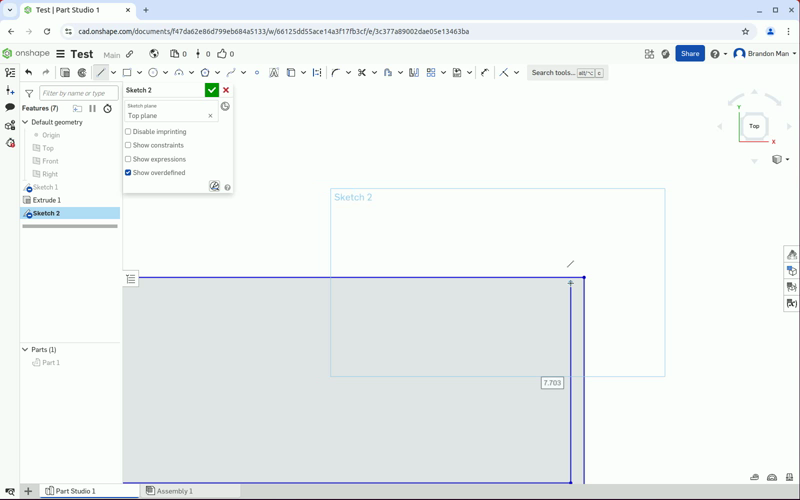
scroll(-6)
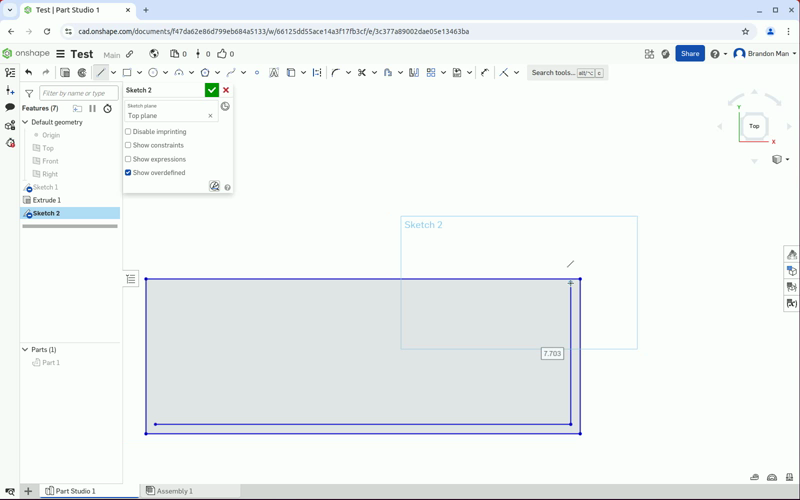
scroll(-6)
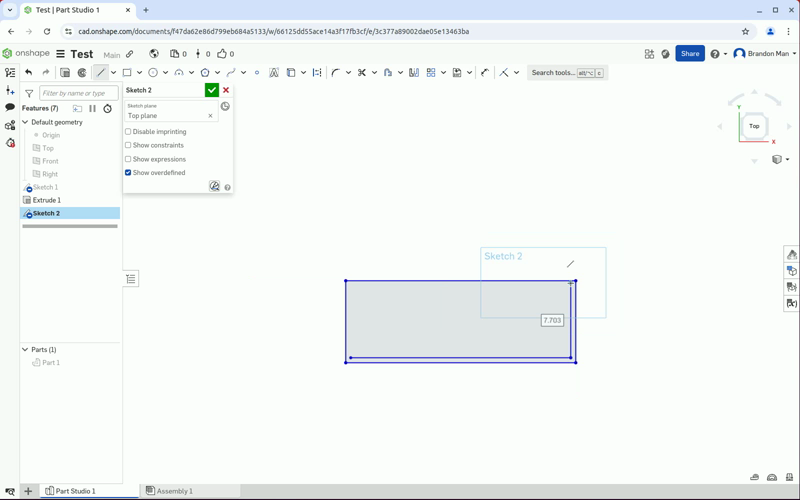
scroll(-6)
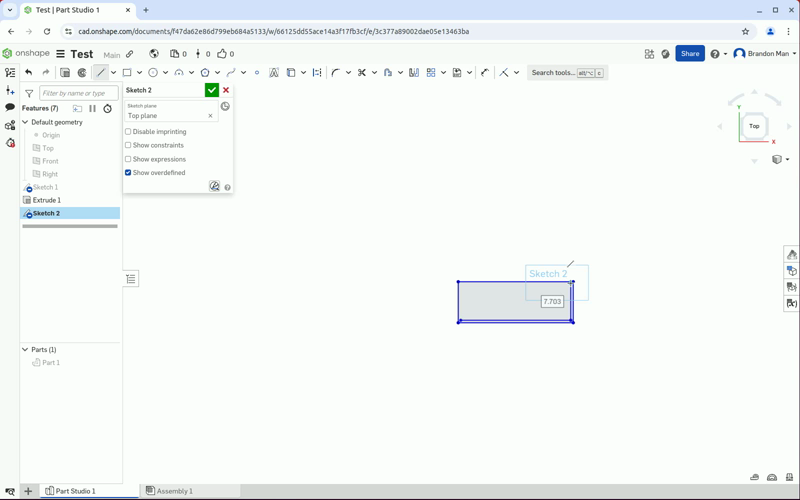
key_up(shift)
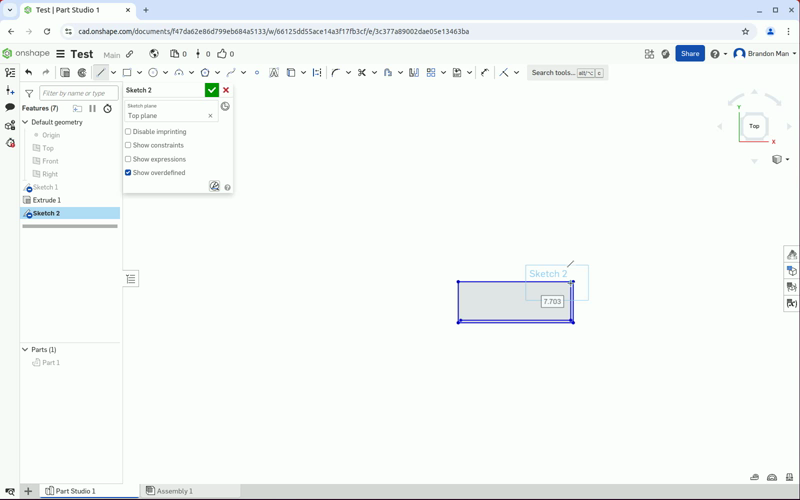
key_down(shift)
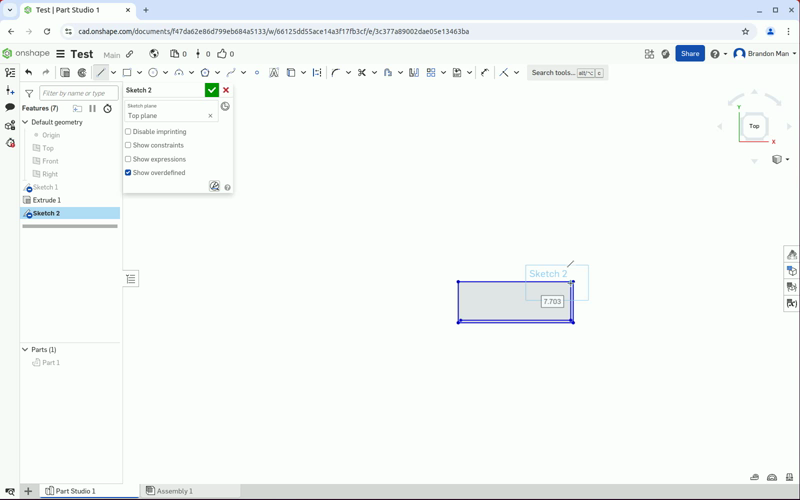
mouse_move(460, 282)
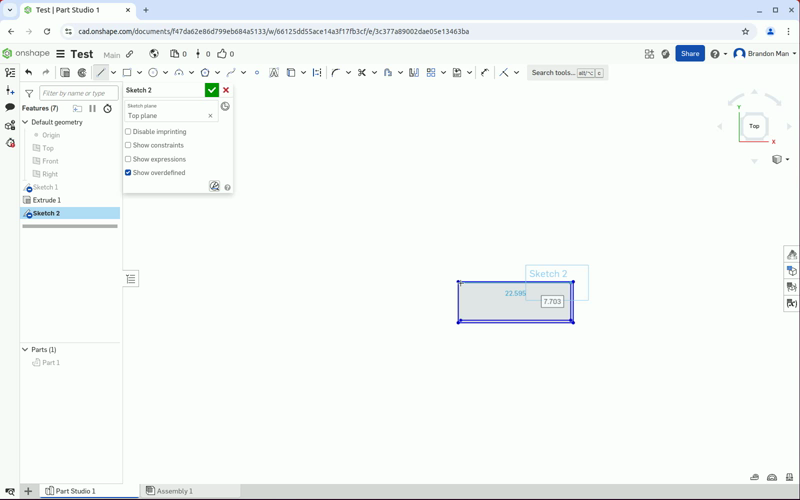
scroll(6)
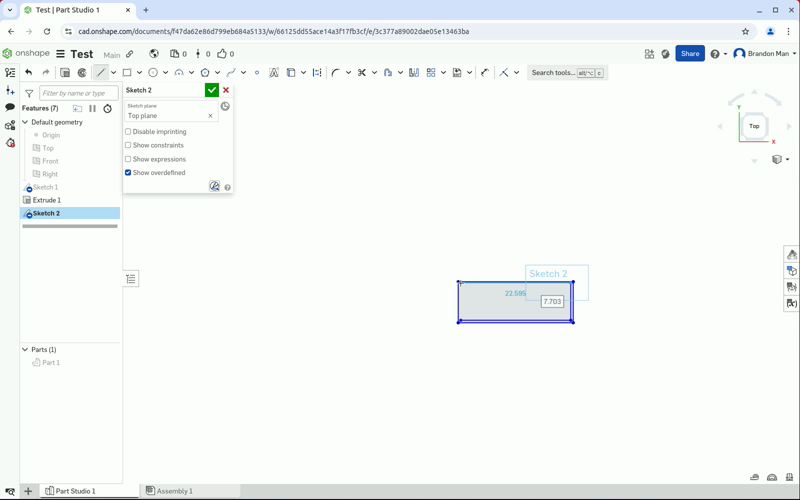
scroll(6)
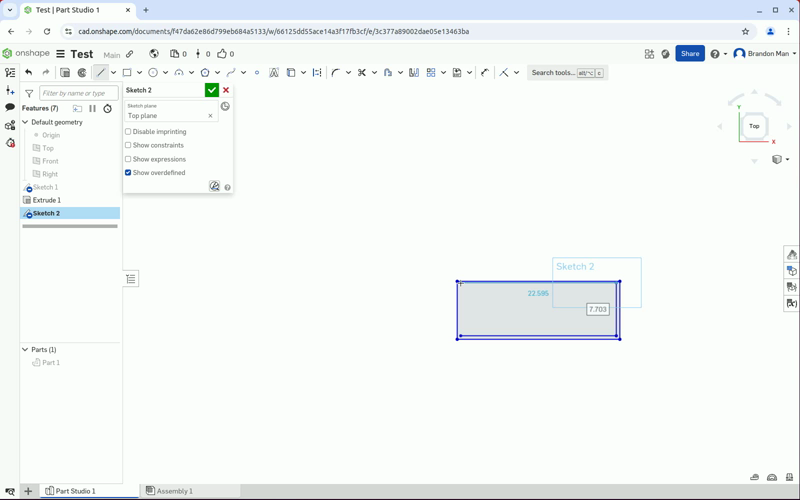
scroll(6)
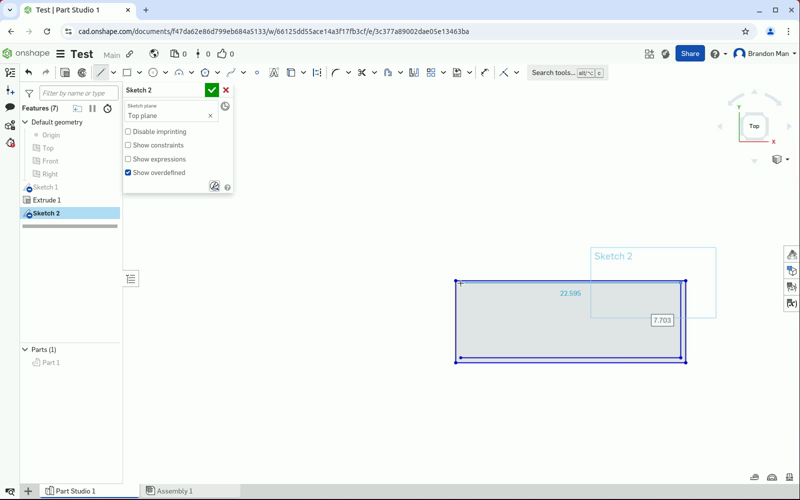
scroll(6)
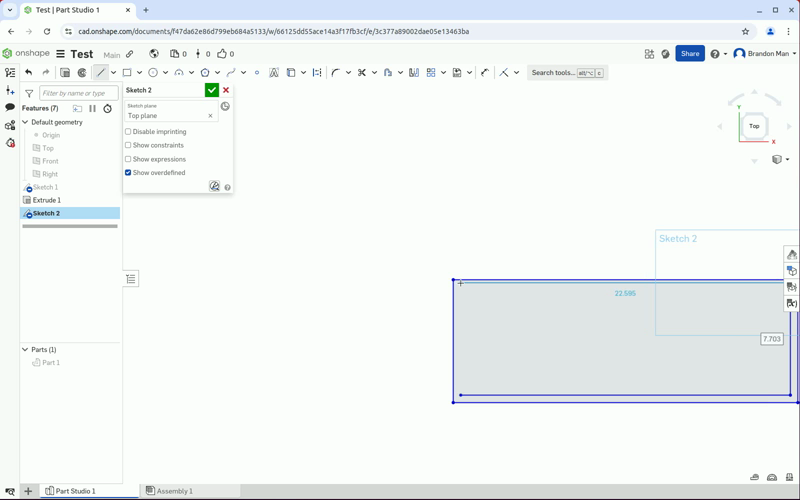
scroll(6)
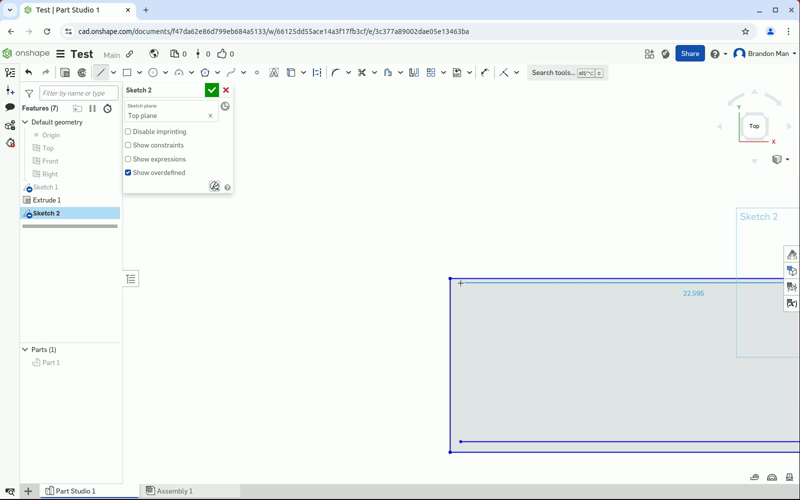
scroll(6)
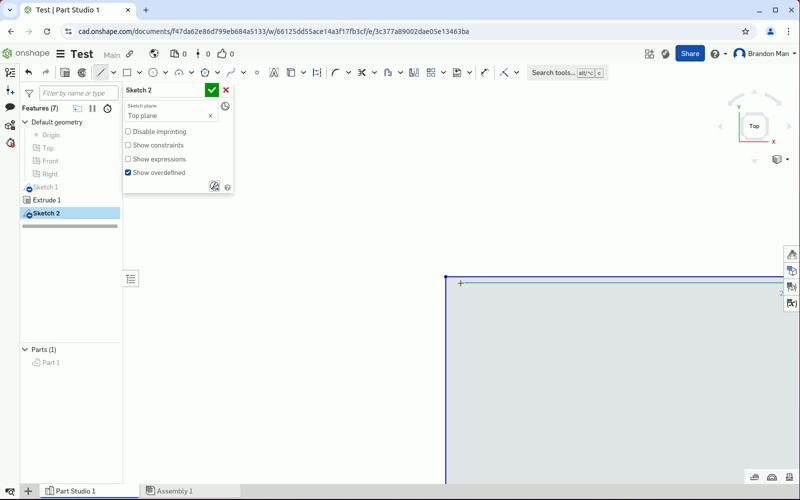
scroll(6)
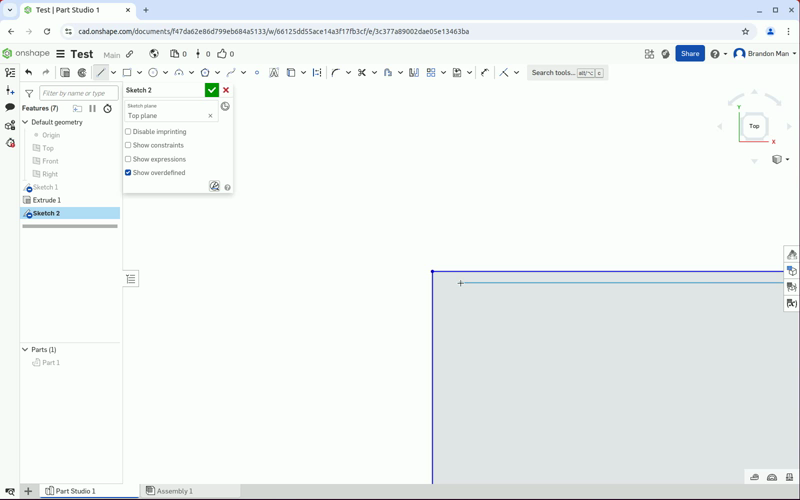
click(460, 282)
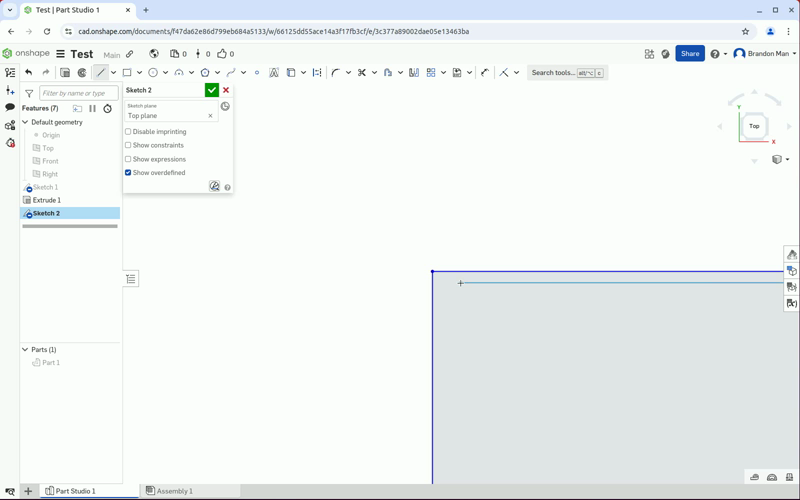
scroll(-6)
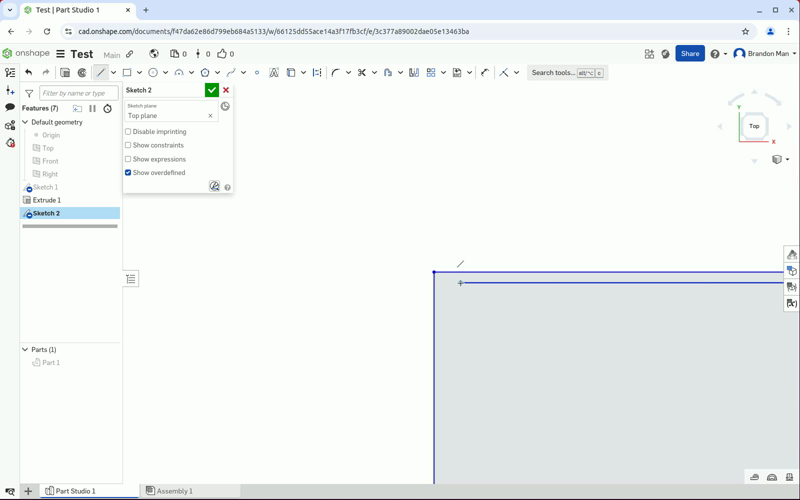
scroll(-6)
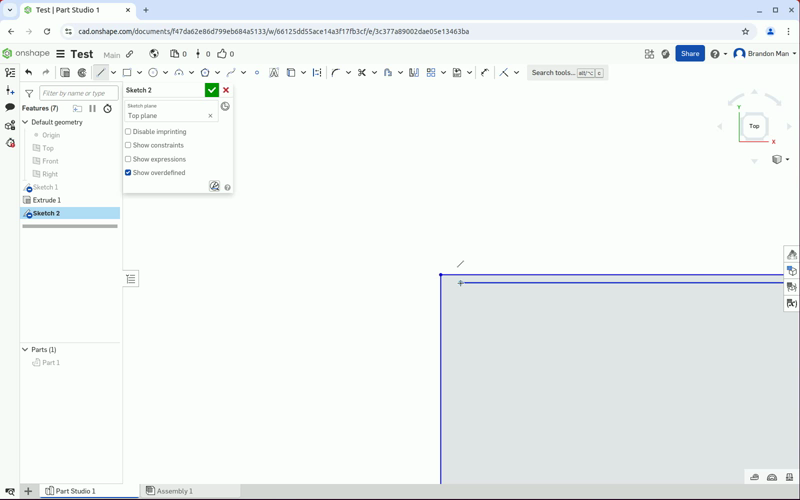
scroll(-6)
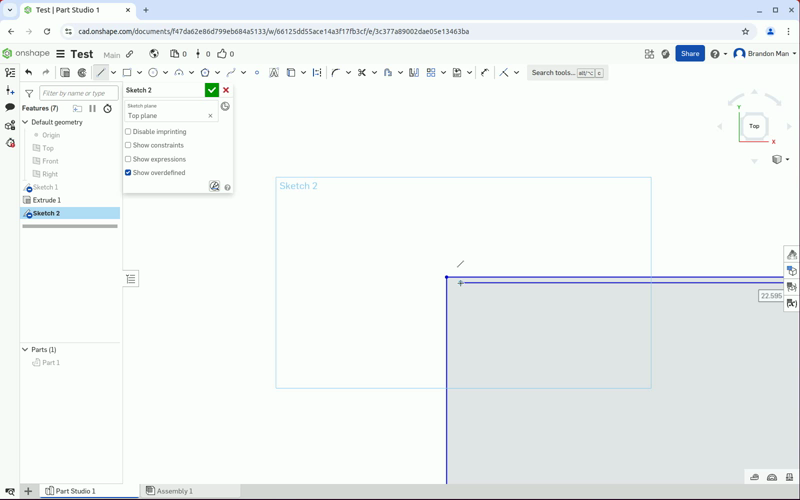
scroll(-6)
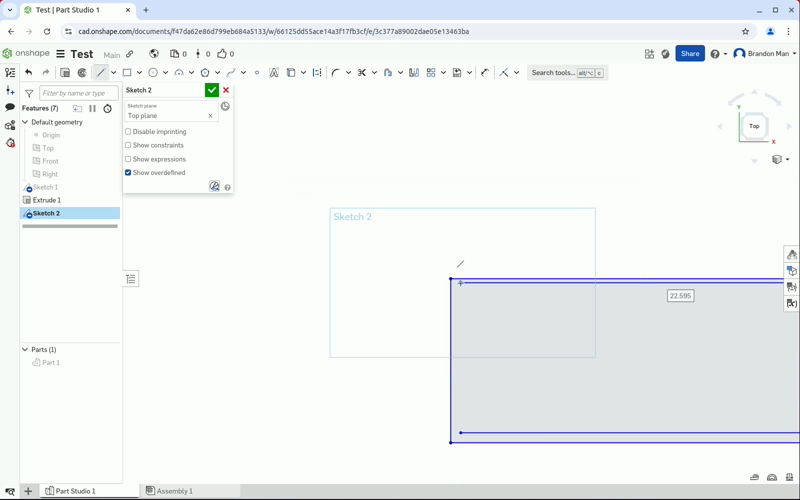
scroll(-6)
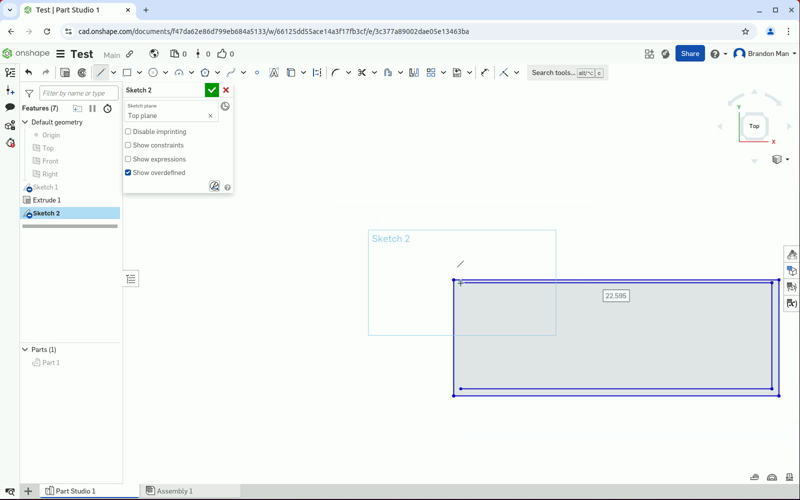
scroll(-6)
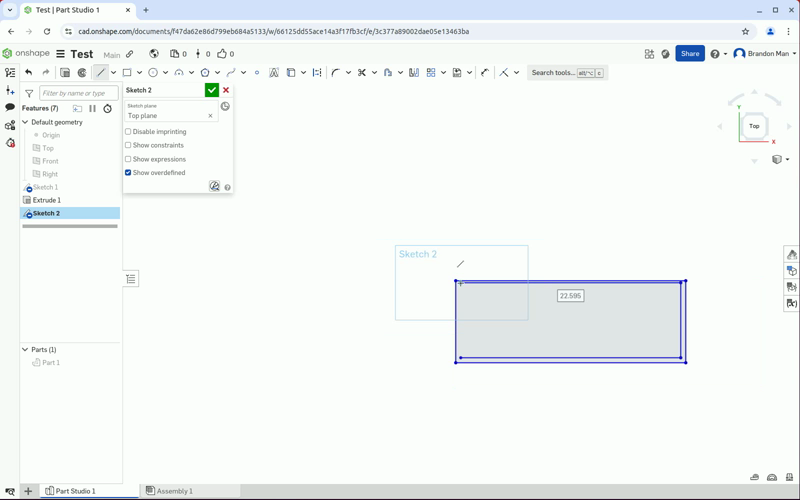
scroll(-6)
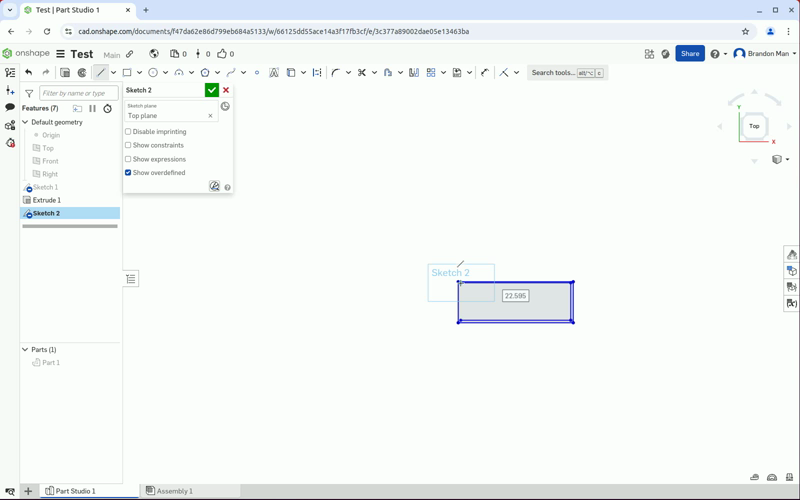
key_up(shift)
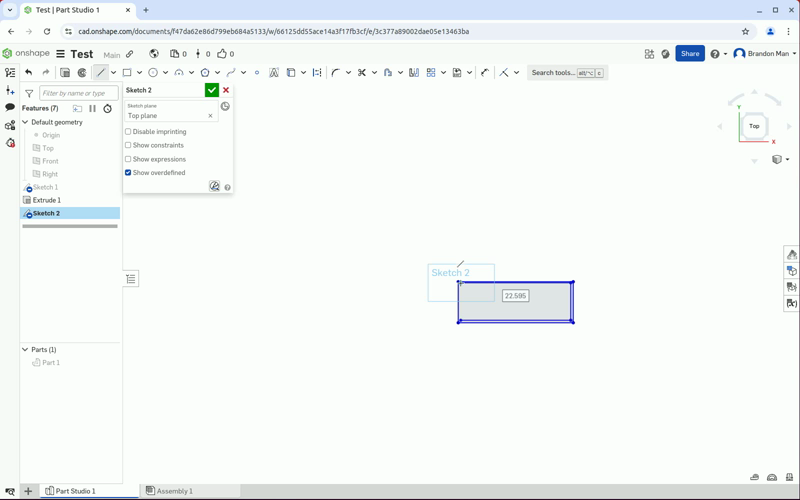
mouse_move(490, 282)
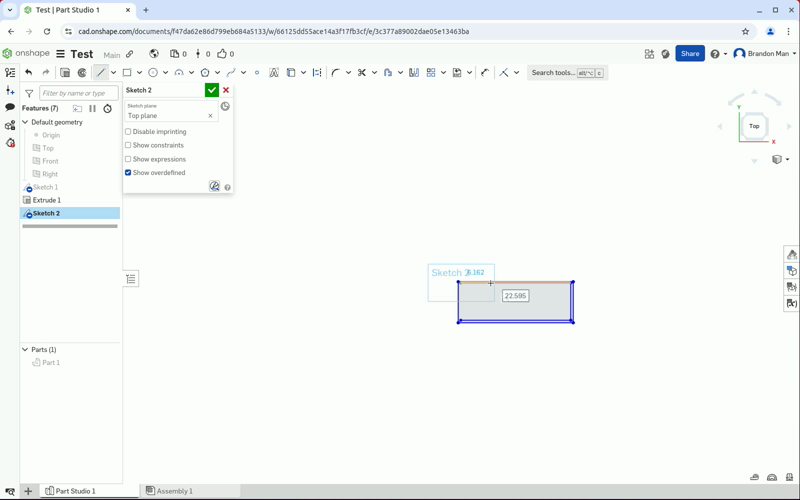
key_down(shift)
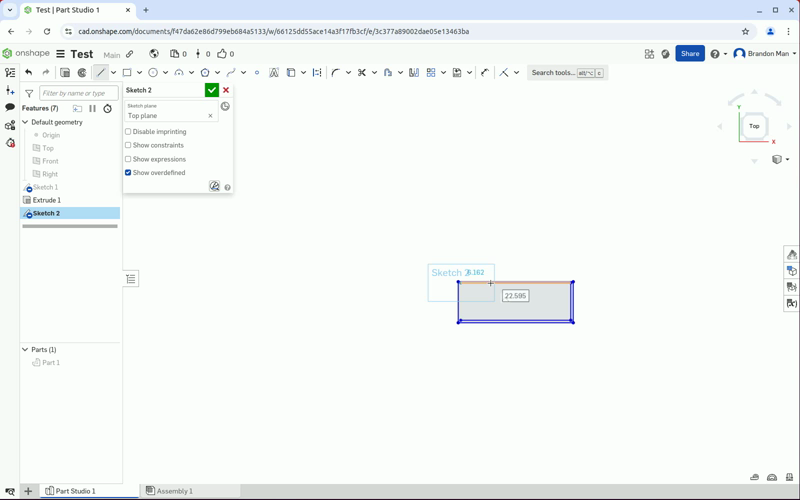
mouse_move(460, 320)
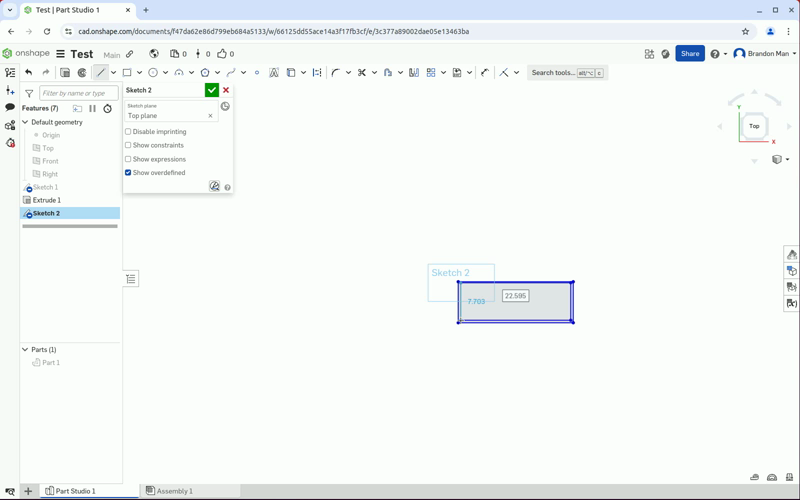
scroll(6)
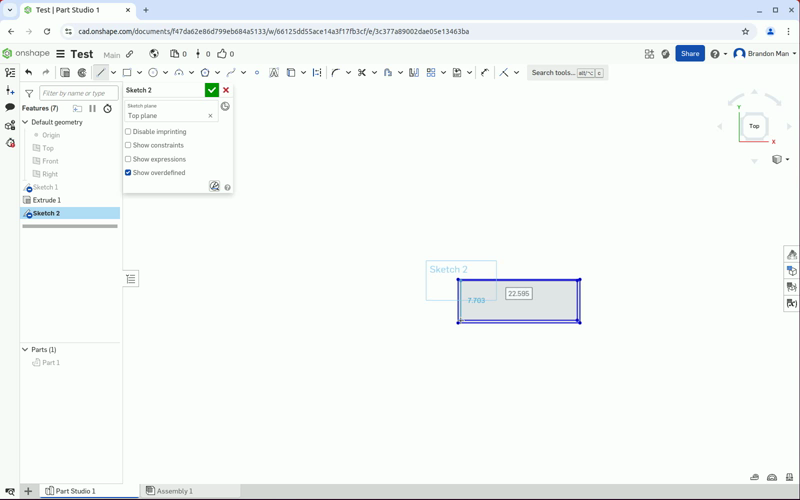
scroll(6)
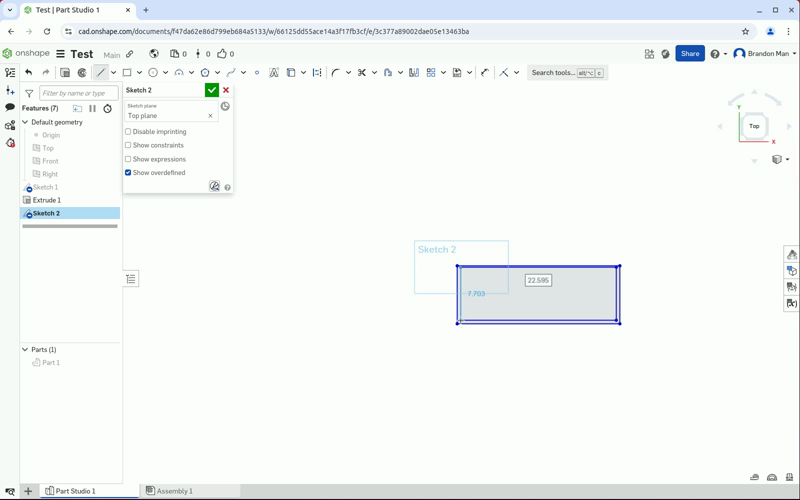
scroll(6)
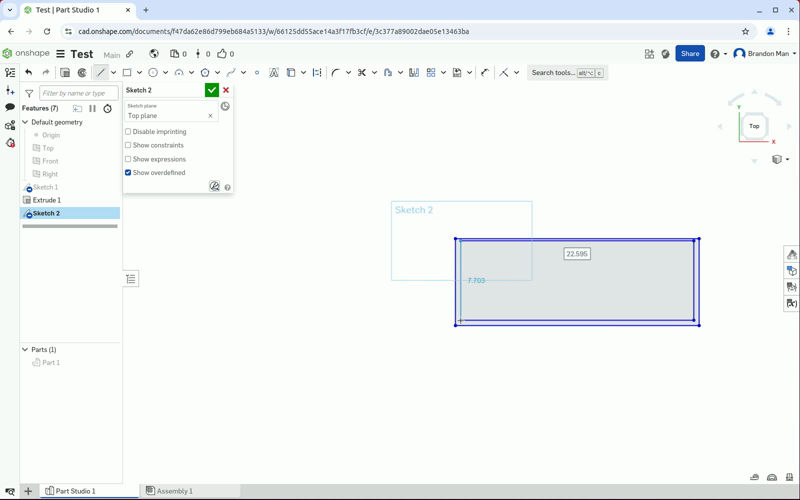
scroll(6)
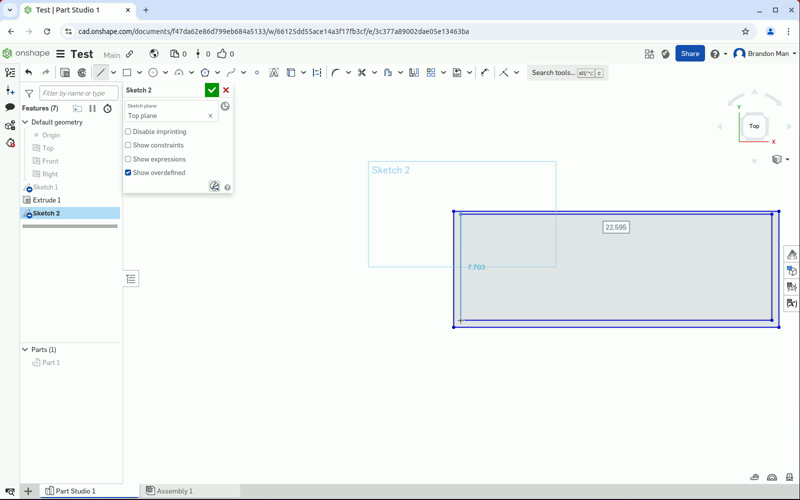
scroll(6)
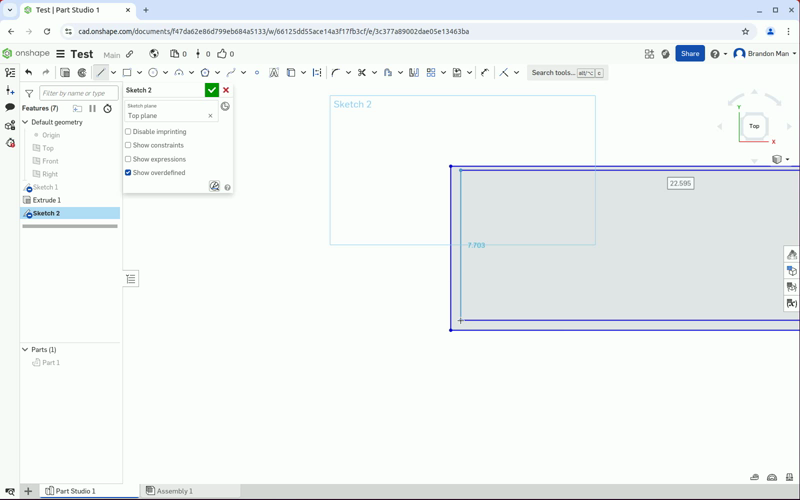
scroll(6)
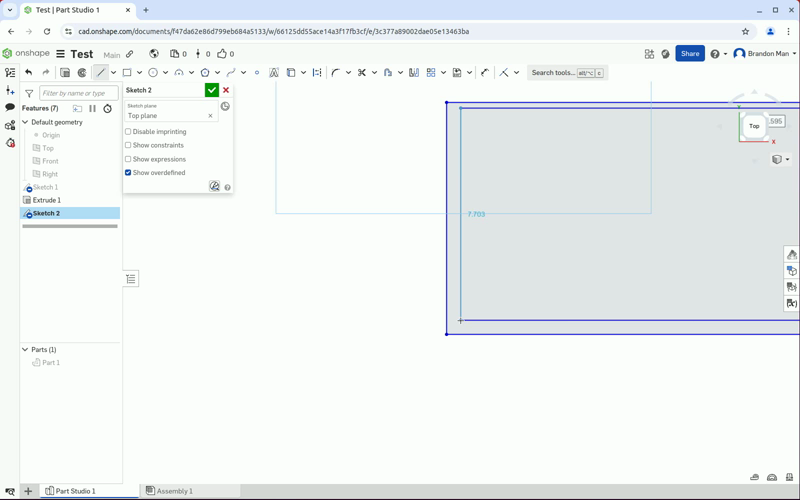
scroll(6)
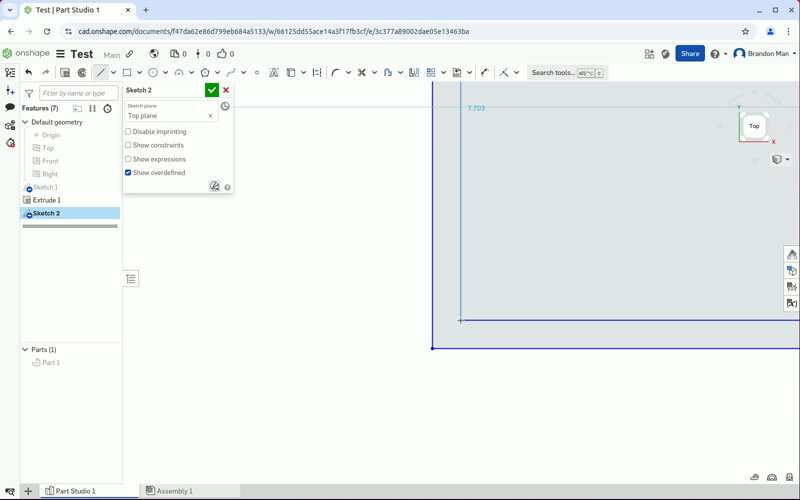
key_up(shift)
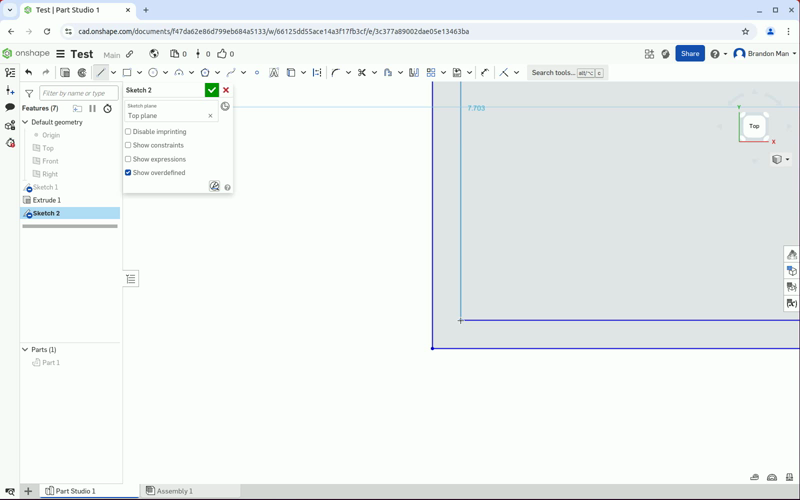
click(460, 320)
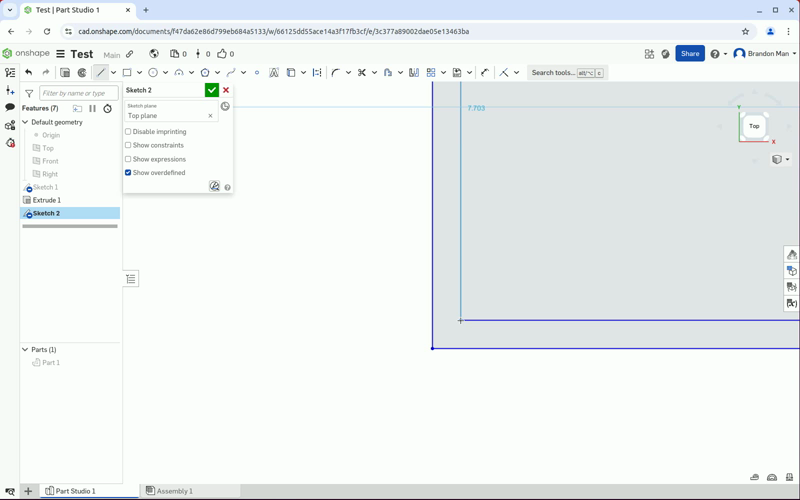
scroll(-6)
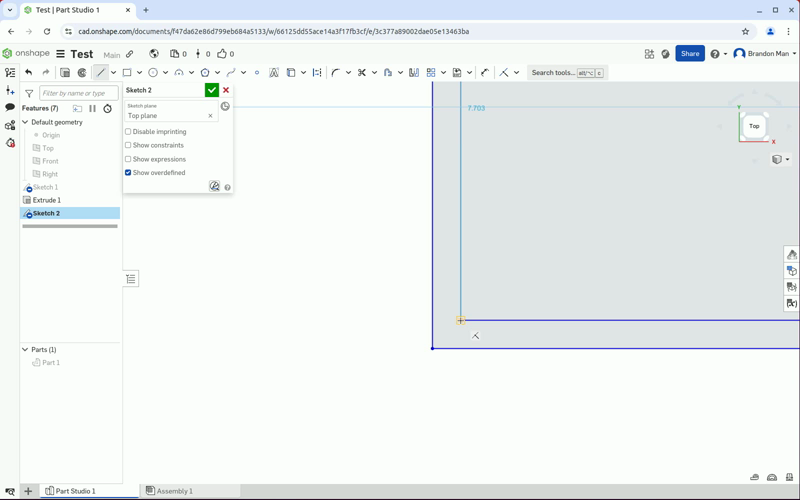
scroll(-6)
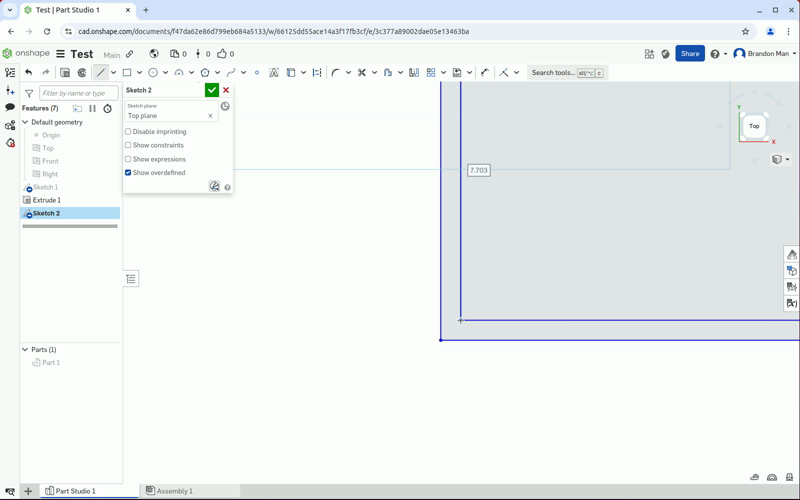
scroll(-6)
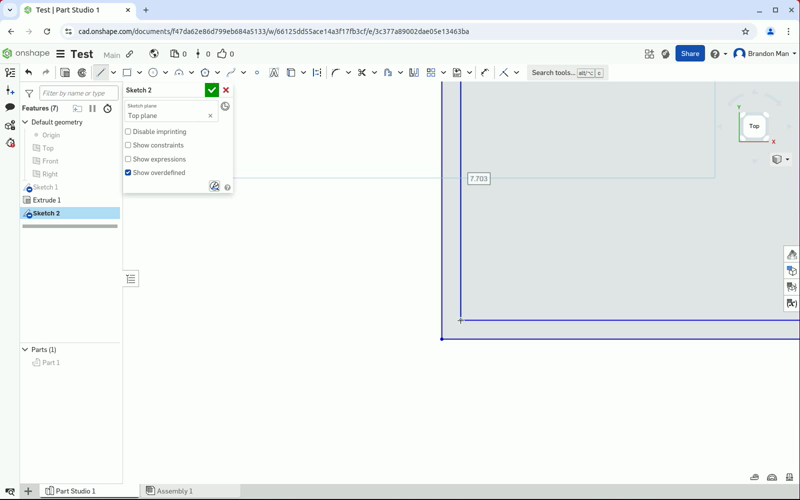
scroll(-6)
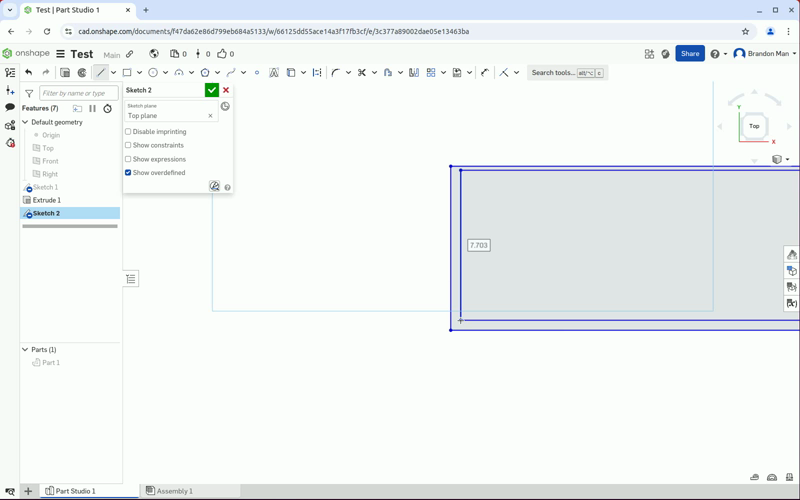
scroll(-6)
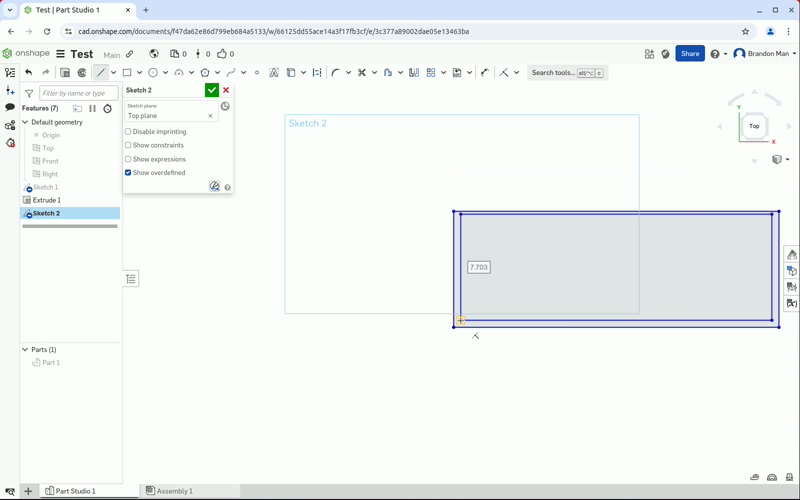
scroll(-6)
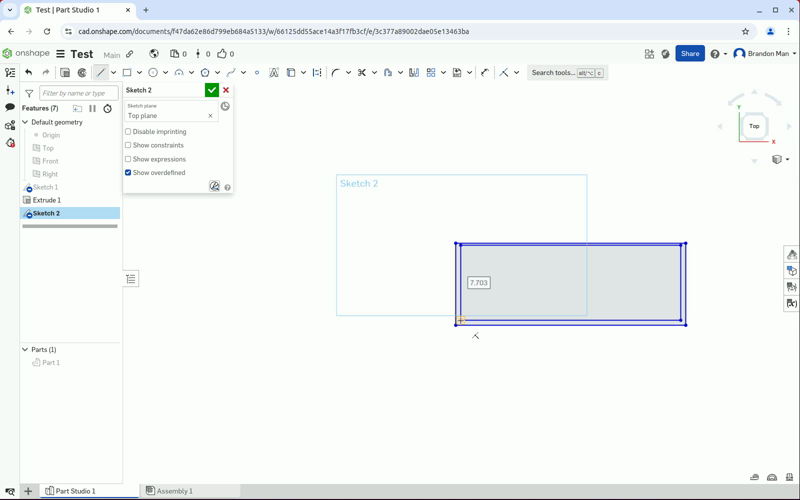
scroll(-6)
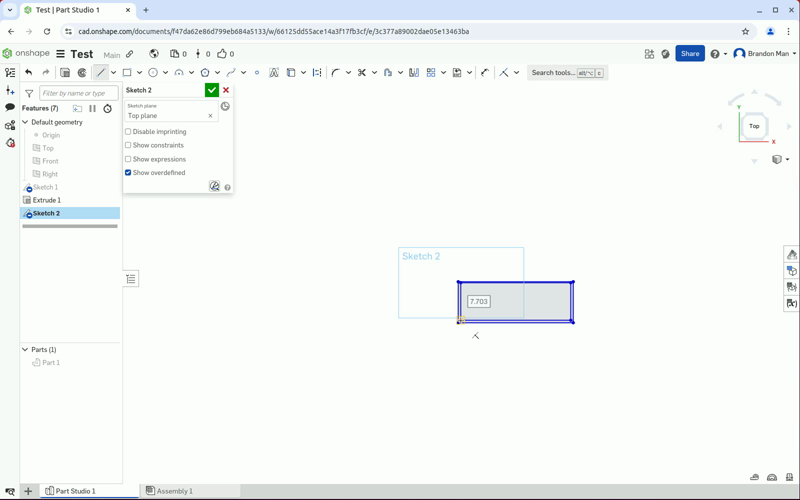
key(esc)
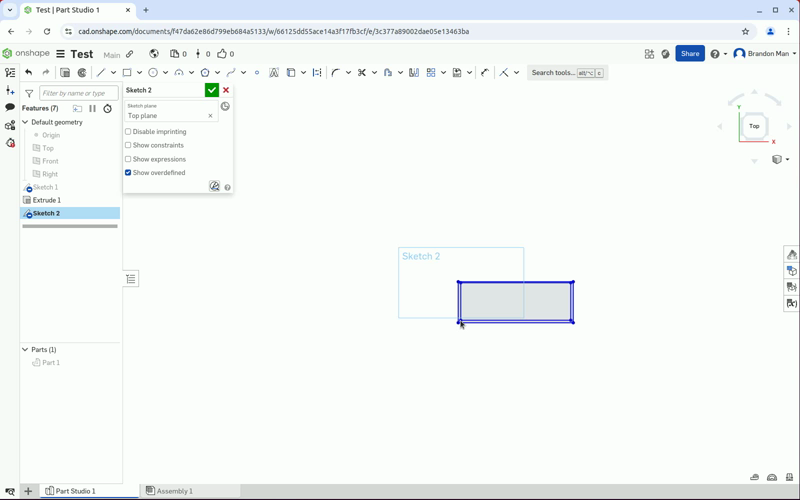
mouse_move(459, 290)
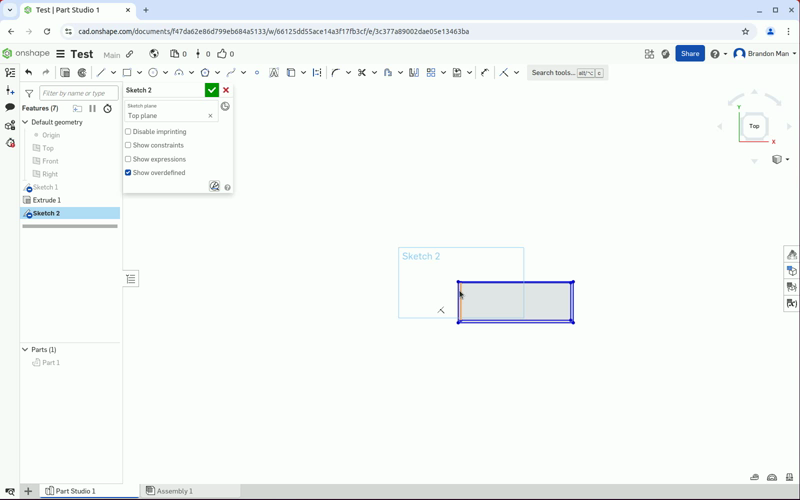
scroll(6)
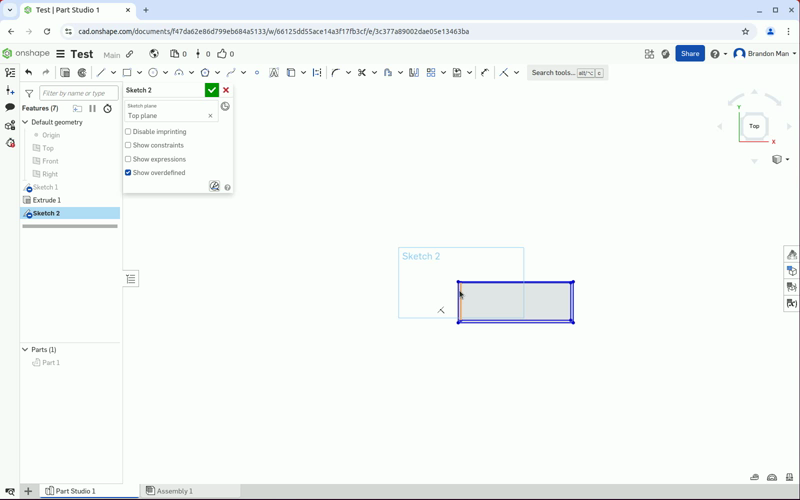
scroll(6)
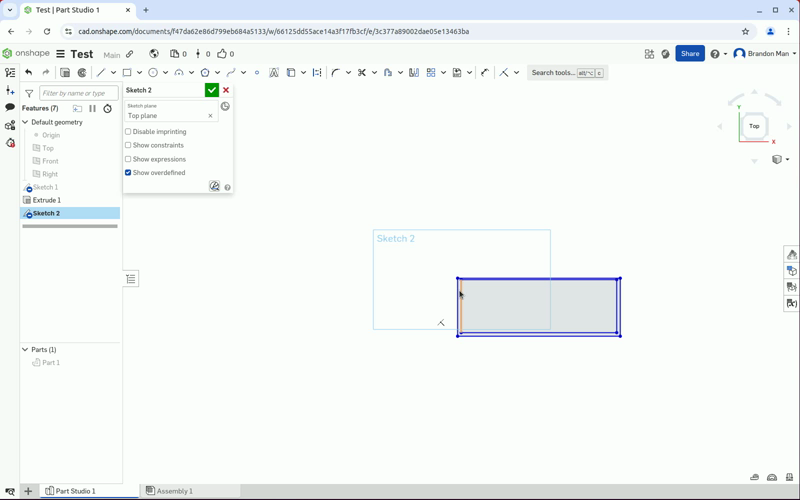
scroll(6)
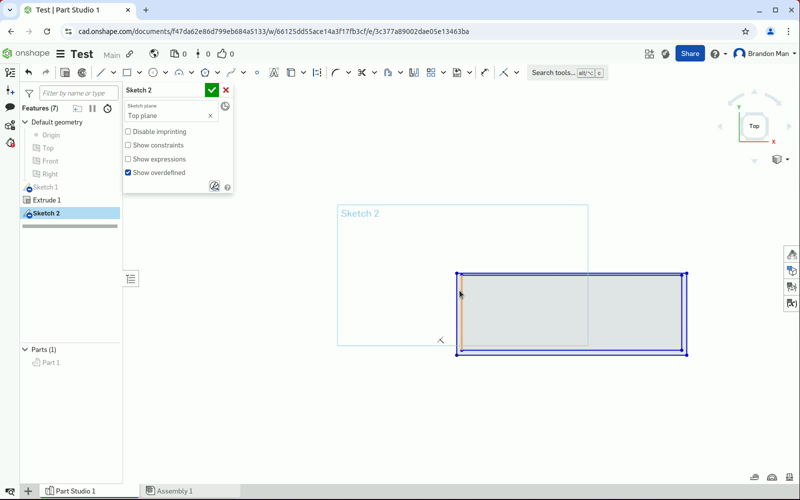
scroll(6)
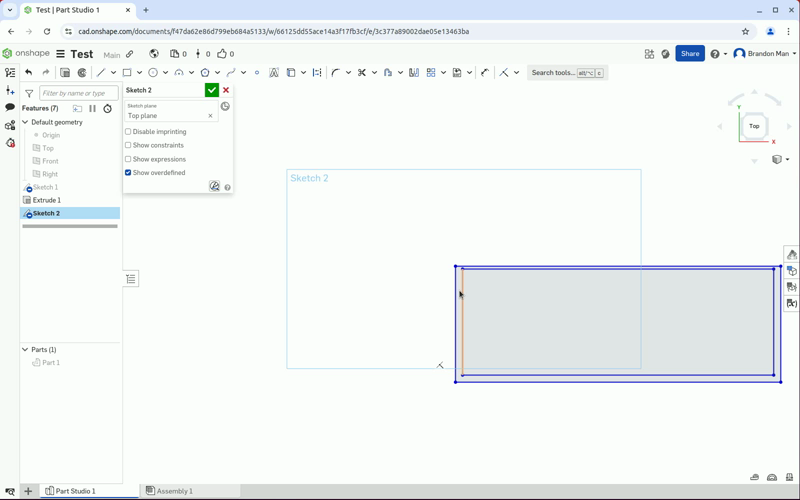
scroll(6)
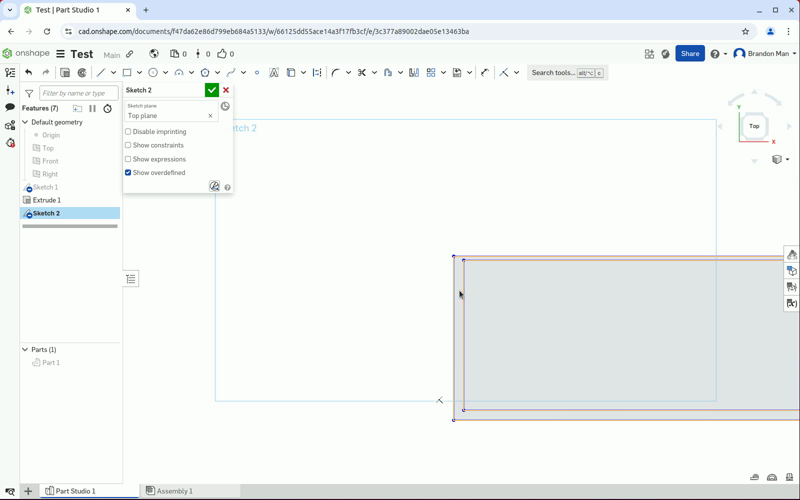
scroll(6)
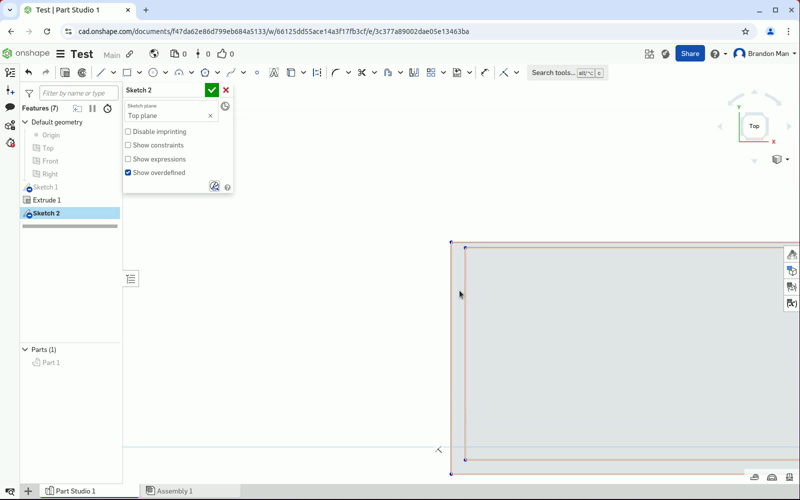
scroll(6)
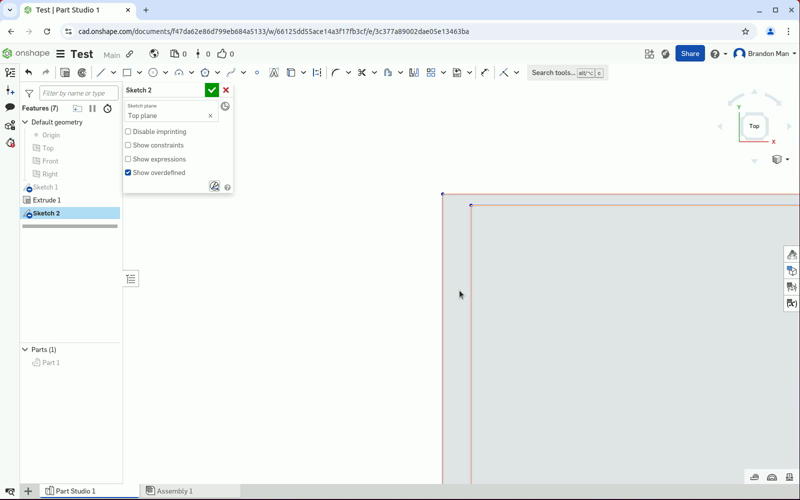
click(459, 290)
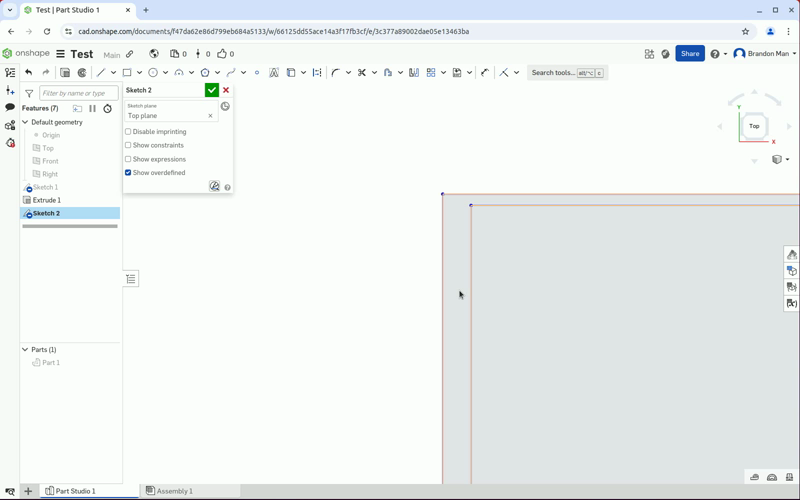
scroll(-6)
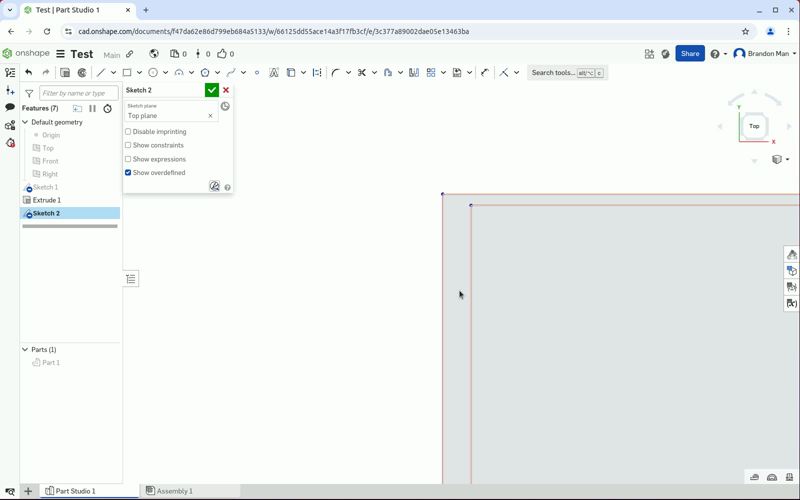
scroll(-6)
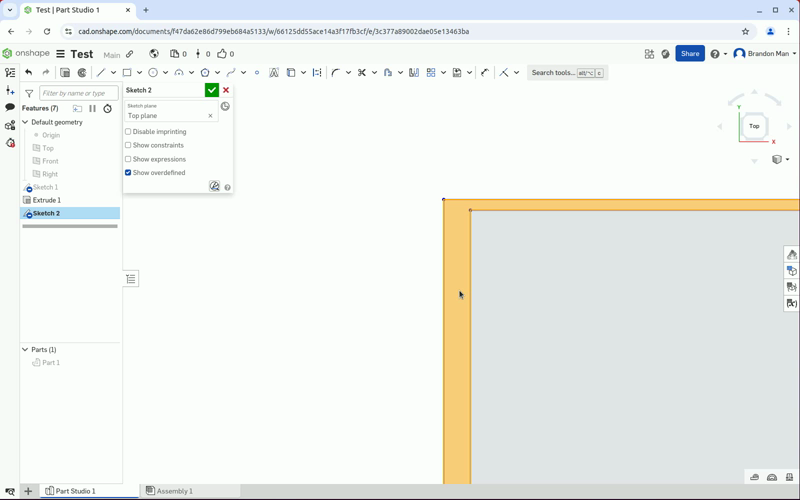
scroll(-6)
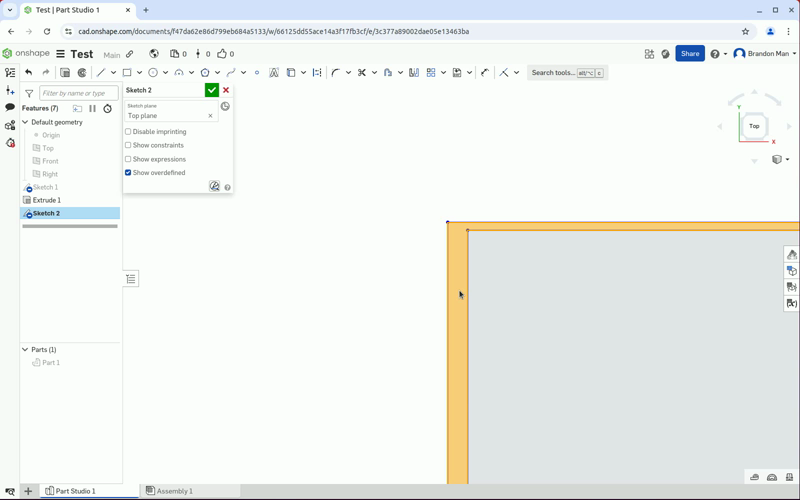
scroll(-6)
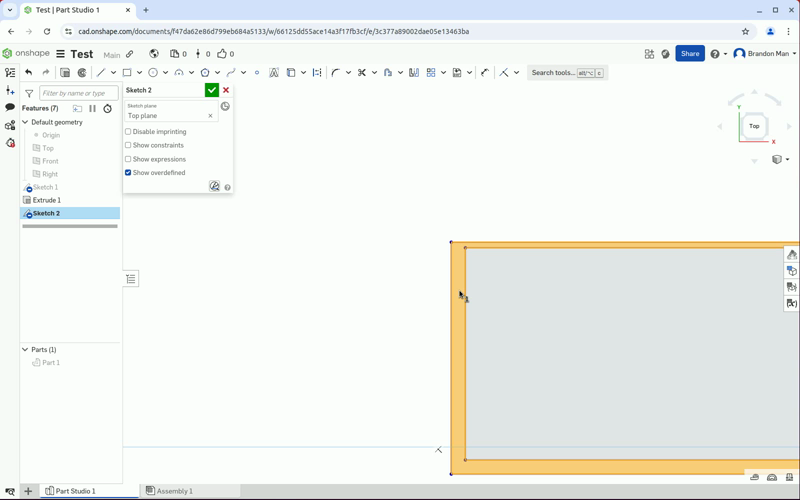
scroll(-6)
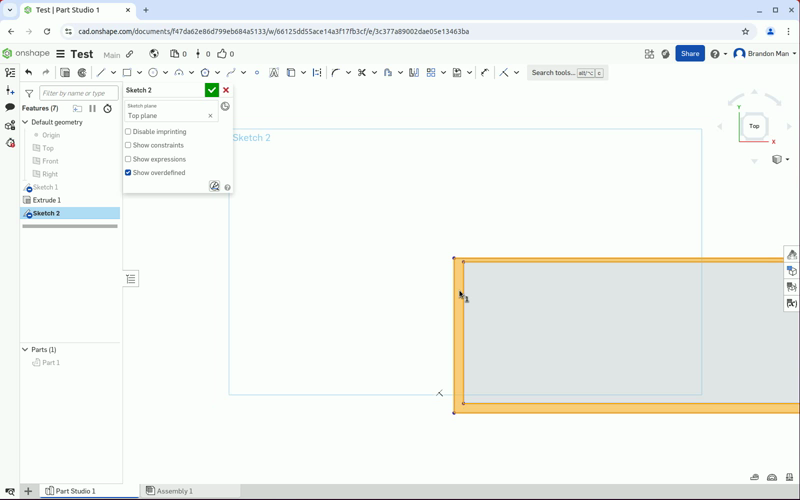
scroll(-6)
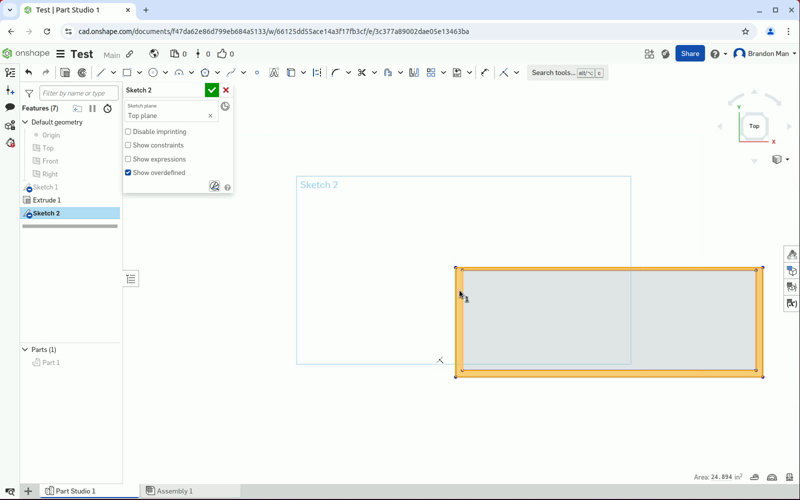
scroll(-6)
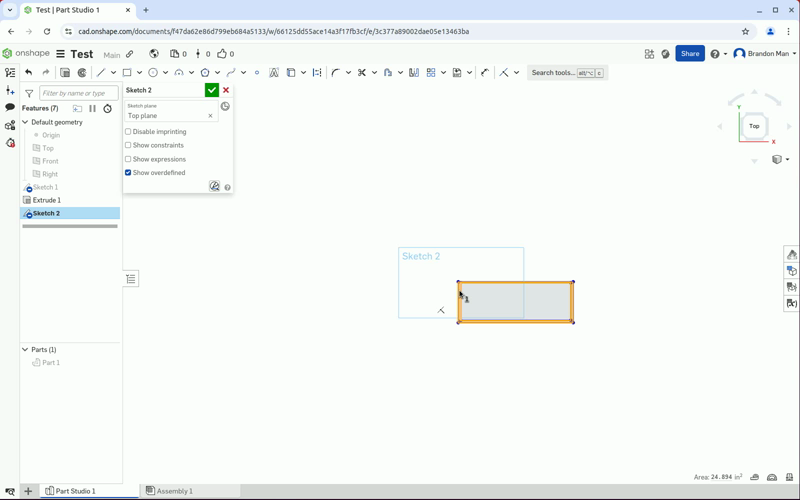
mouse_move(73, 352)
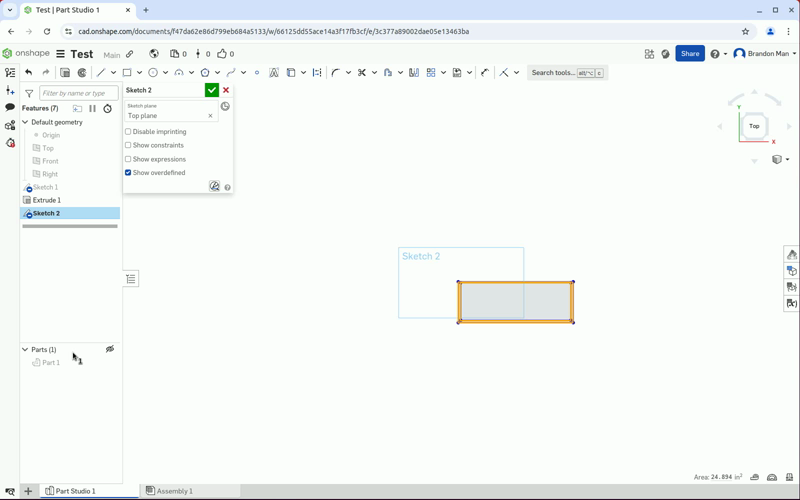
key(shift+y)
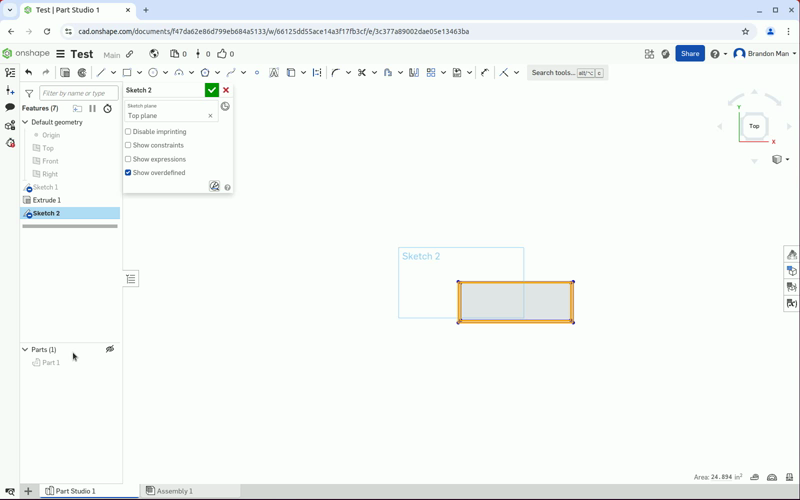
key(shift+e)
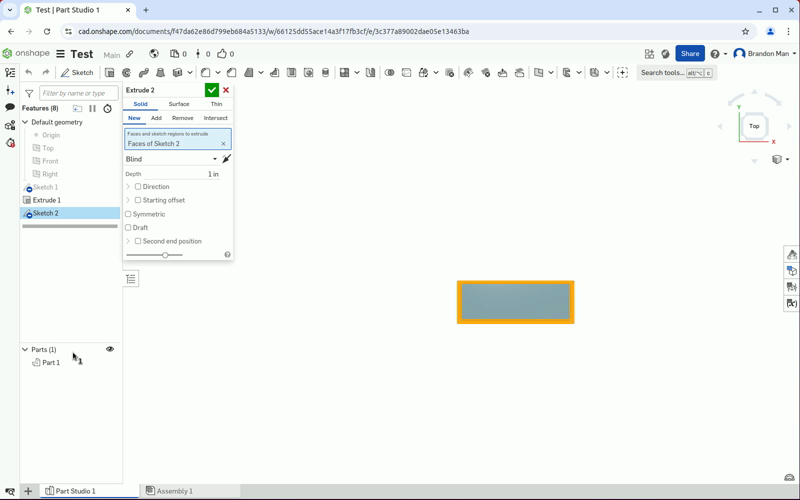
mouse_move(143, 106)
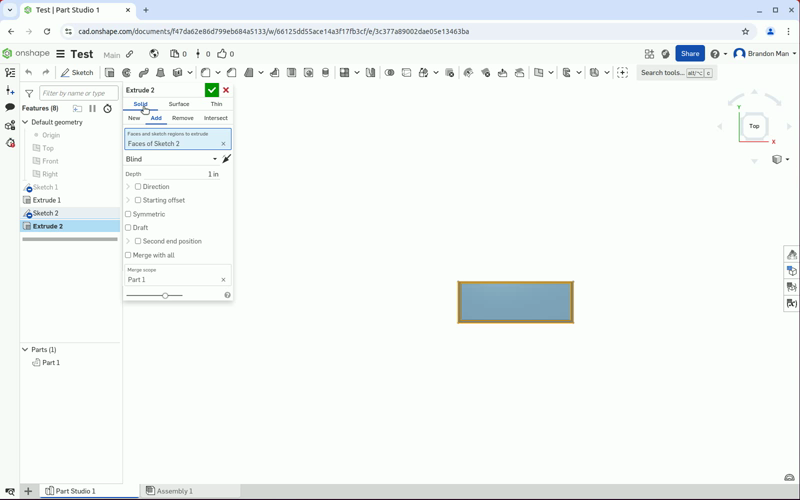
click(143, 106)
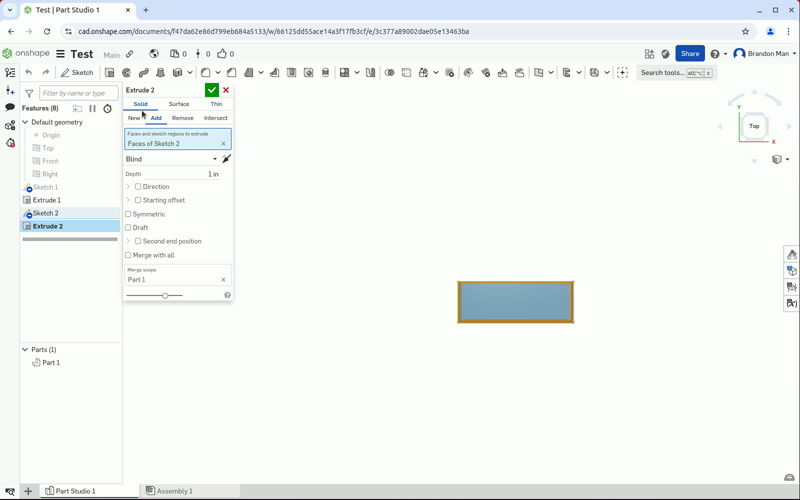
mouse_move(137, 120)
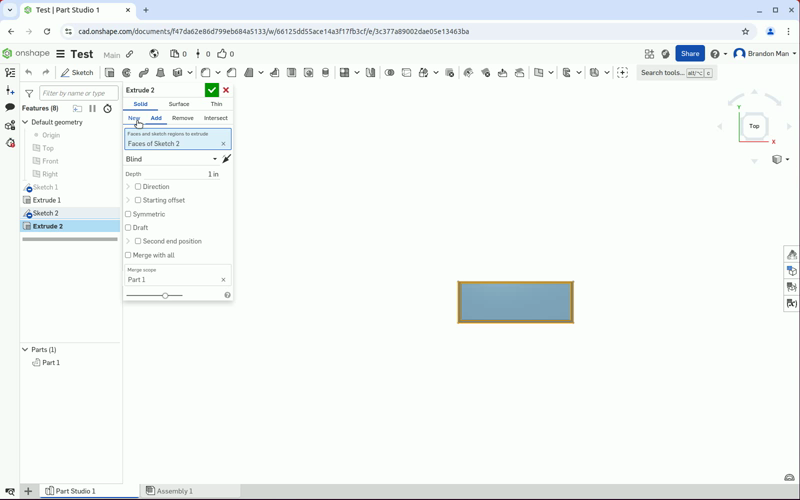
click(137, 120)
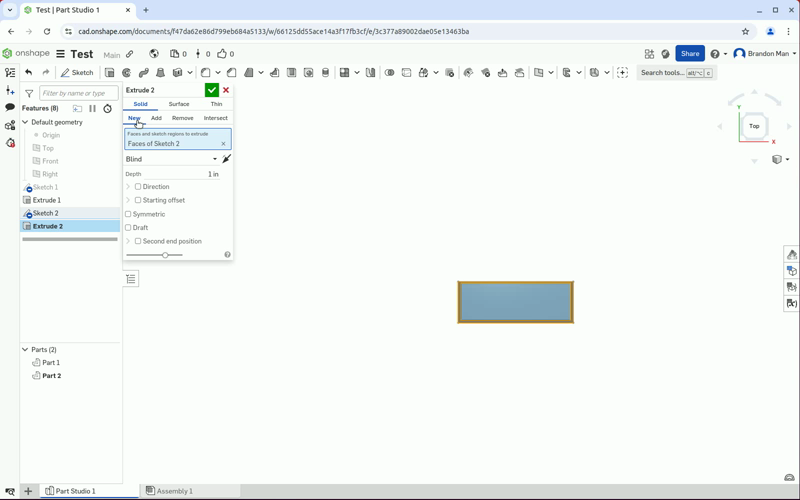
key(tab, 4)
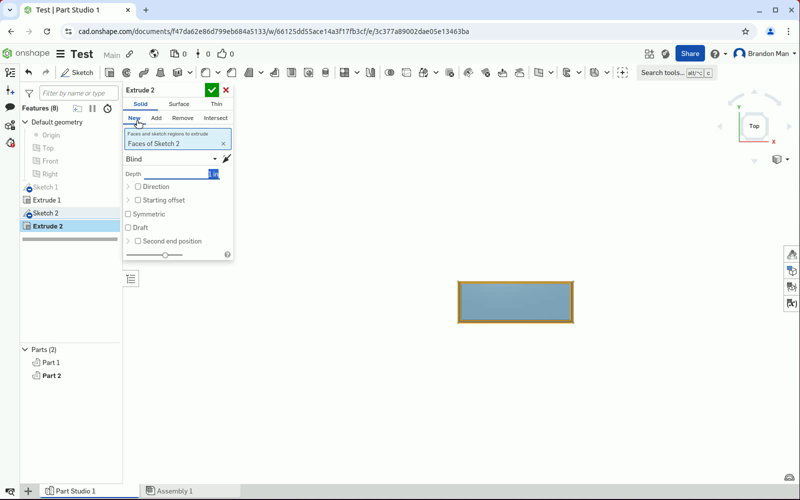
text(1.926)
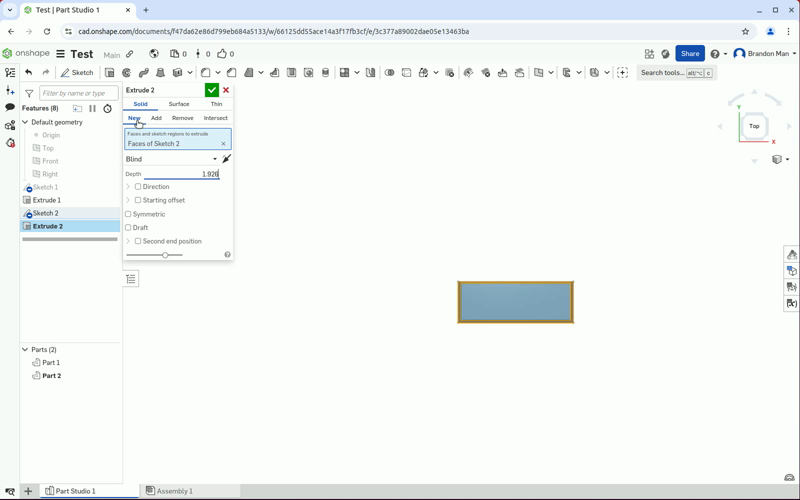
key(enter)
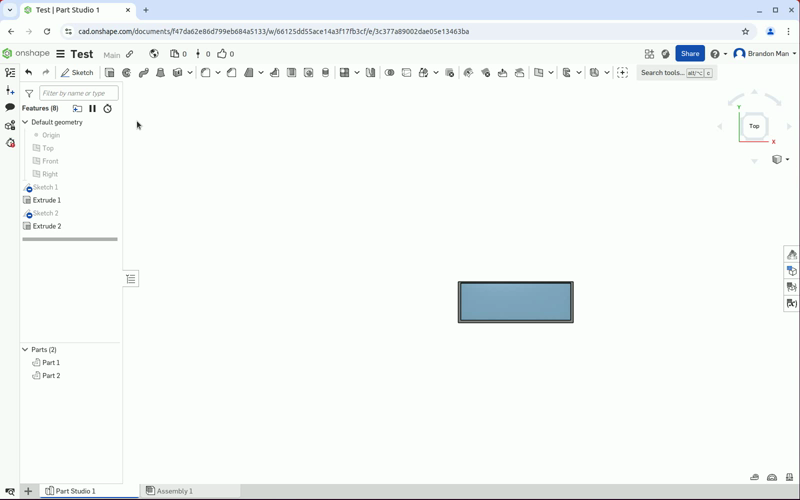
key(shift+h)
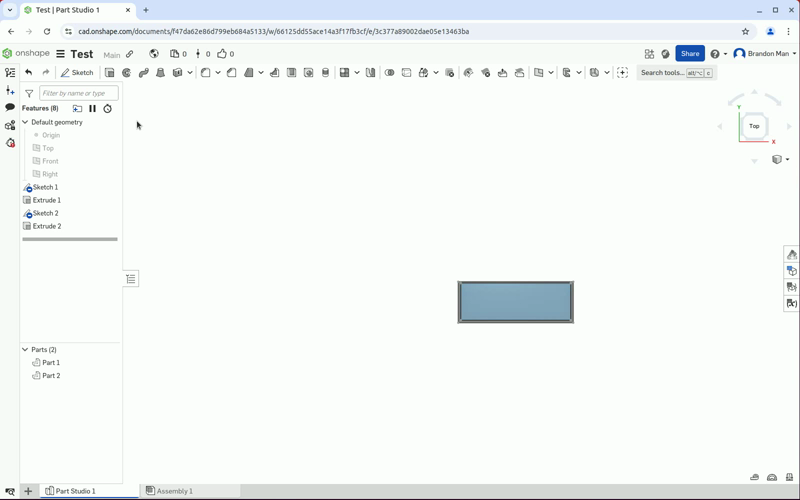
key(shift+h)
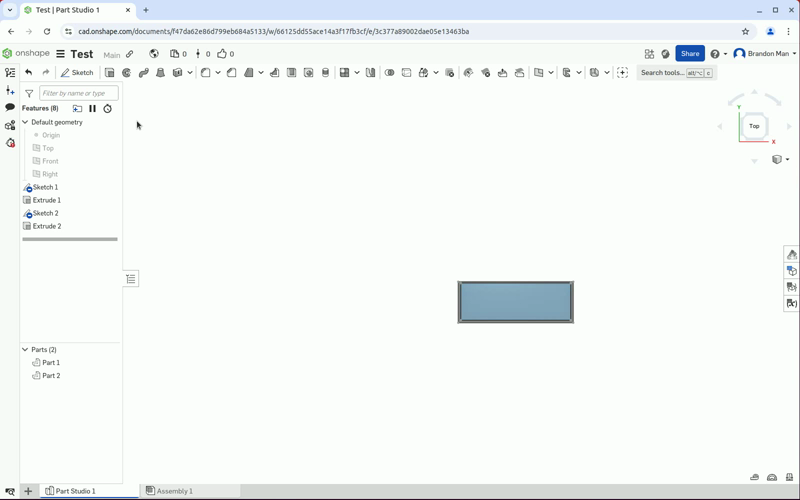
key(shift+7)
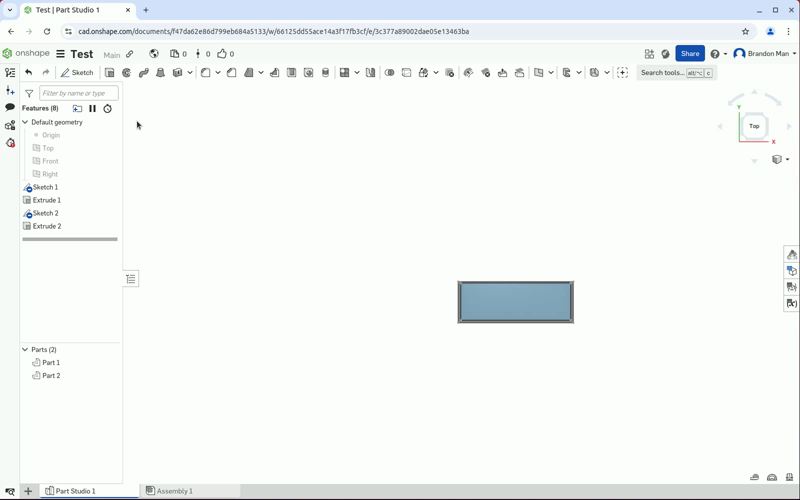
key(up, 3)
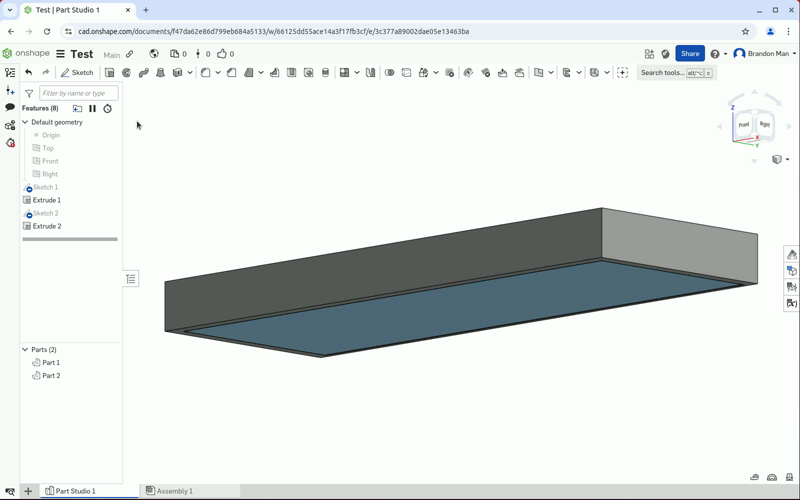
key(left, 3)
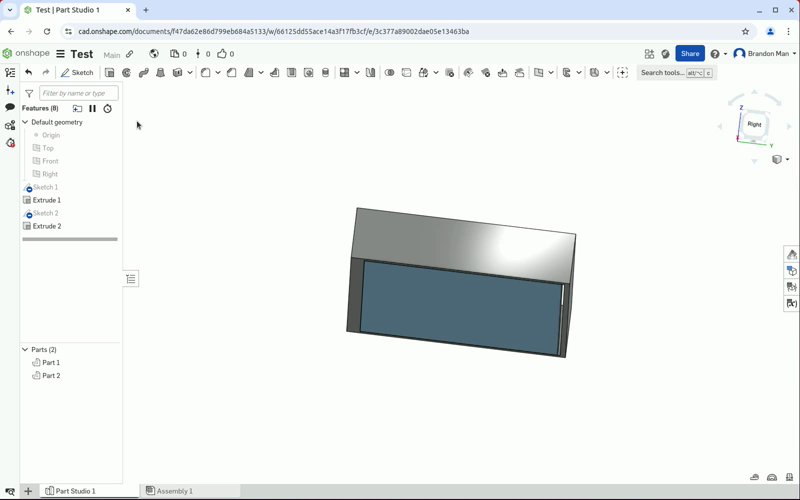
key(right, 3)
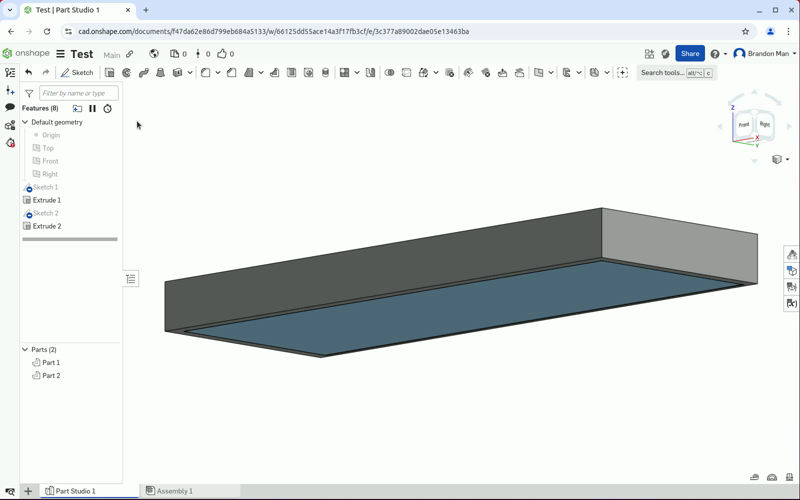
key(down, 3)
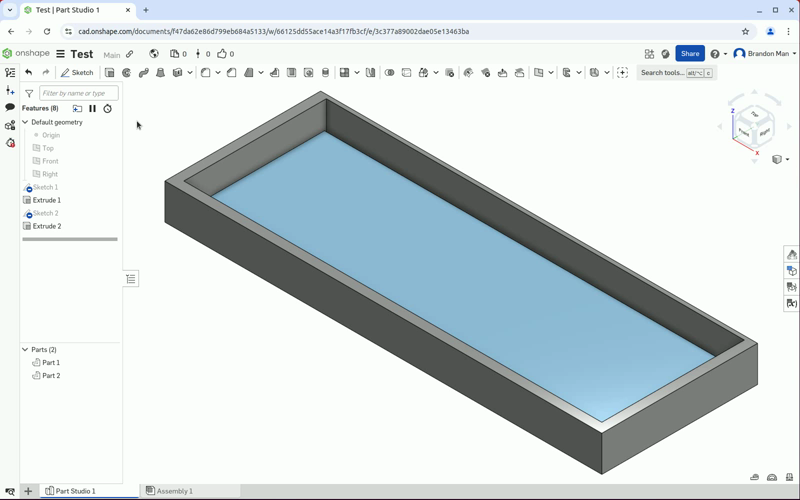
mouse_move(73, 189)
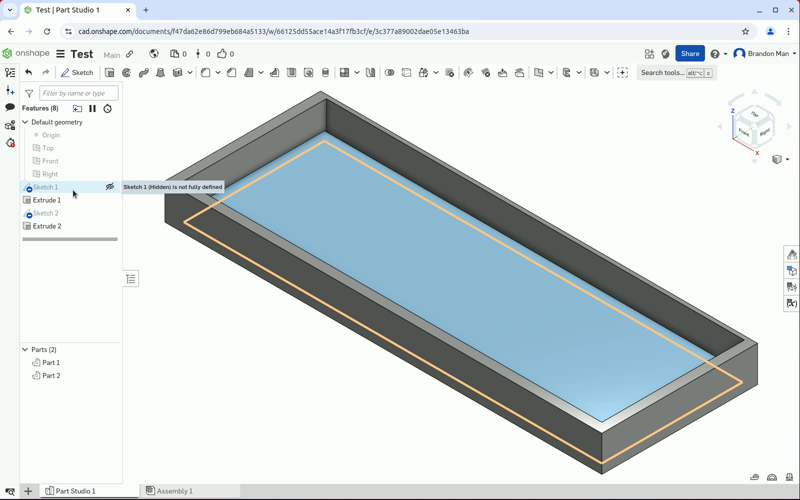
click(73, 189)